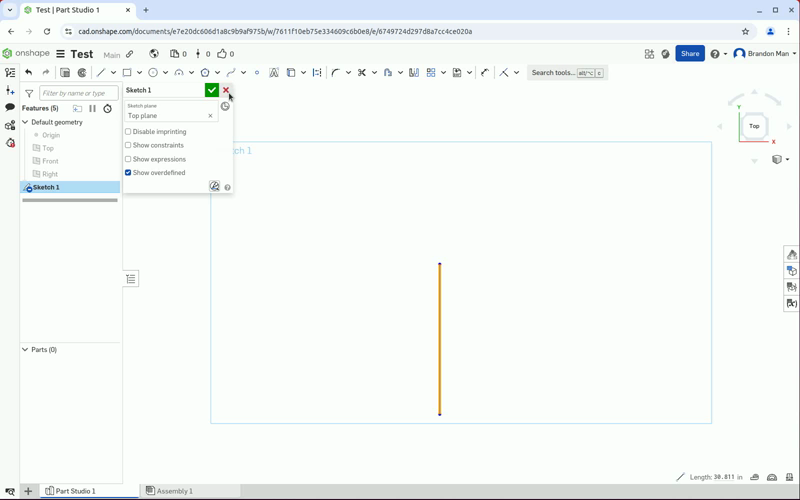
key(shift+h)
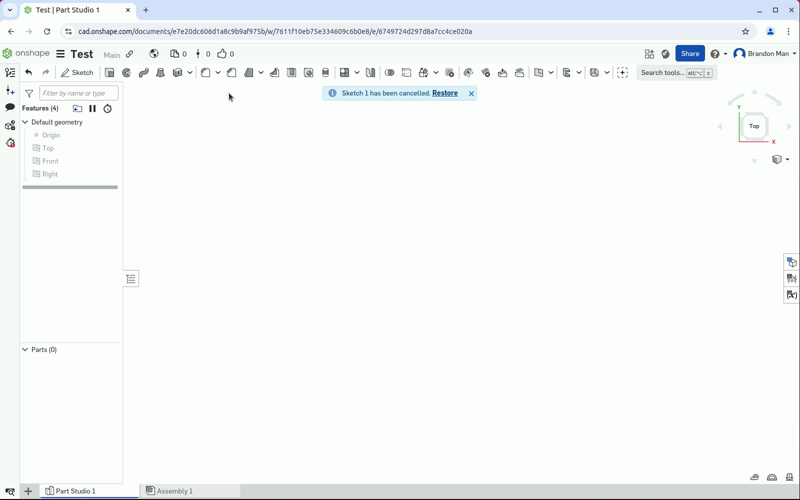
mouse_move(73, 352)
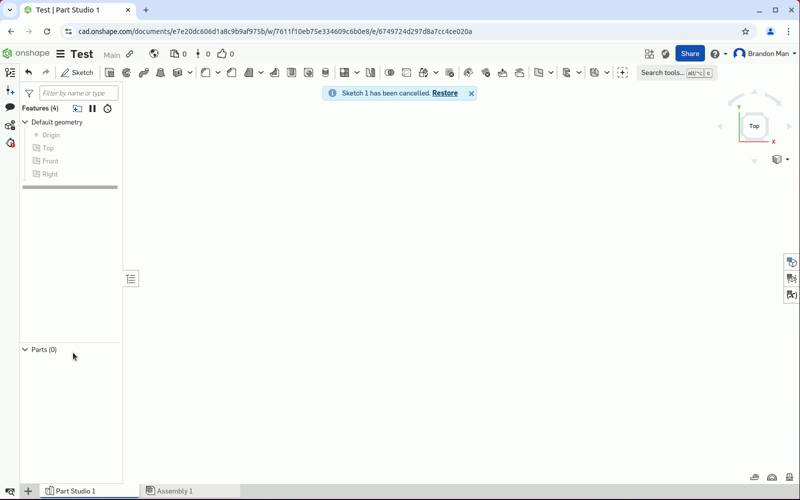
key(y)
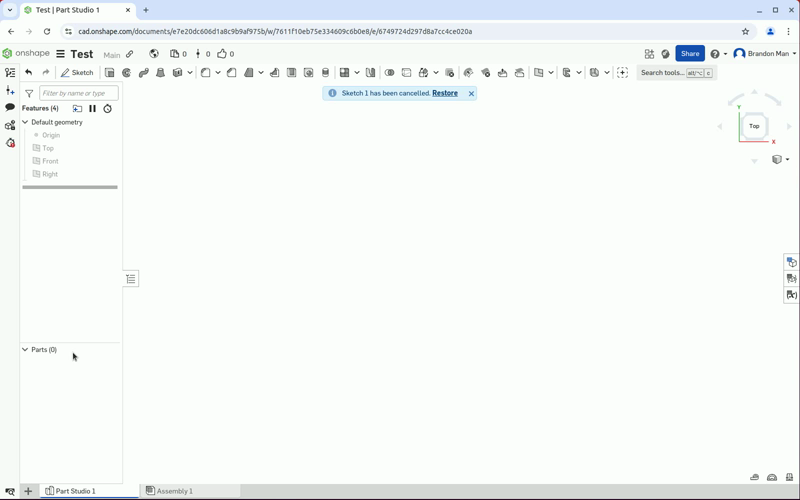
key(shift+p)
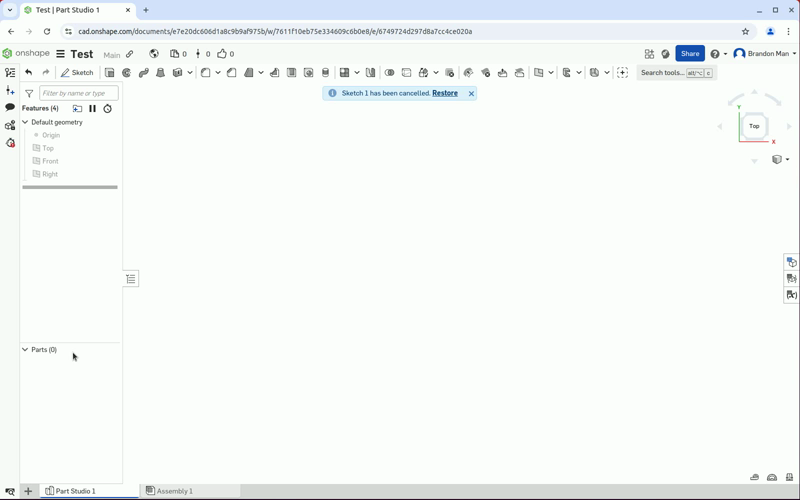
key(space)
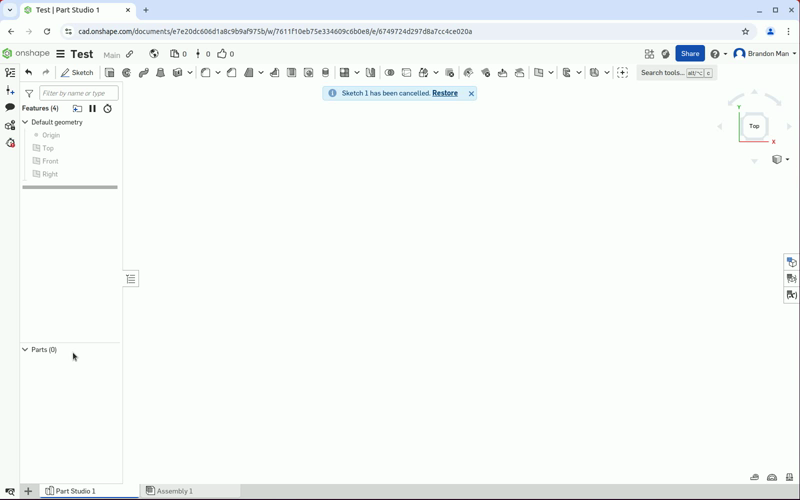
key_down(shift)
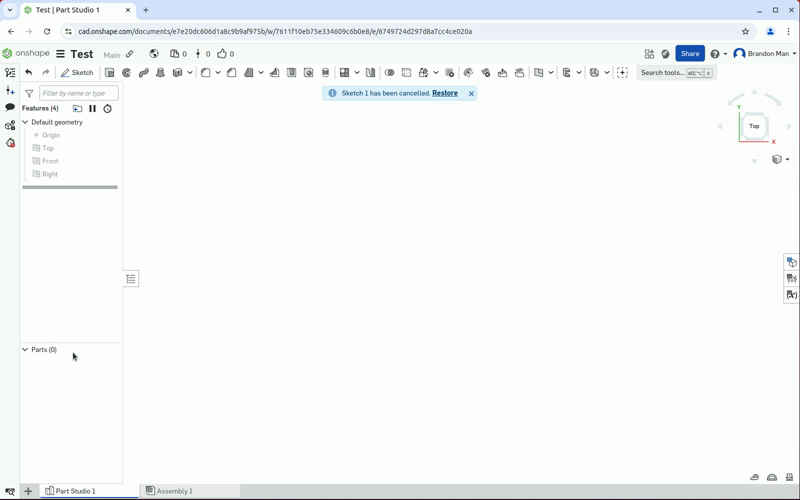
key(up)
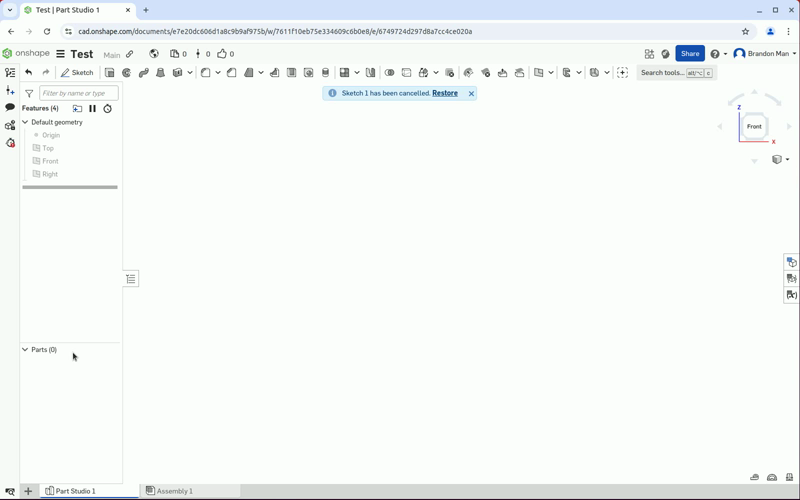
key_up(shift)
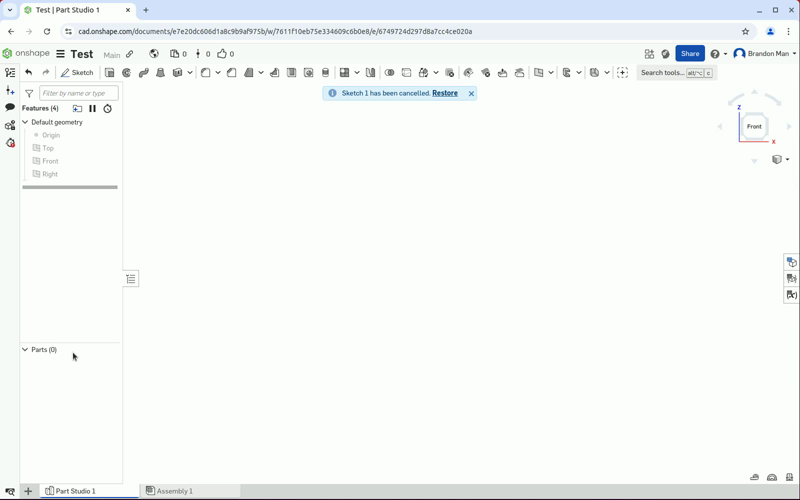
mouse_move(73, 352)
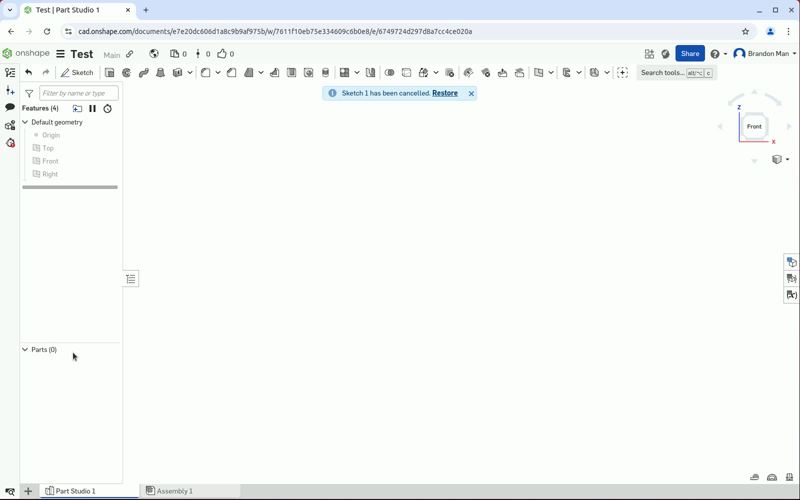
key(shift+y)
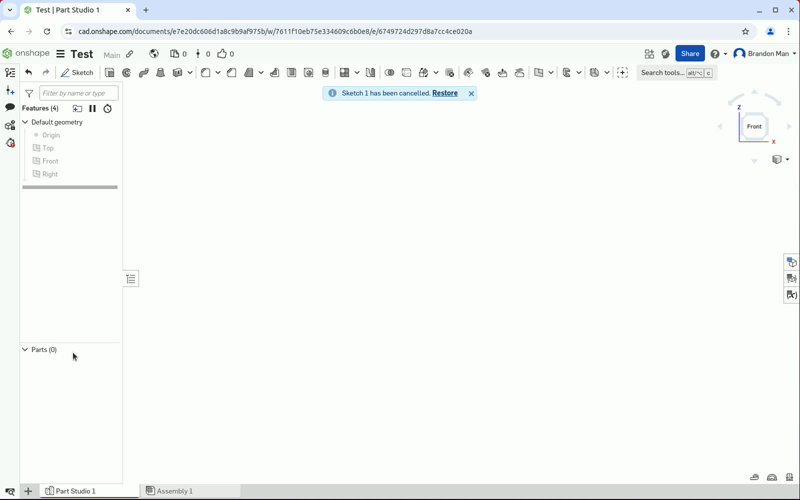
key(shift+s)
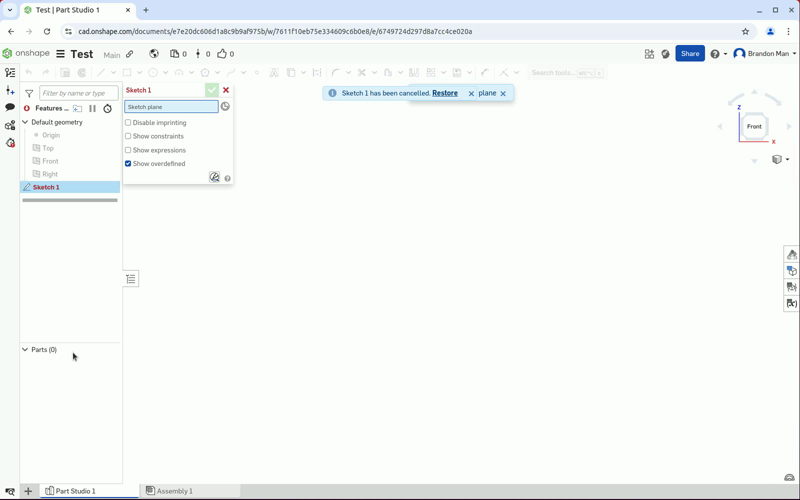
mouse_move(73, 163)
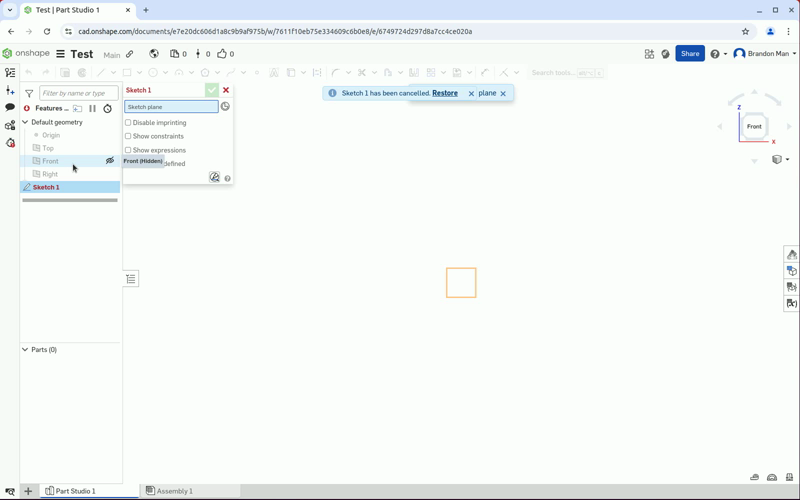
click(73, 163)
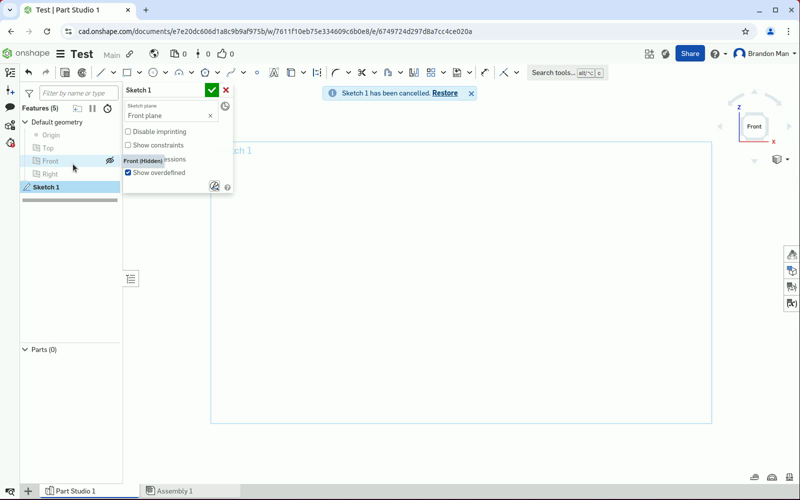
mouse_move(73, 352)
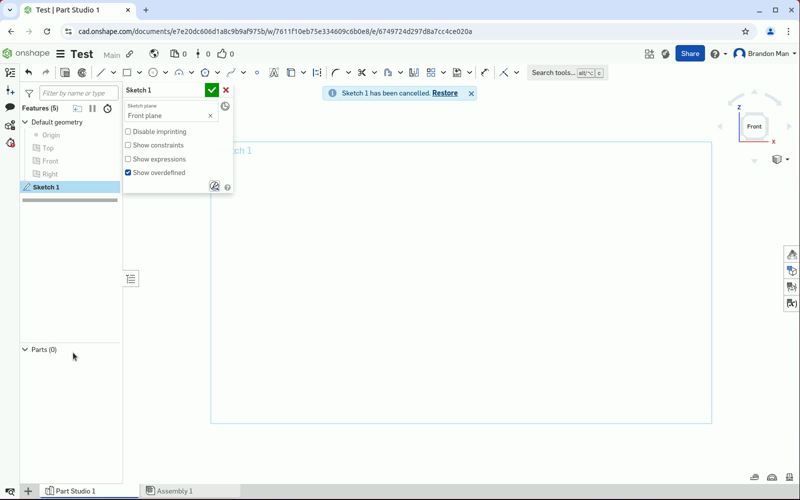
key(y)
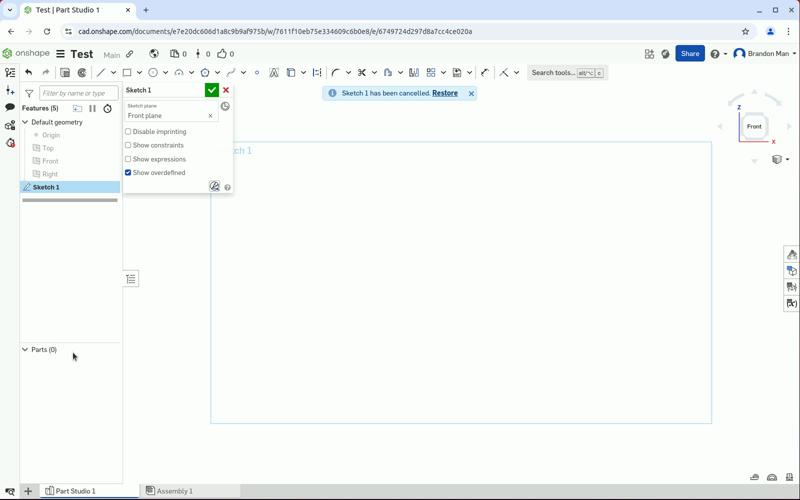
key(l)
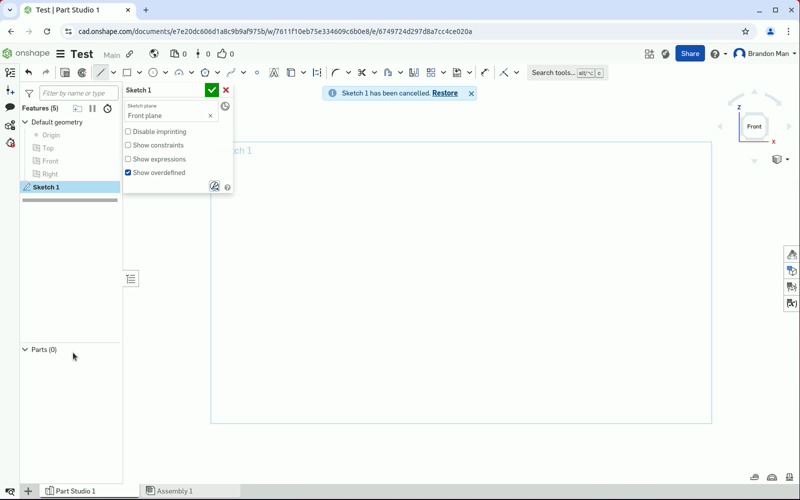
key_down(shift)
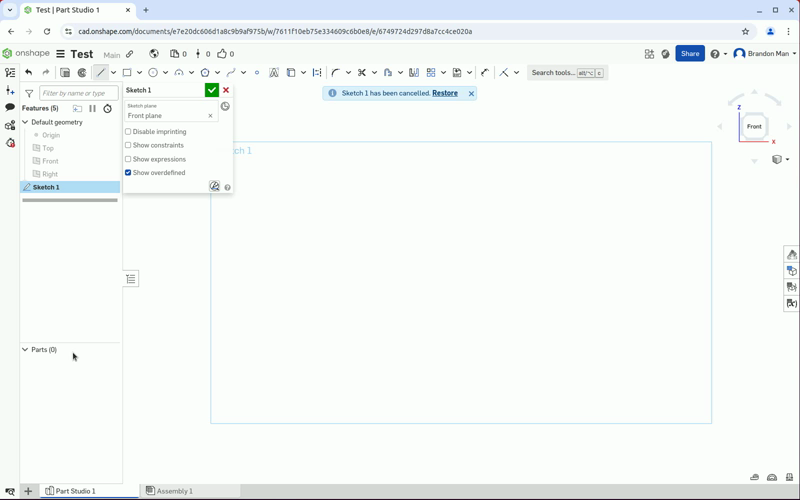
mouse_move(401, 365)
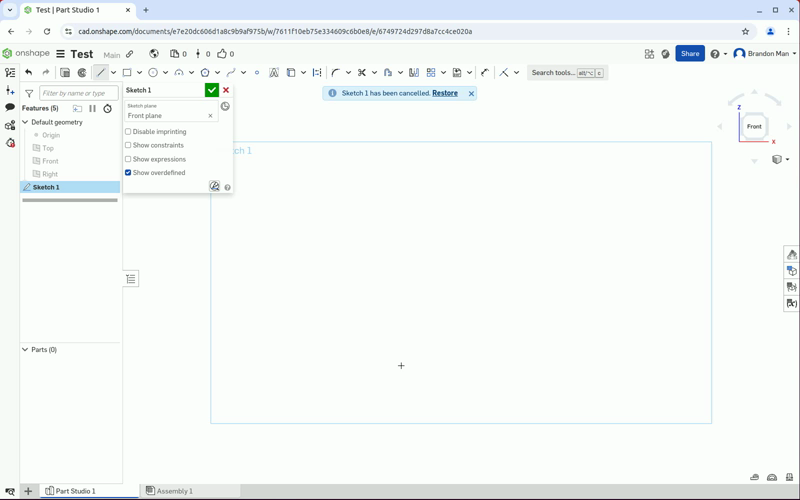
click(401, 365)
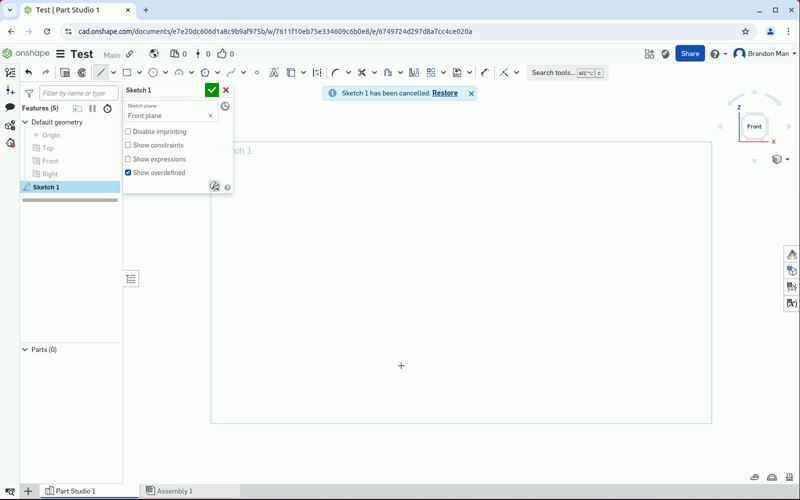
key_up(shift)
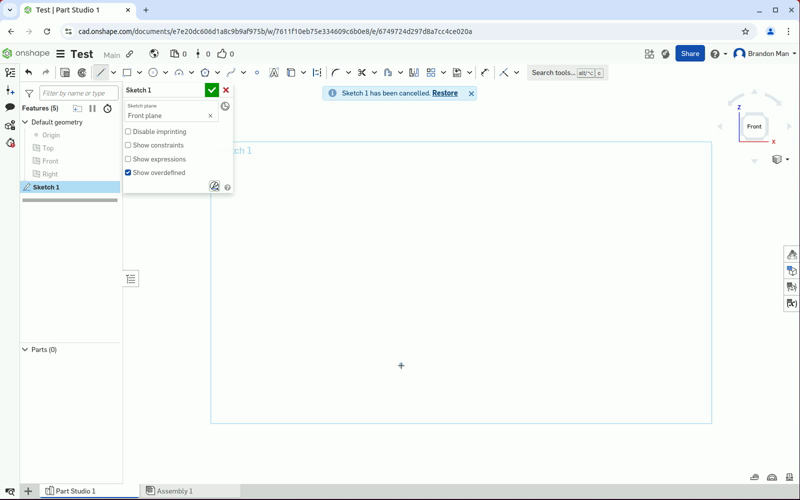
key_down(shift)
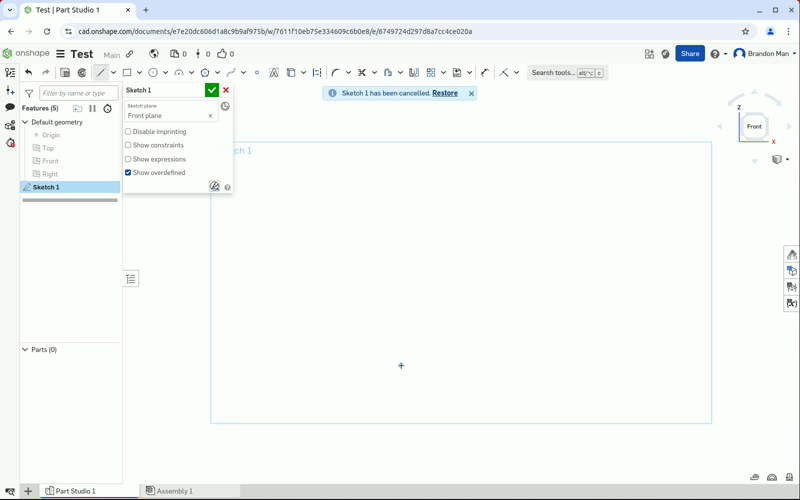
mouse_move(431, 365)
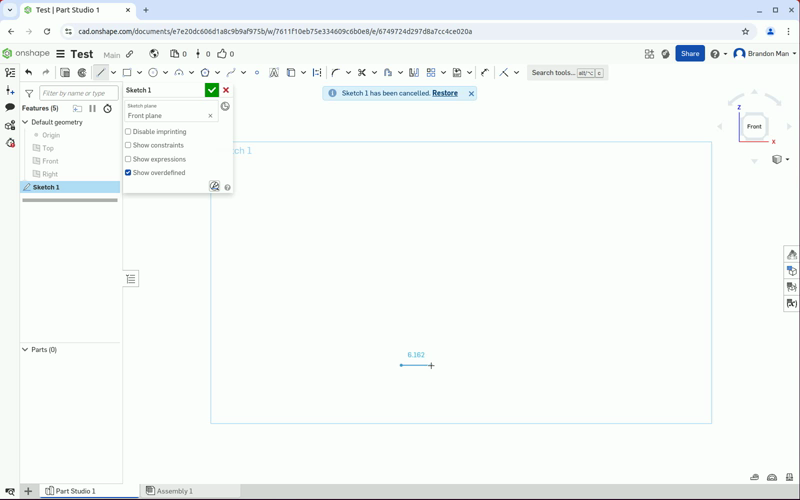
mouse_move(428, 365)
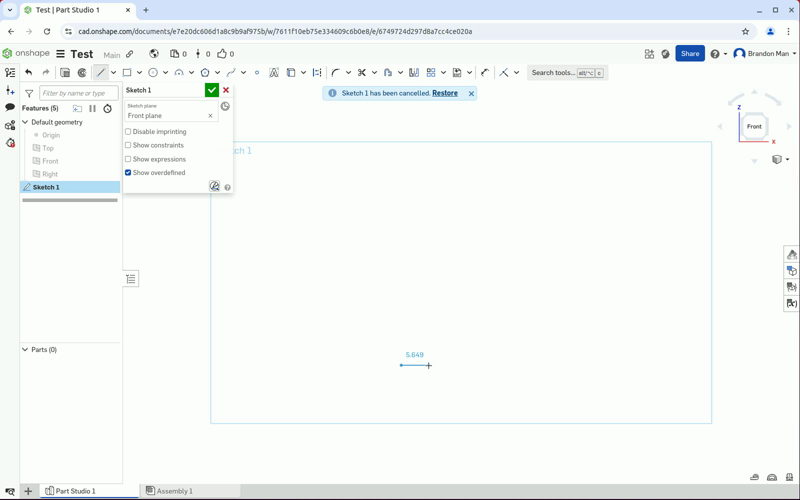
click(428, 365)
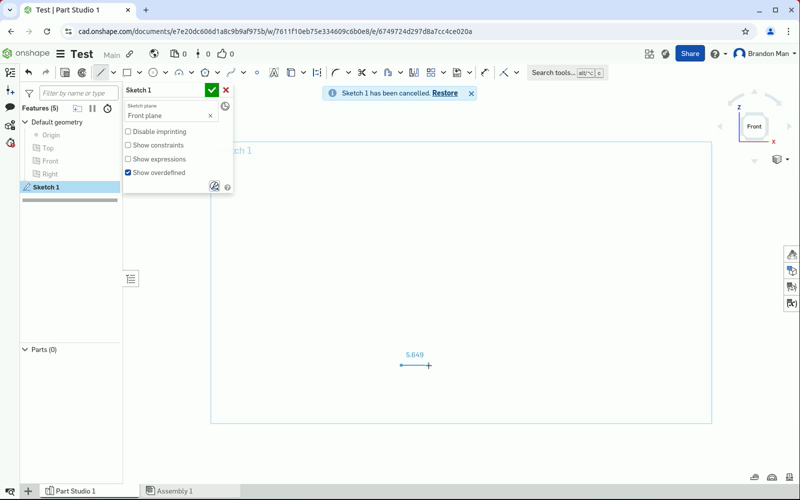
key_up(shift)
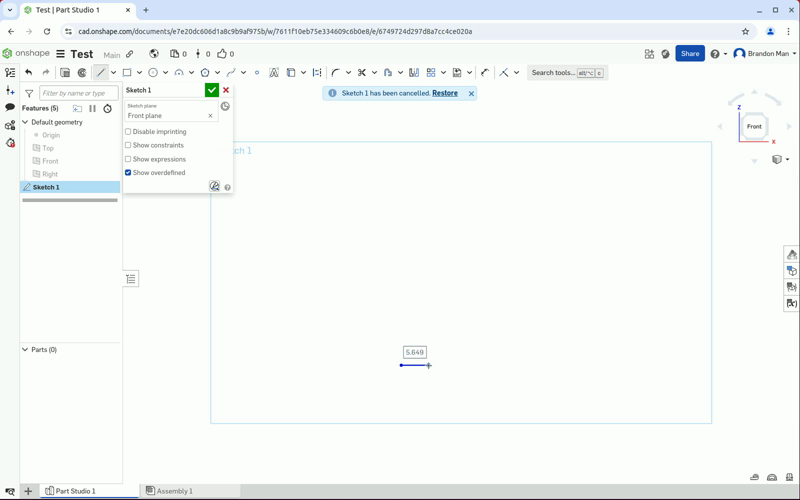
key_down(shift)
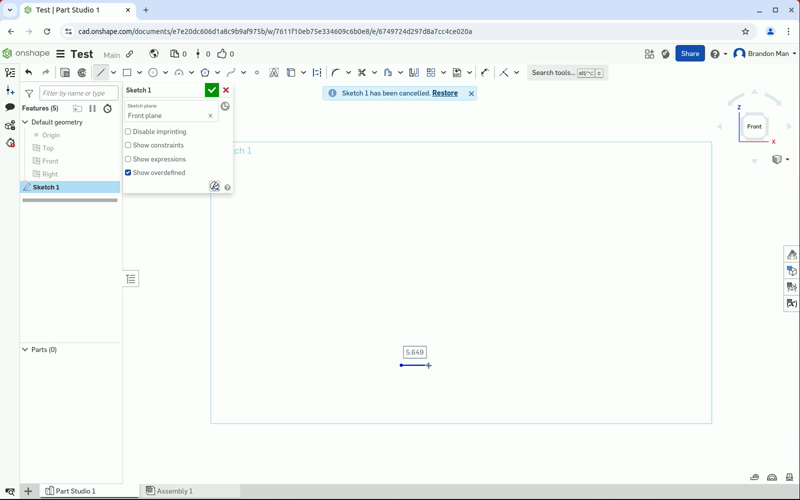
mouse_move(458, 365)
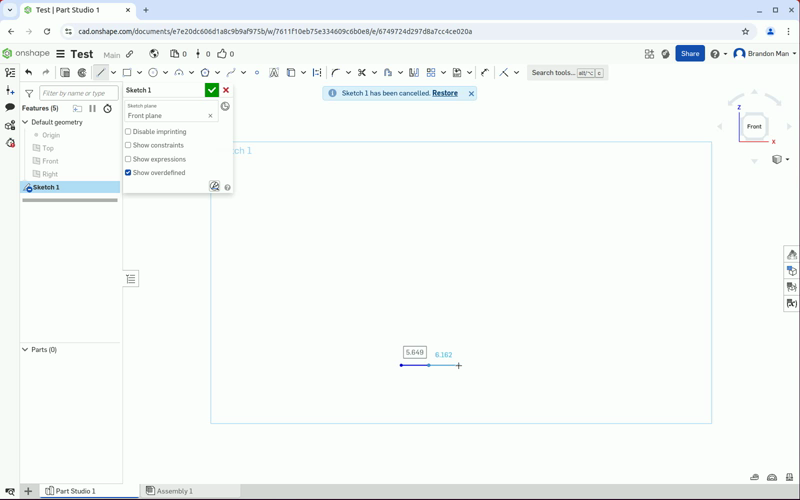
mouse_move(428, 317)
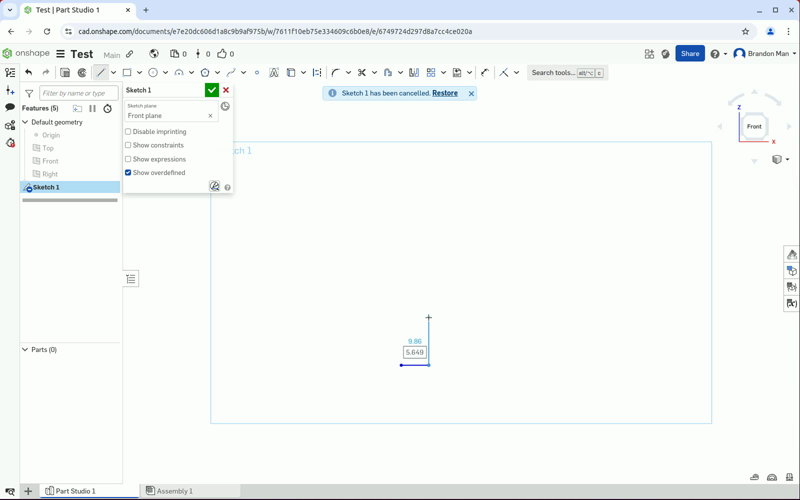
click(428, 317)
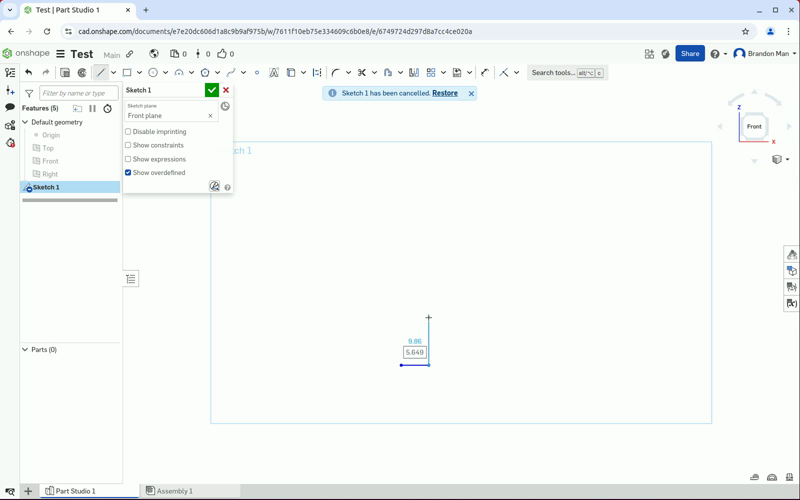
key_up(shift)
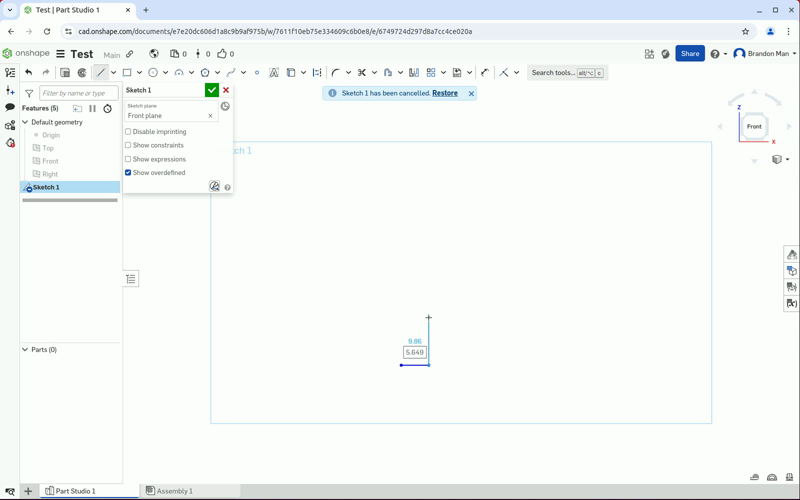
key_down(shift)
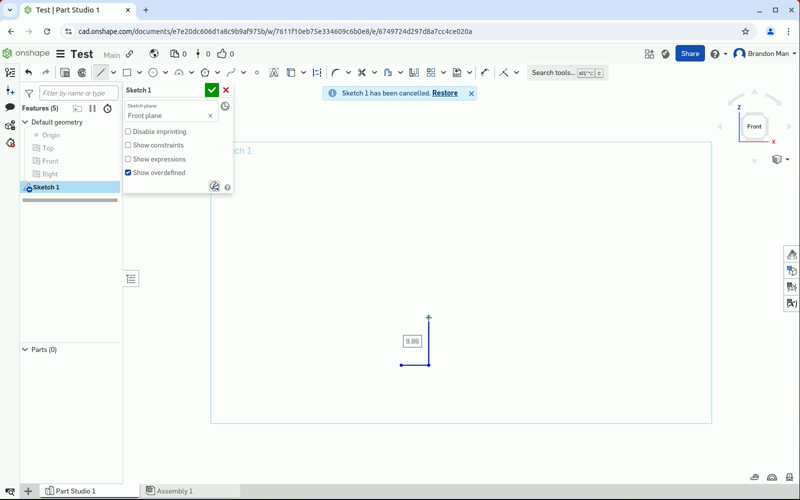
mouse_move(491, 317)
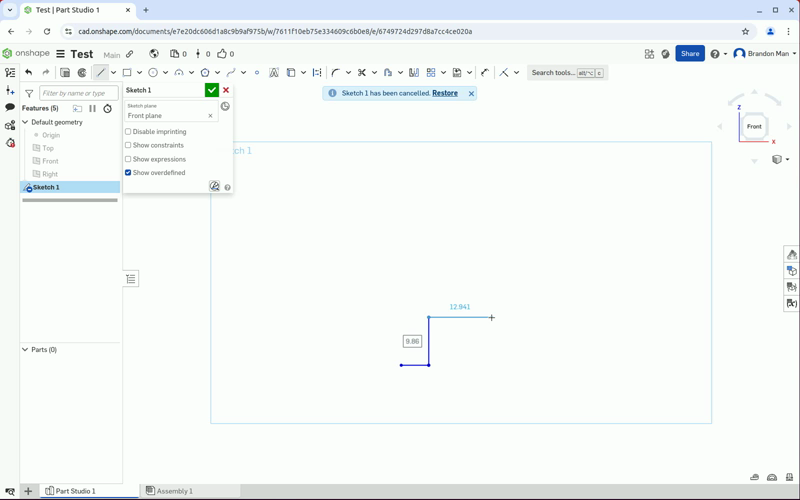
click(491, 317)
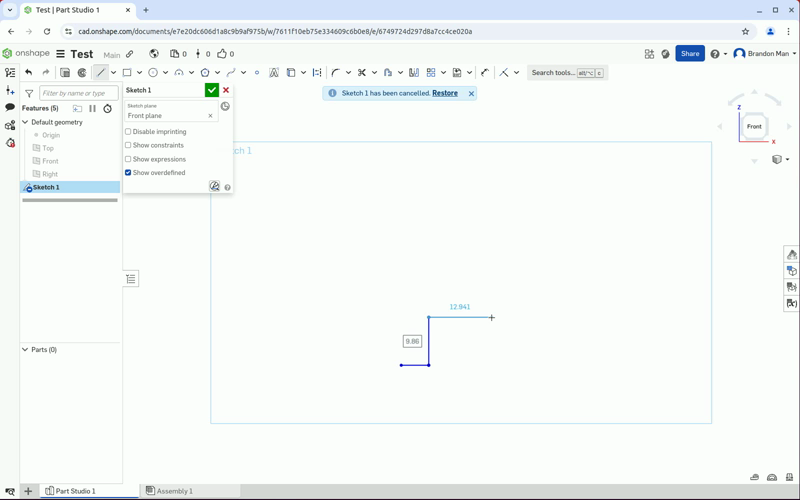
key_up(shift)
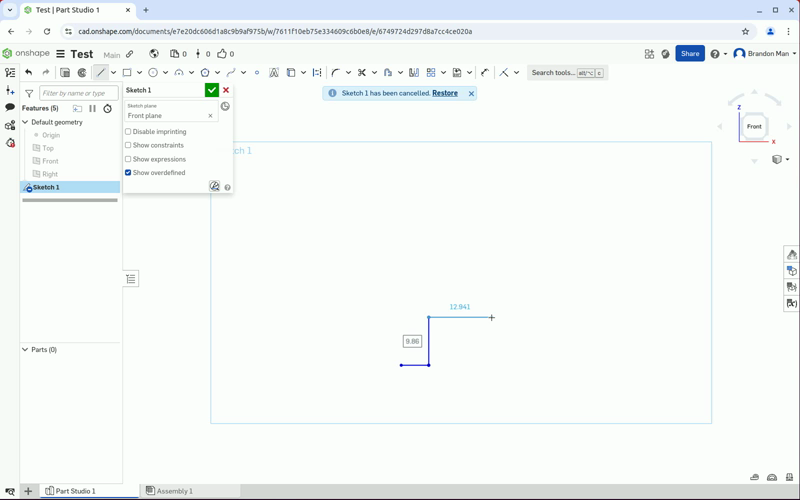
key_down(shift)
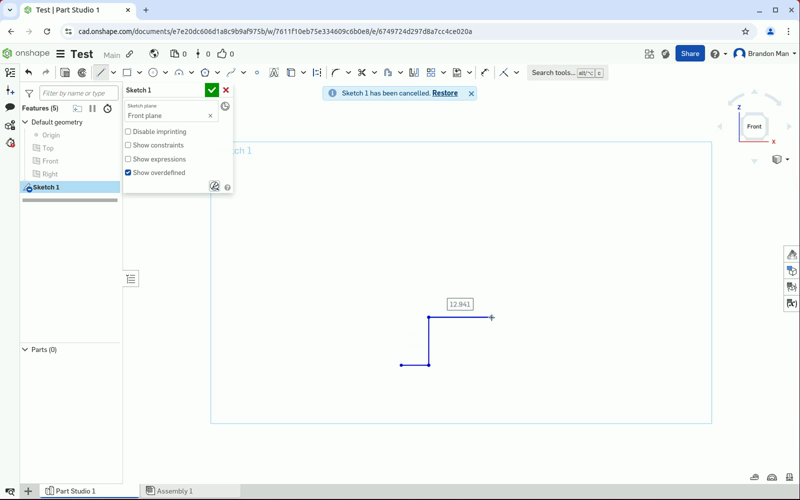
mouse_move(521, 317)
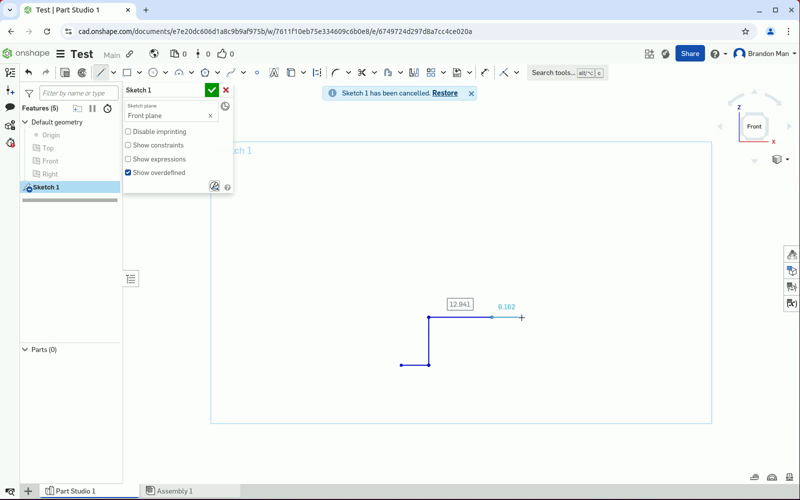
mouse_move(491, 365)
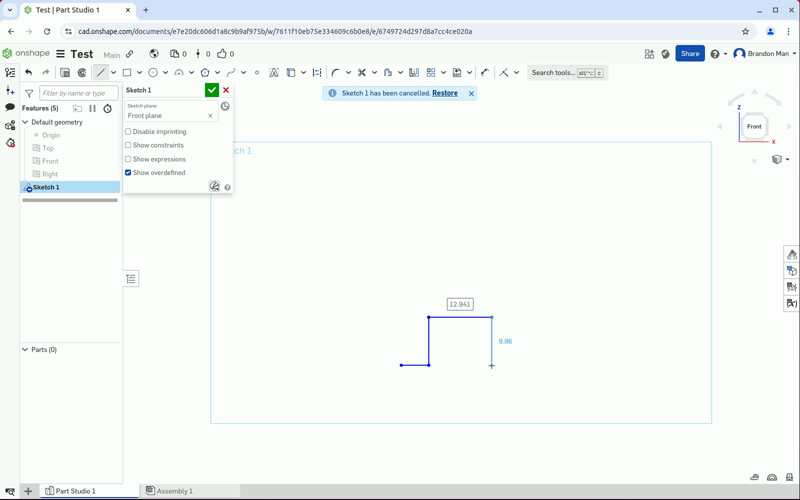
click(491, 365)
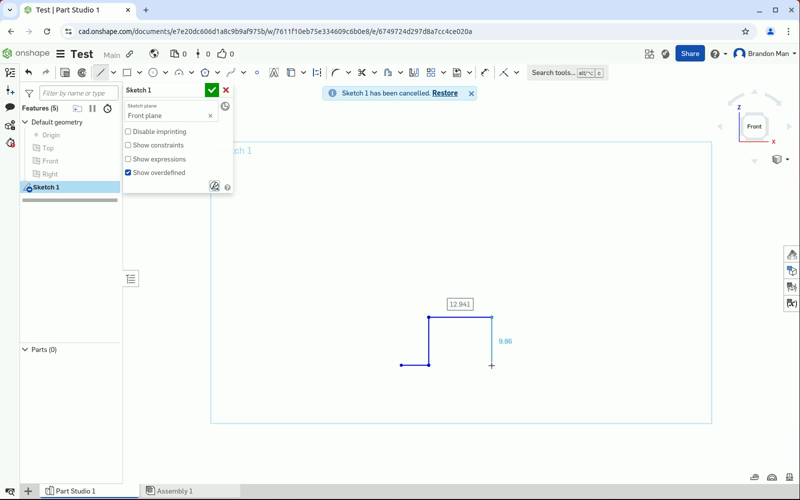
key_up(shift)
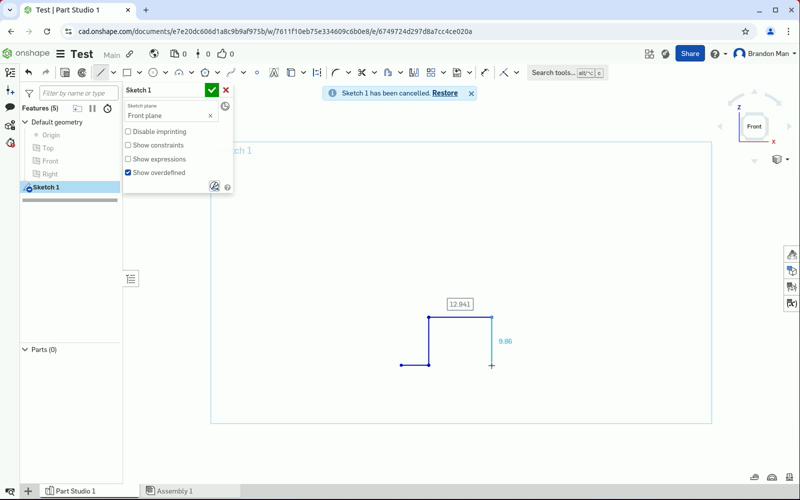
key_down(shift)
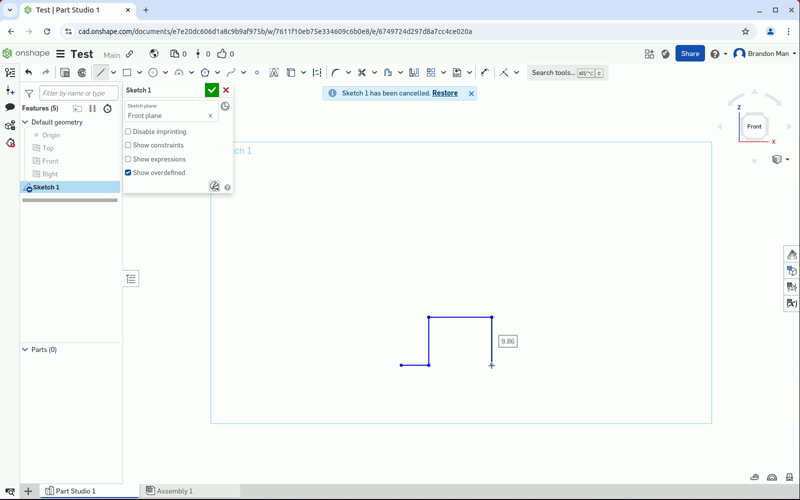
mouse_move(521, 365)
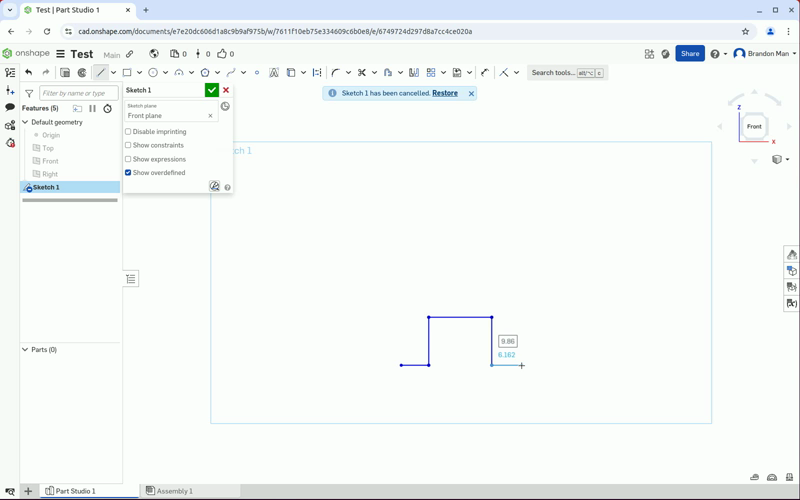
mouse_move(519, 365)
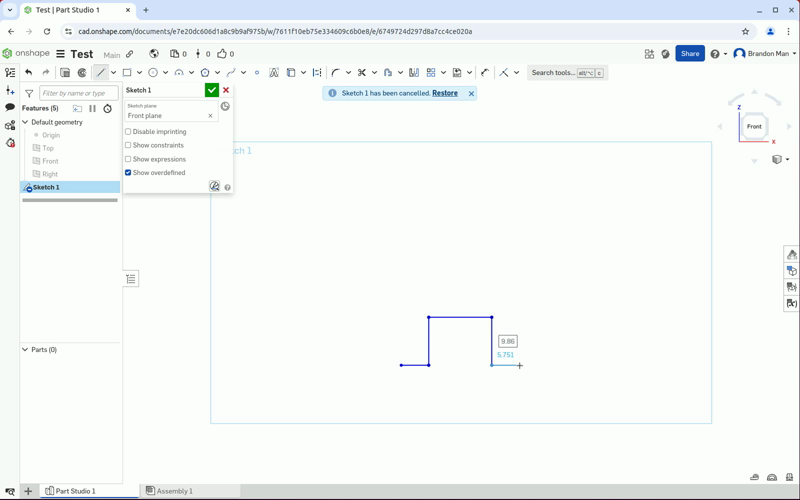
click(519, 365)
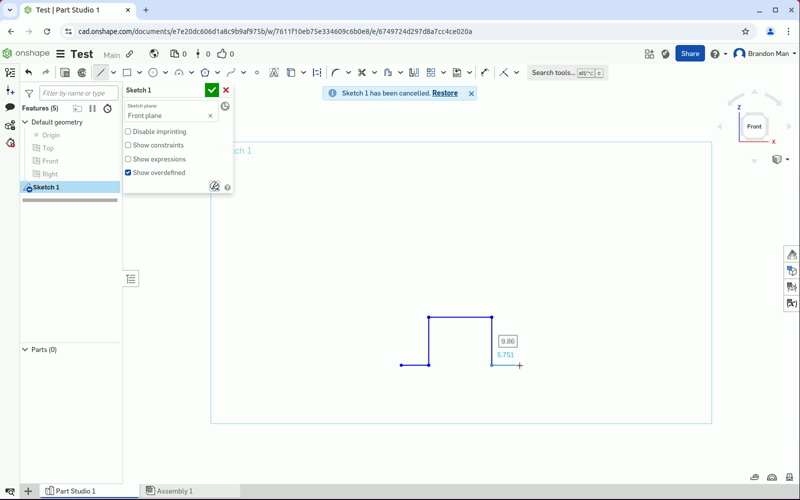
key_up(shift)
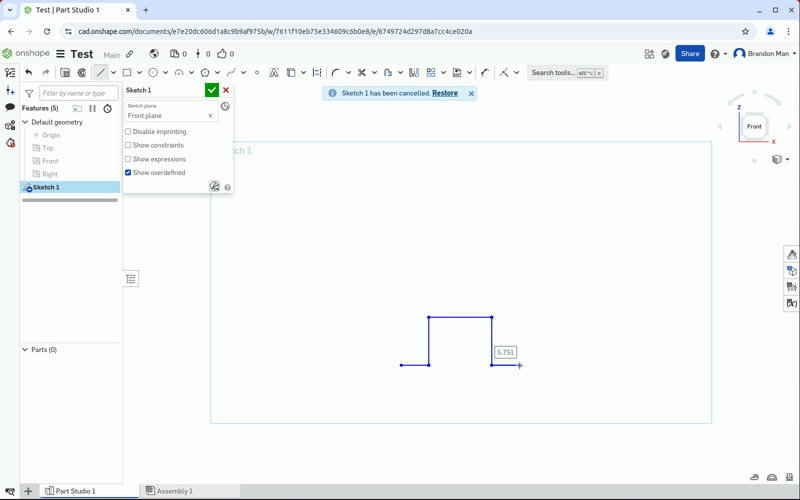
key_down(shift)
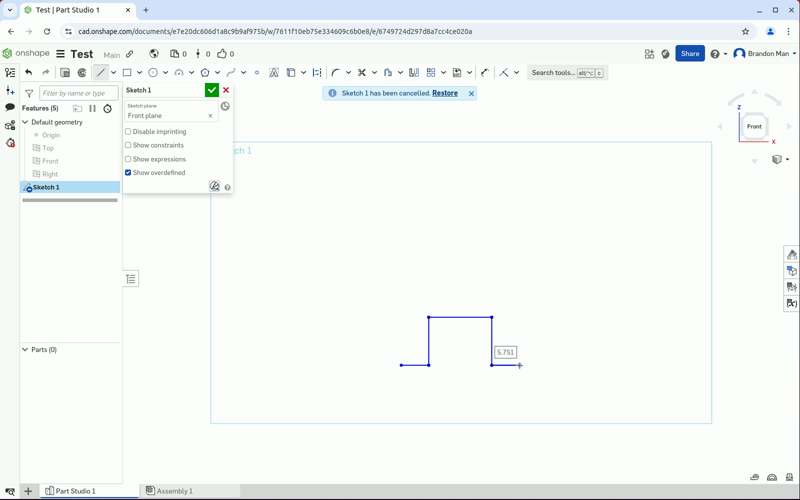
mouse_move(519, 218)
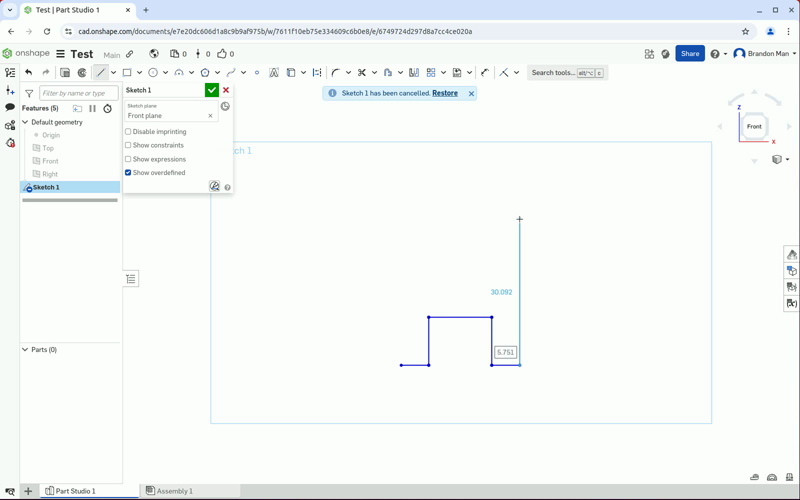
click(519, 218)
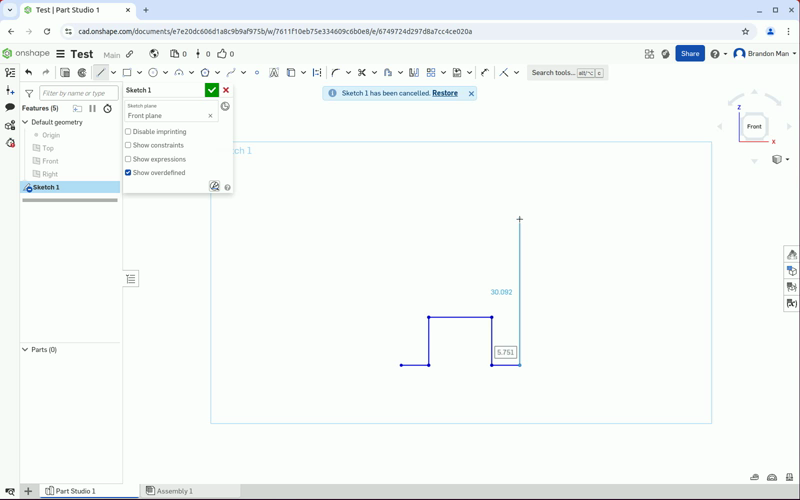
key_up(shift)
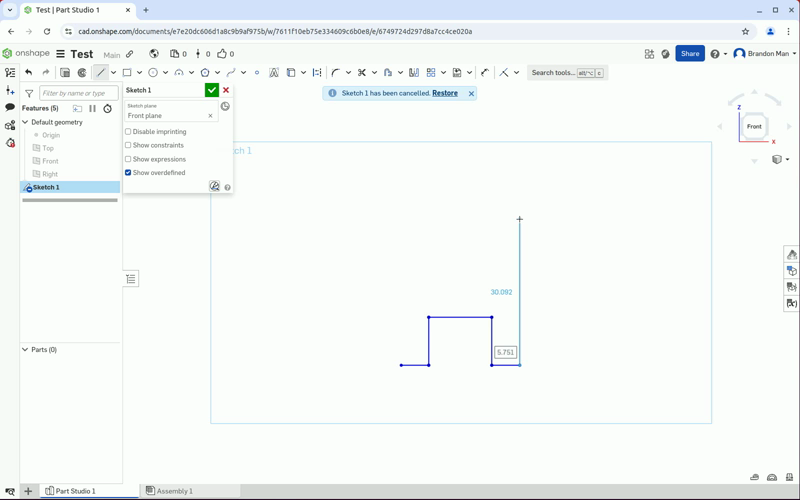
key_down(shift)
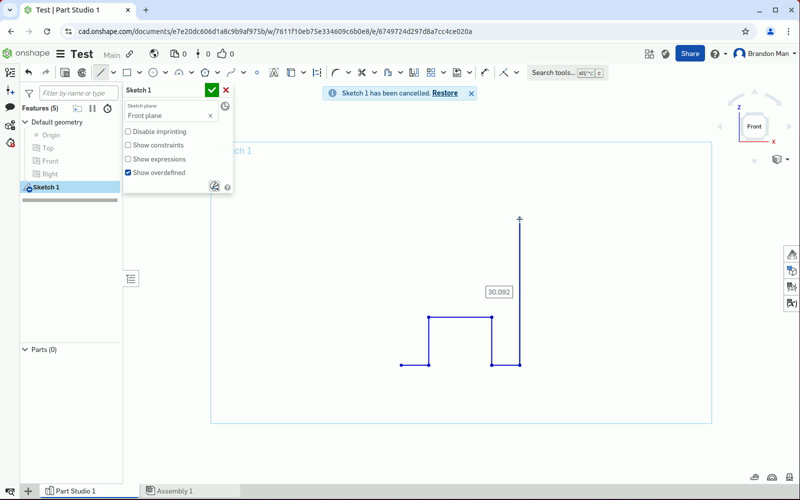
mouse_move(401, 218)
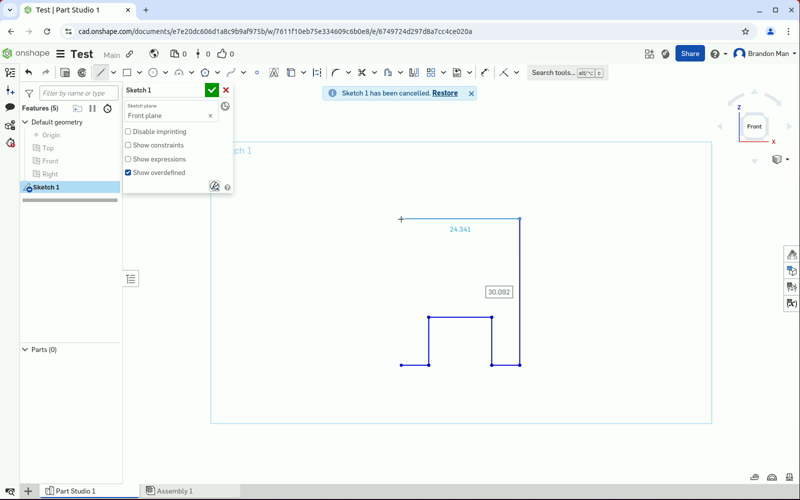
click(401, 218)
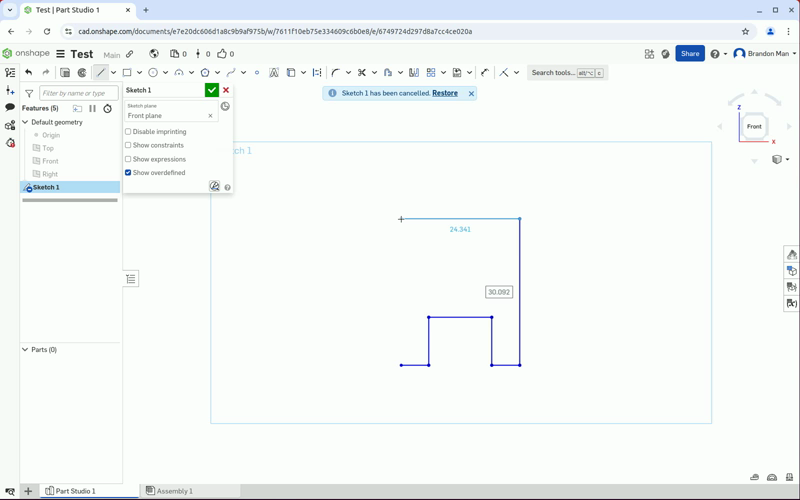
key_up(shift)
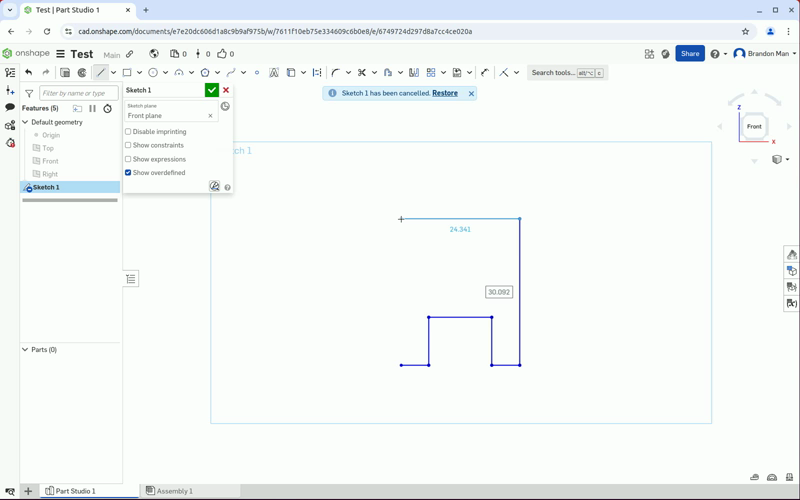
key_down(shift)
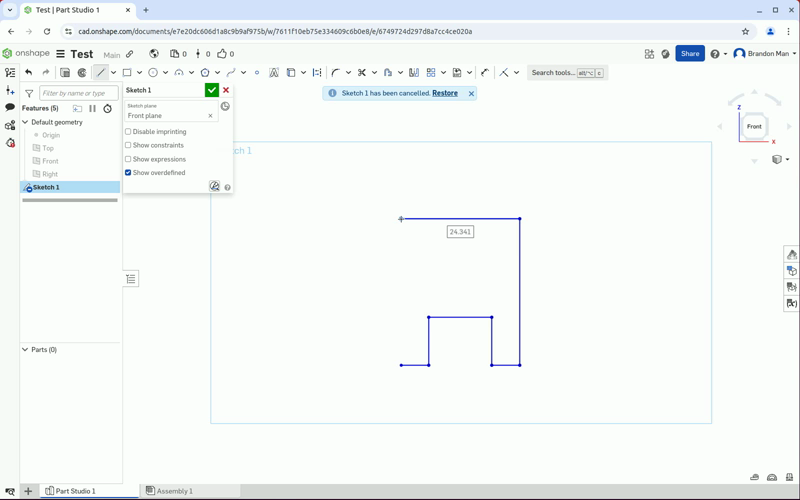
mouse_move(401, 365)
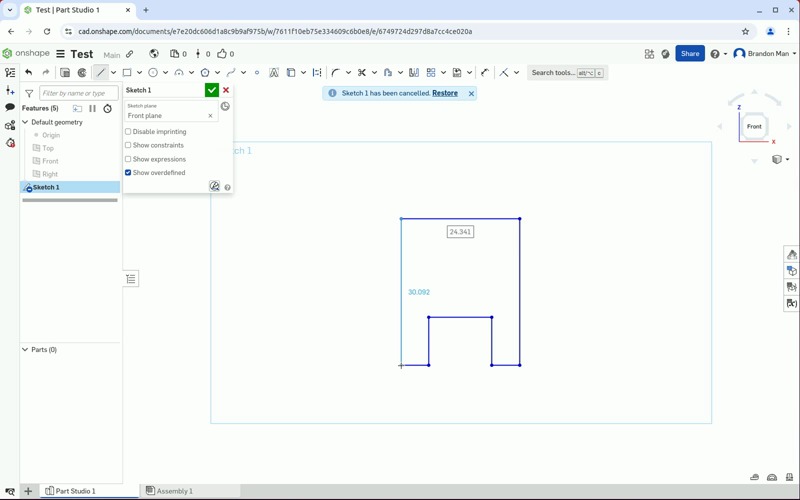
key_up(shift)
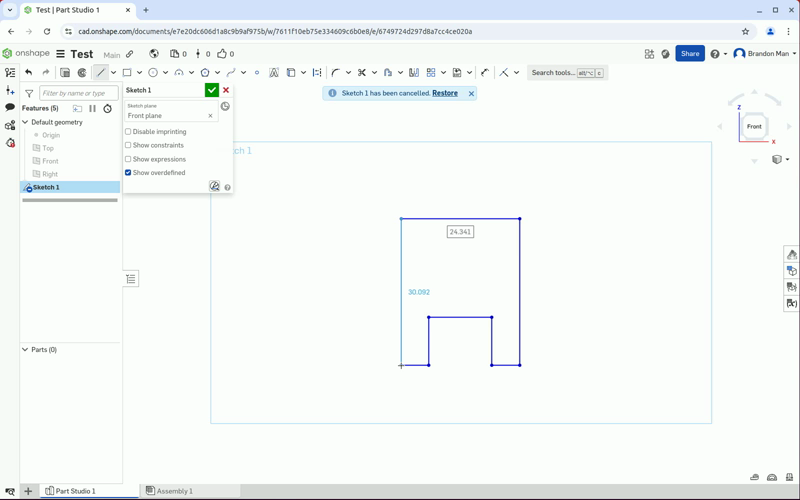
click(401, 365)
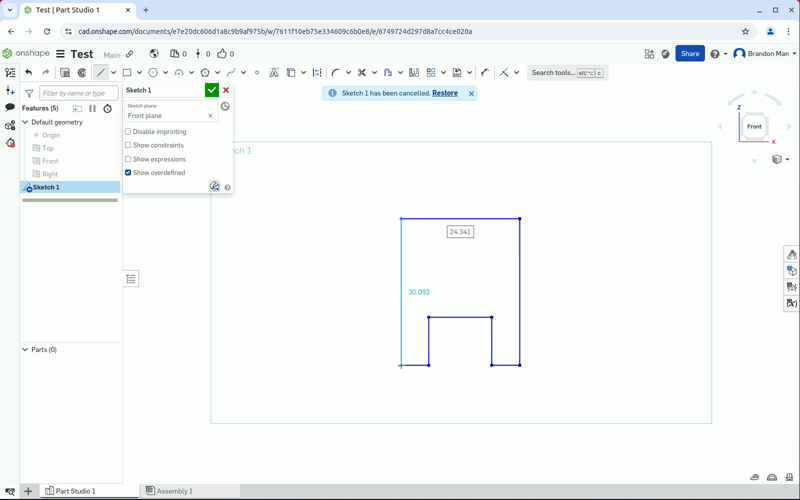
key(esc)
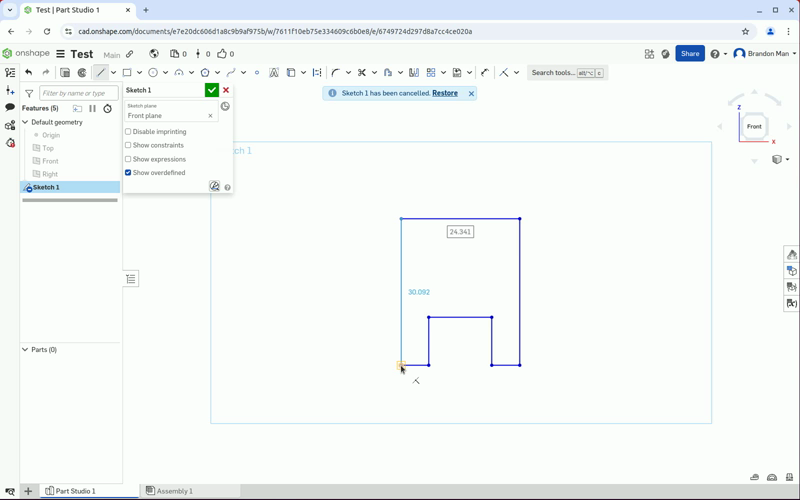
key(c)
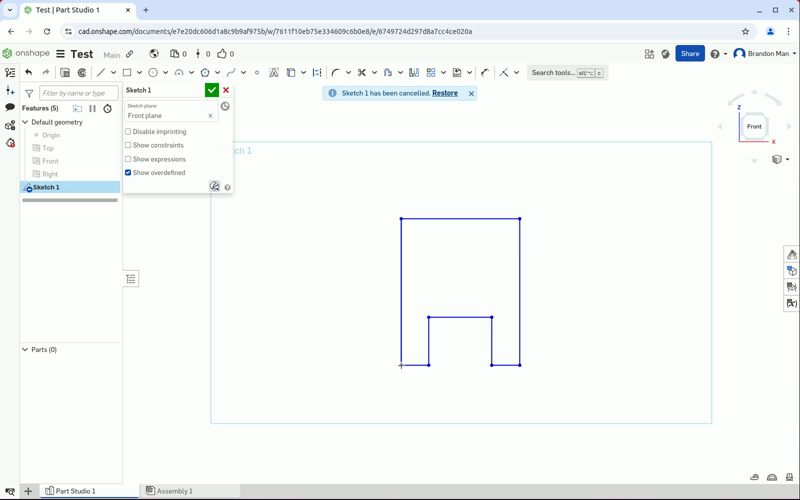
key_down(shift)
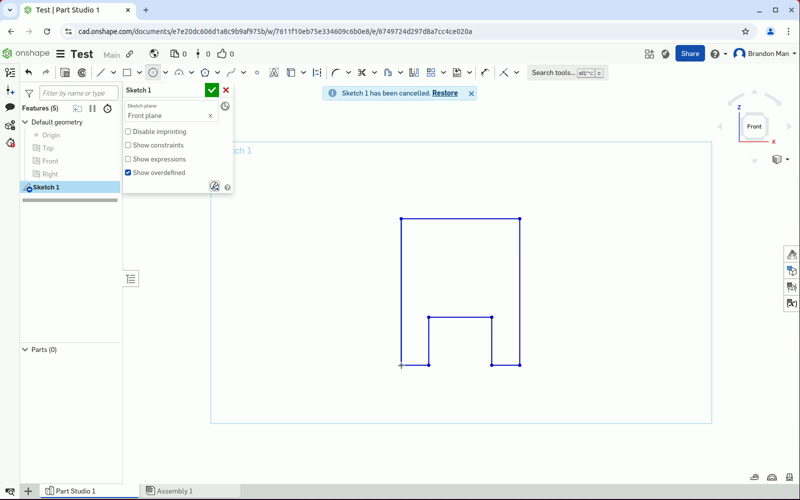
mouse_move(414, 349)
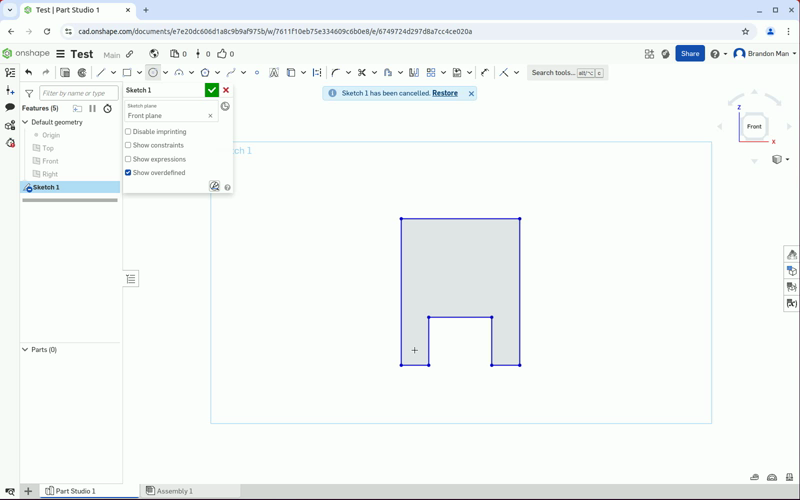
click(414, 349)
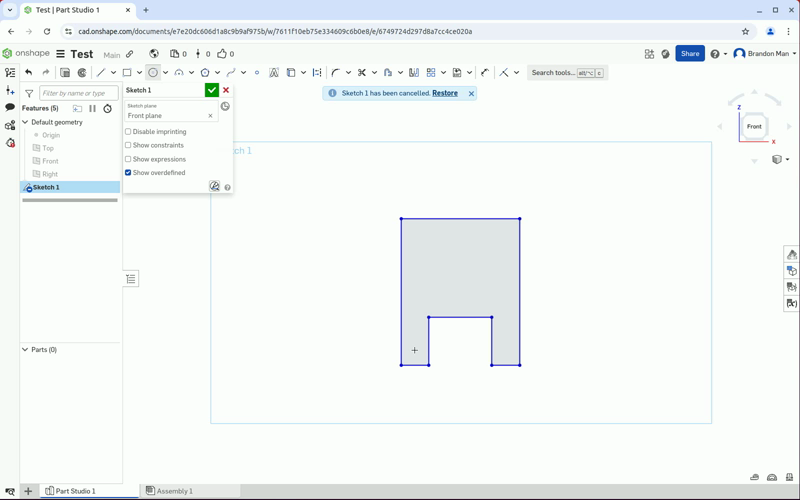
key_up(shift)
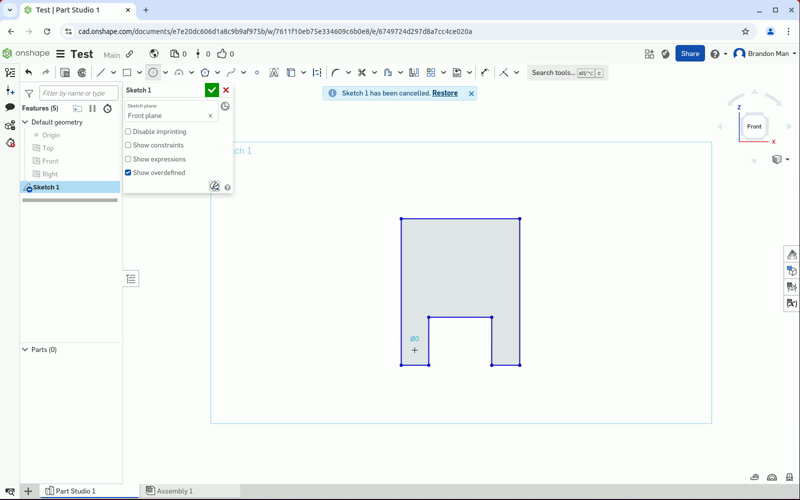
mouse_move(421, 349)
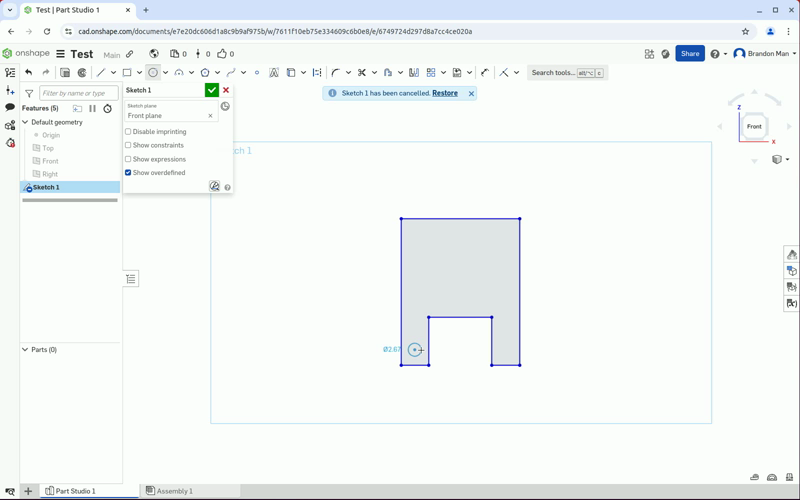
click(421, 349)
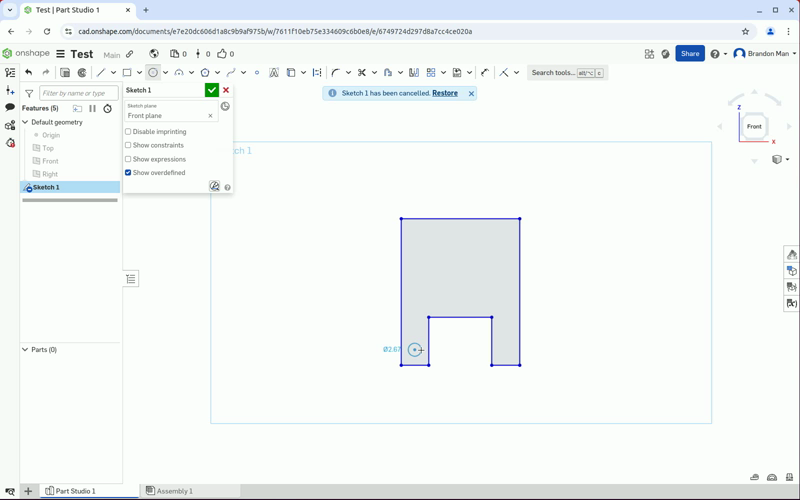
key(esc)
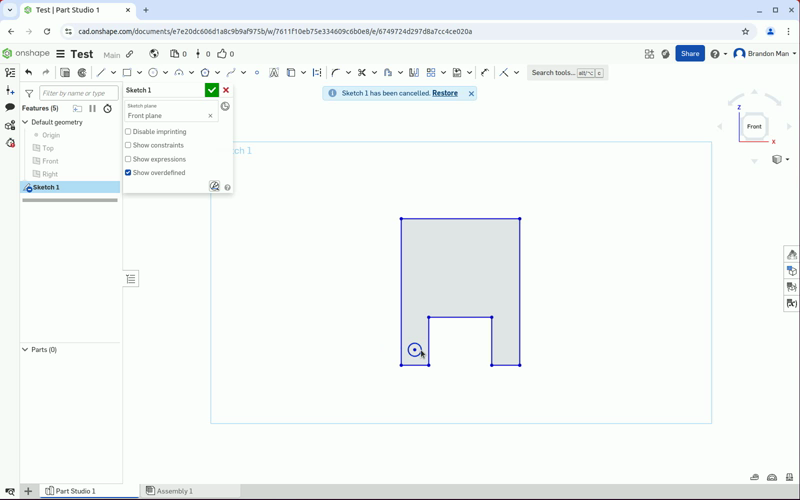
key(l)
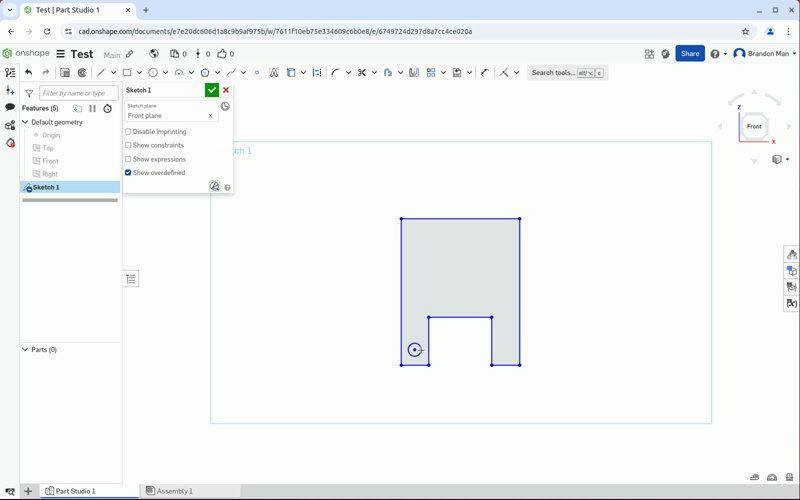
key_down(shift)
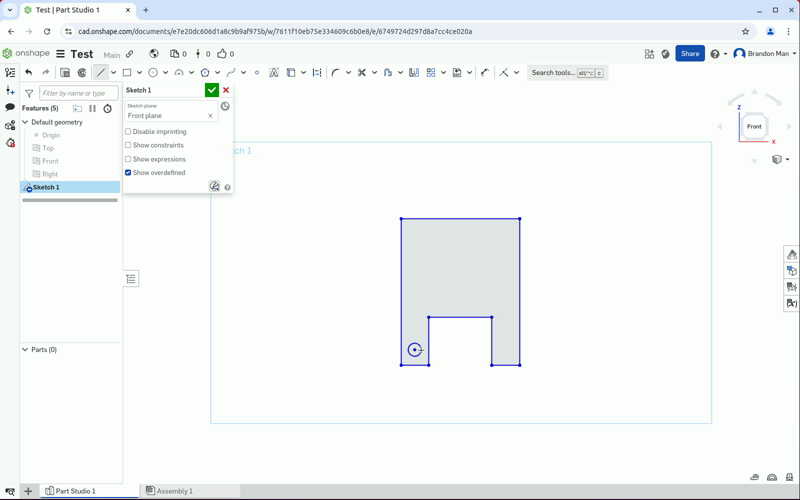
mouse_move(428, 288)
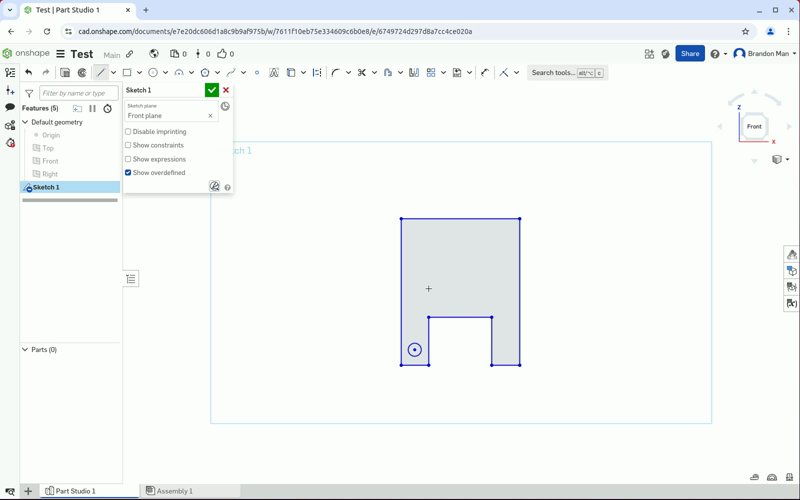
click(428, 288)
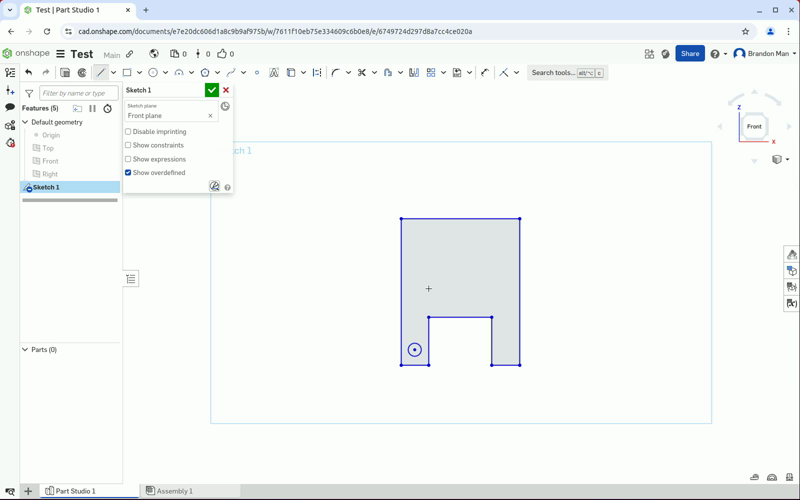
key_up(shift)
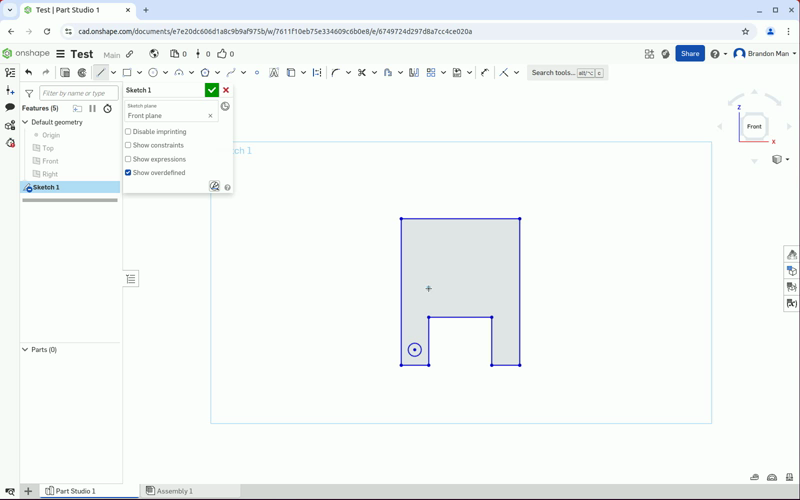
key_down(shift)
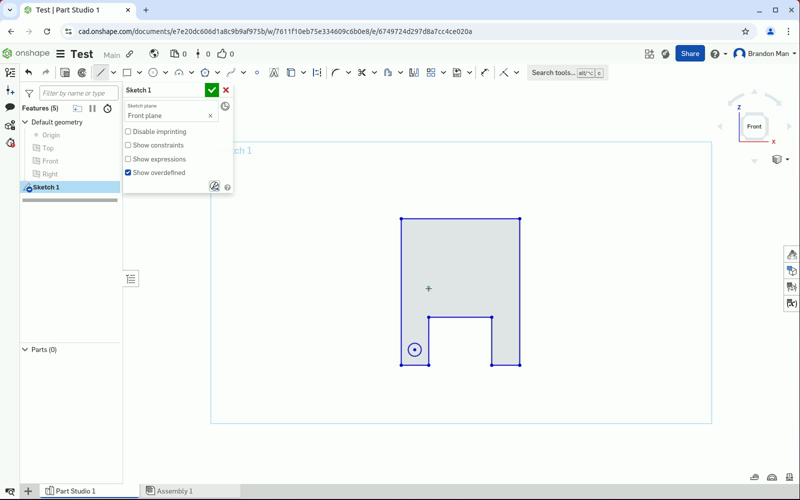
mouse_move(491, 288)
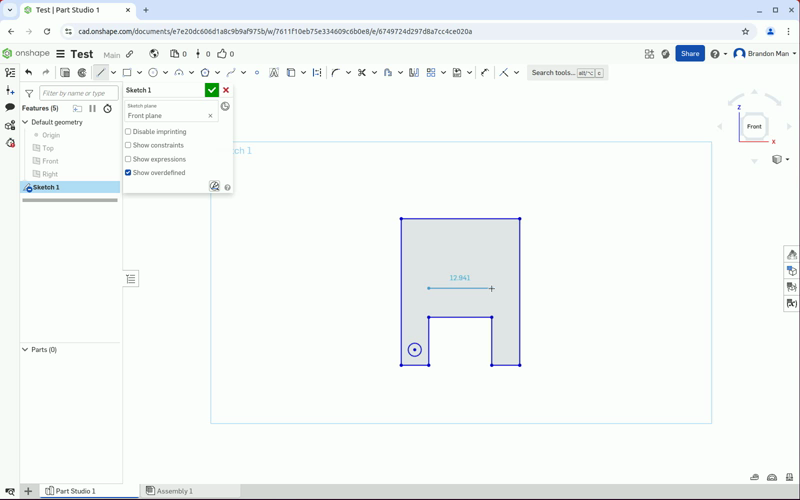
click(491, 288)
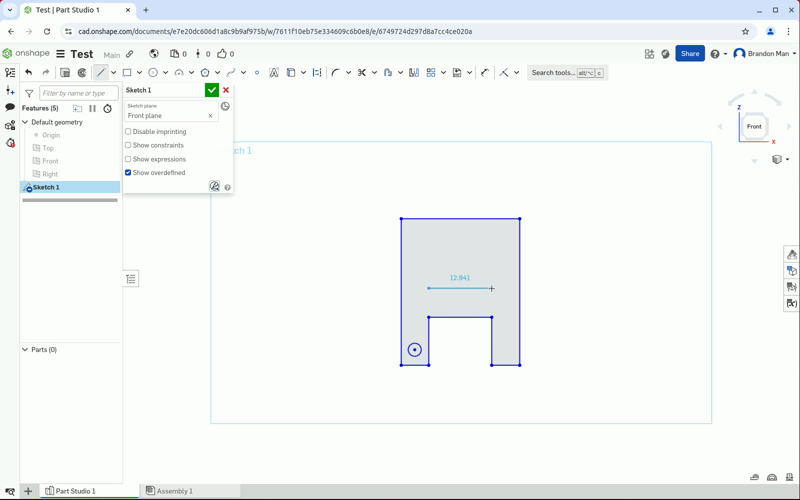
key_up(shift)
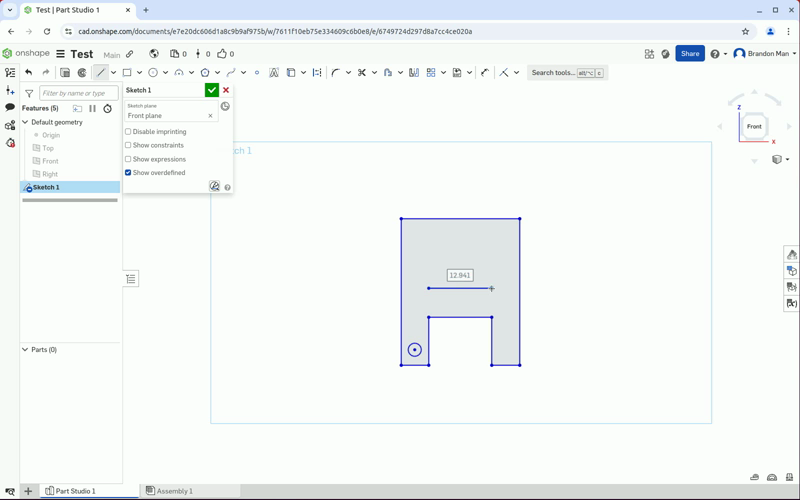
key_down(shift)
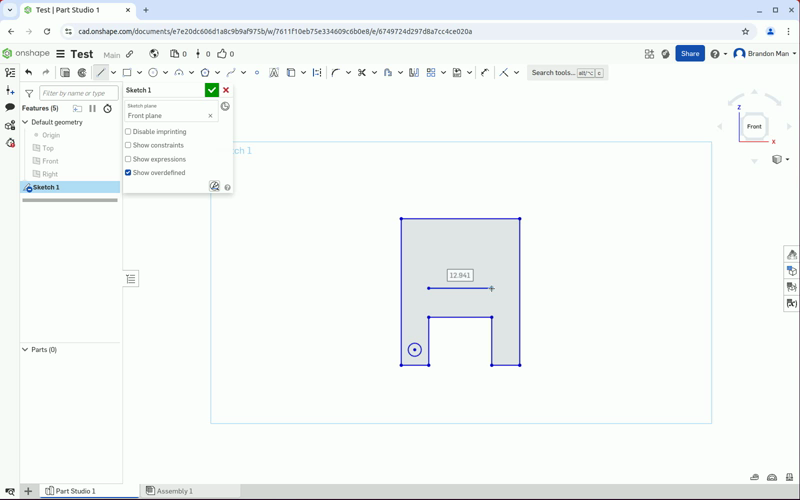
mouse_move(521, 288)
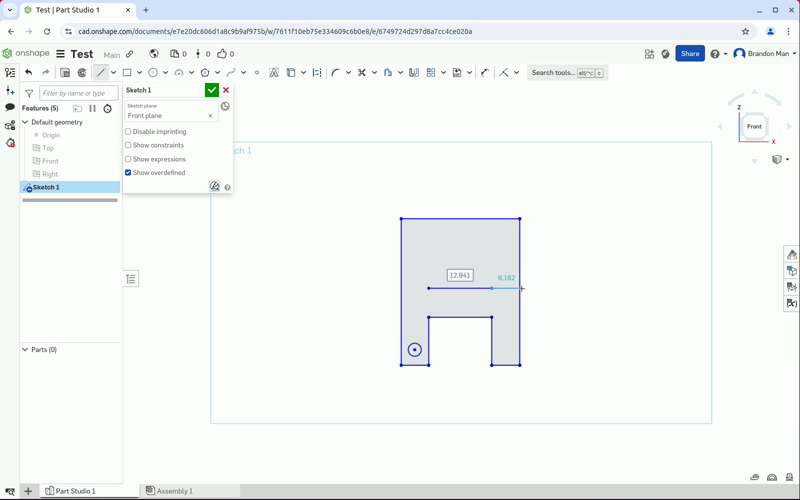
mouse_move(491, 232)
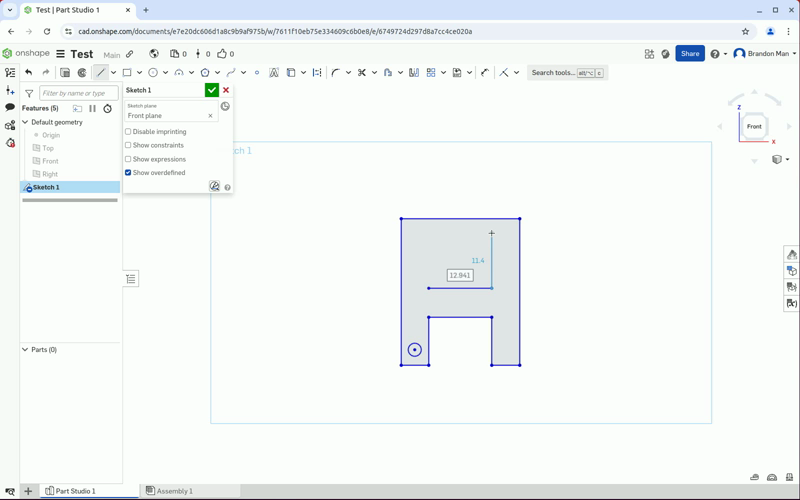
click(491, 232)
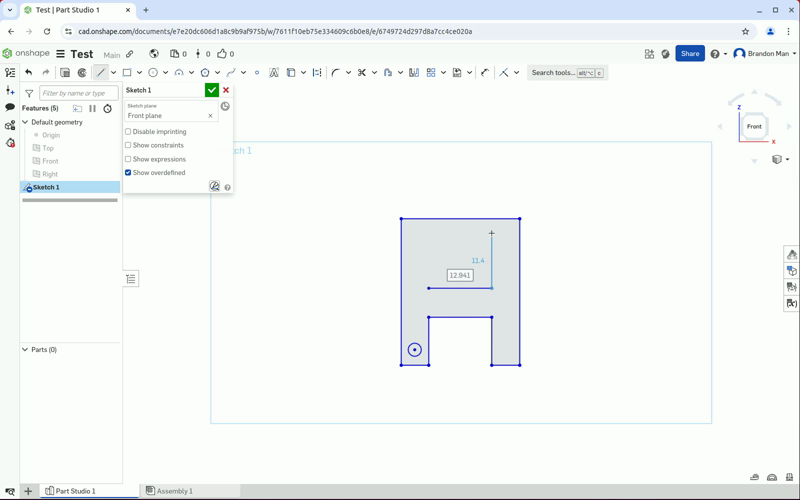
key_up(shift)
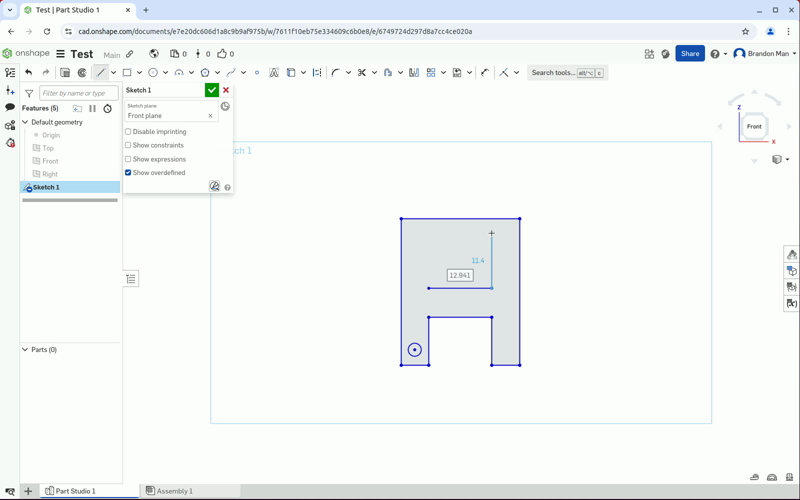
key_down(shift)
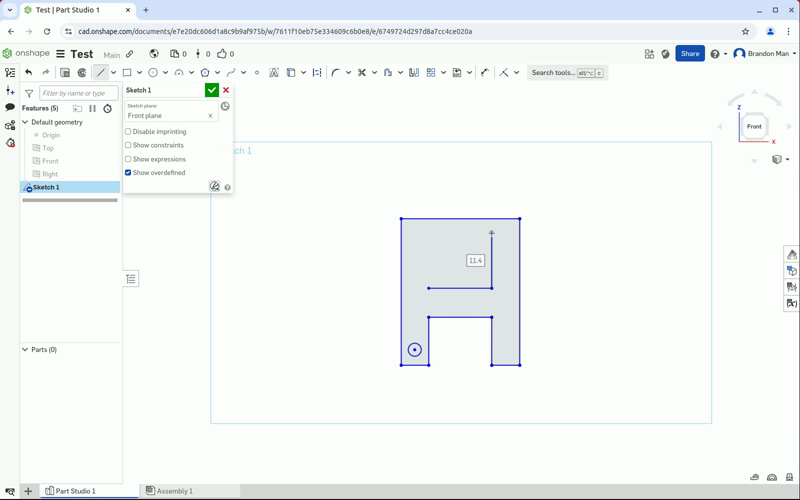
mouse_move(428, 232)
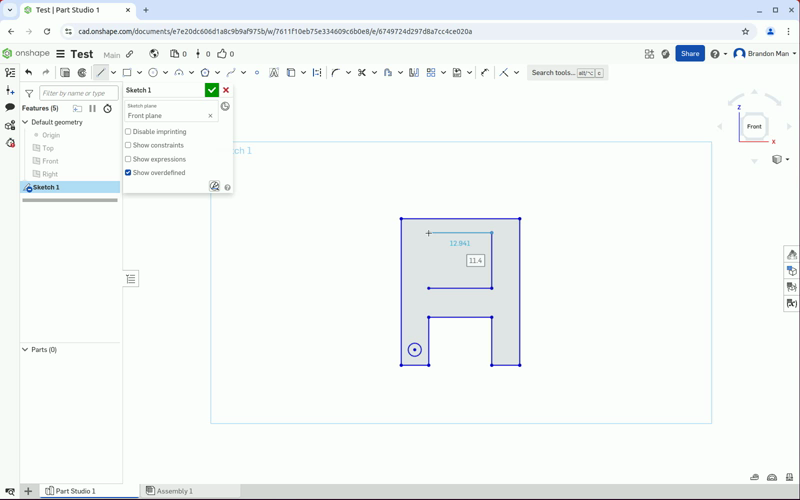
click(428, 232)
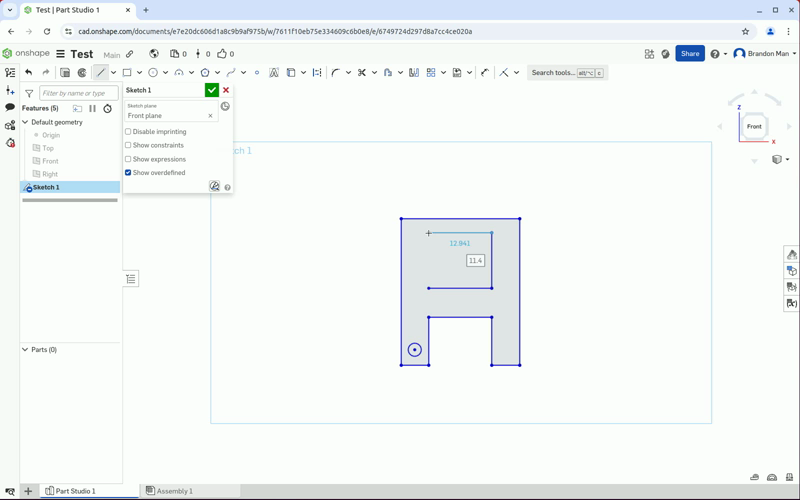
key_up(shift)
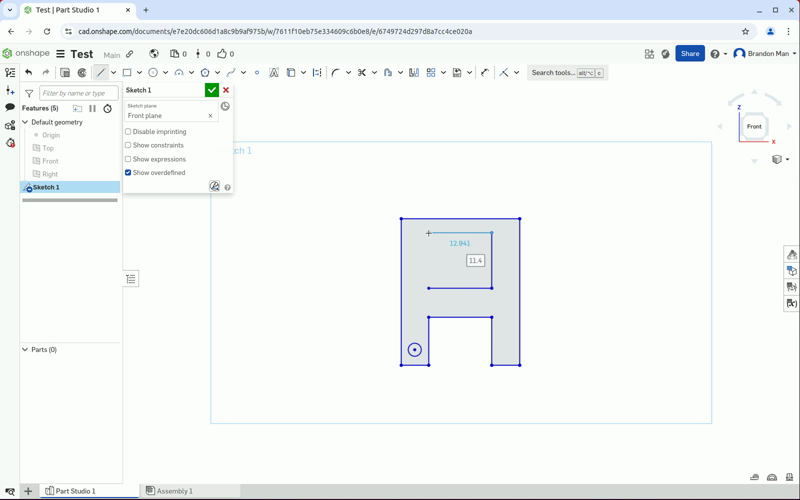
mouse_move(458, 232)
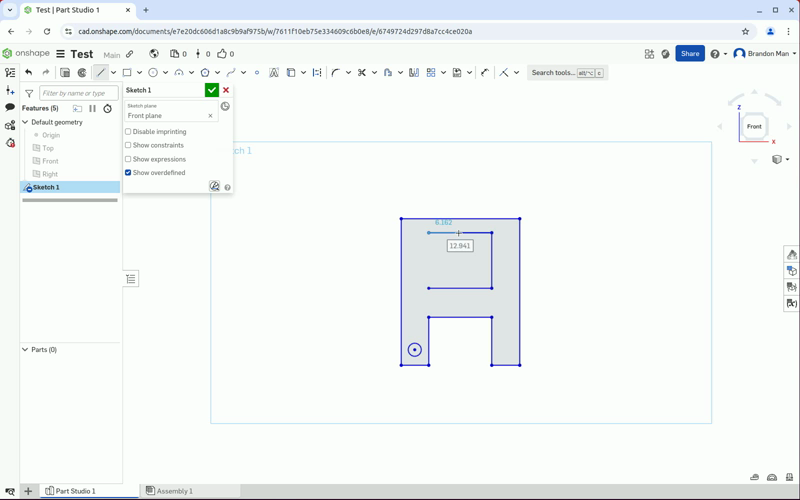
key_down(shift)
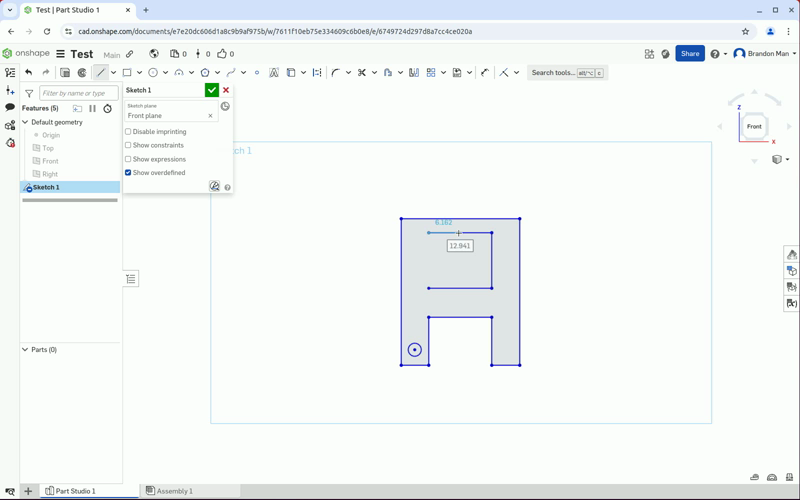
mouse_move(428, 288)
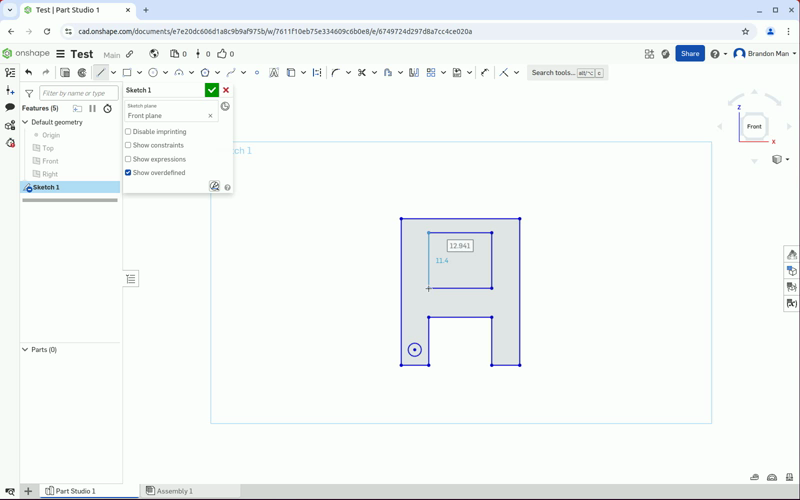
key_up(shift)
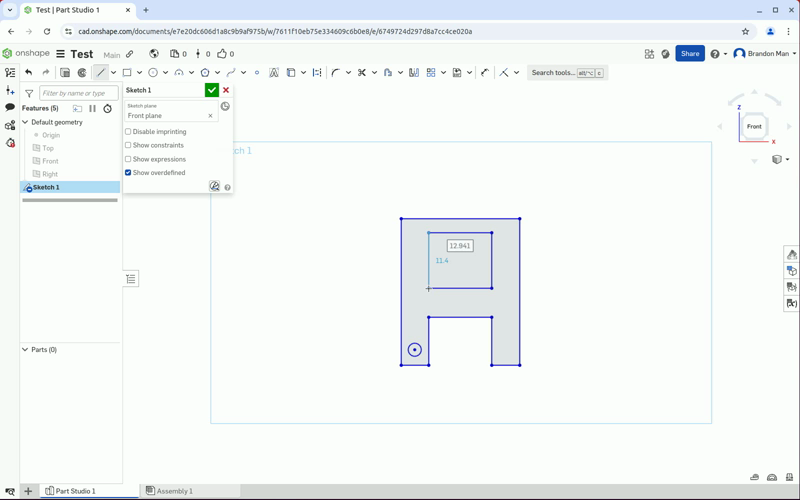
click(428, 288)
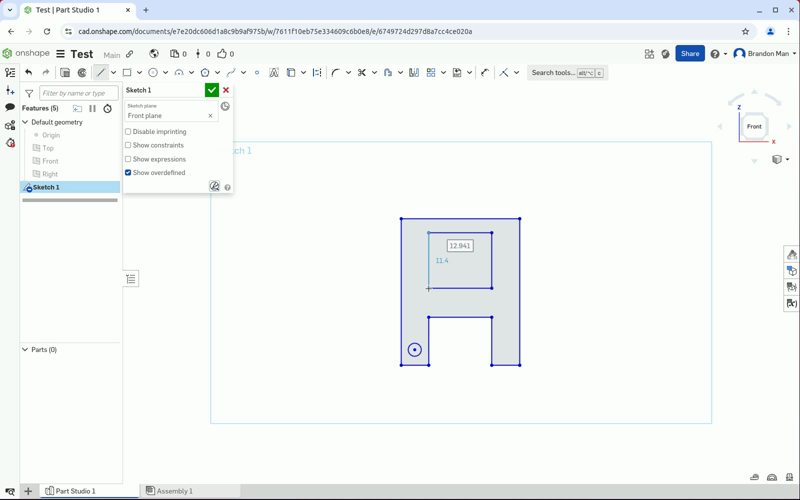
key(esc)
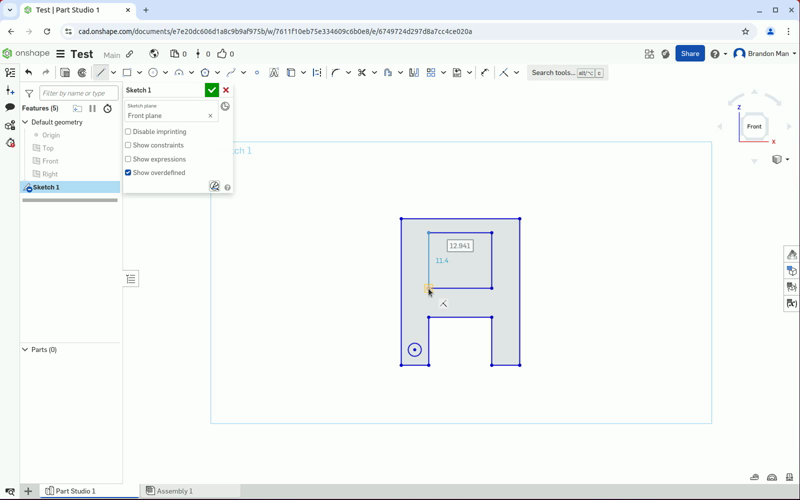
key(c)
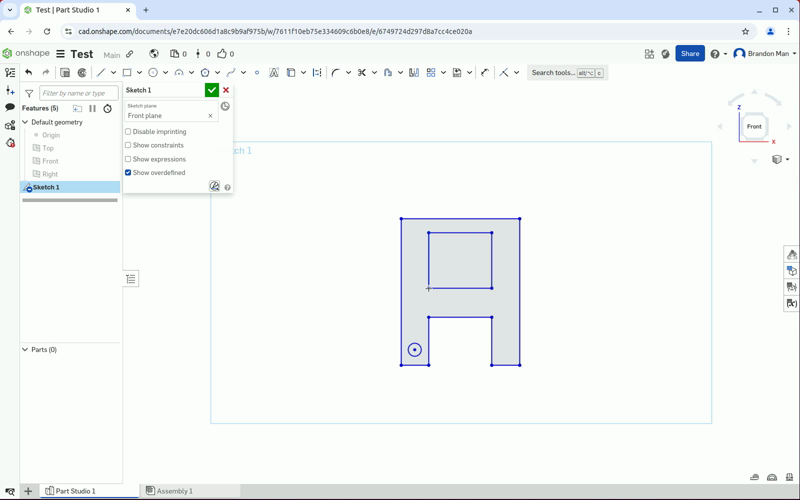
key_down(shift)
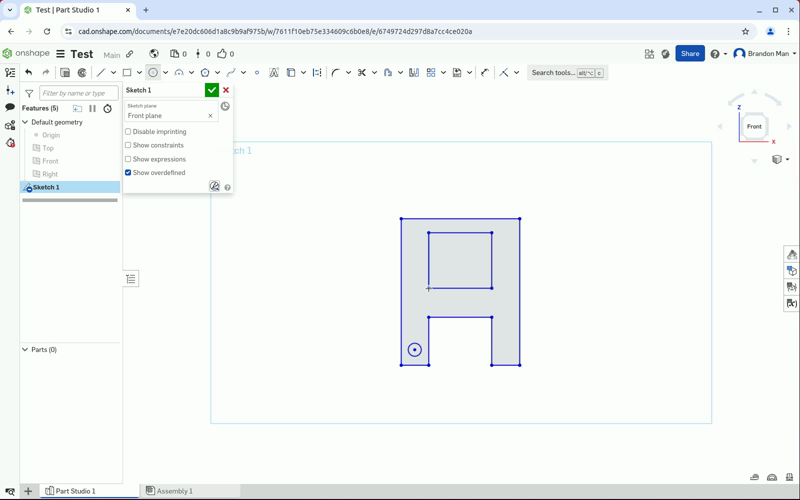
mouse_move(505, 349)
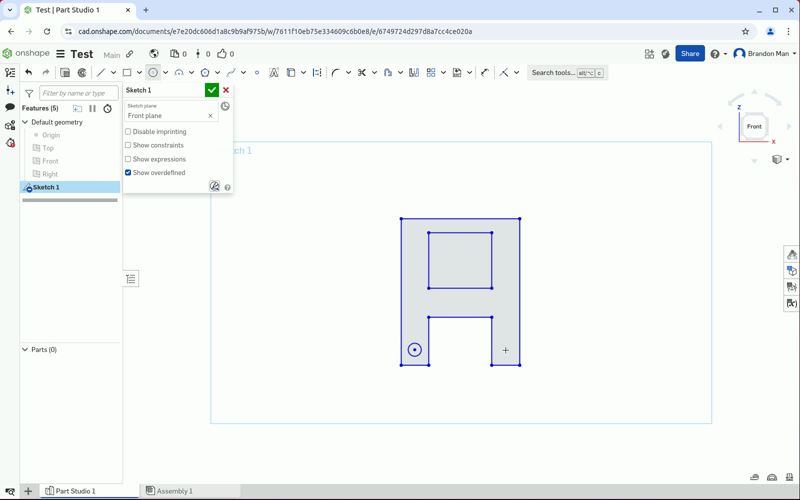
click(505, 349)
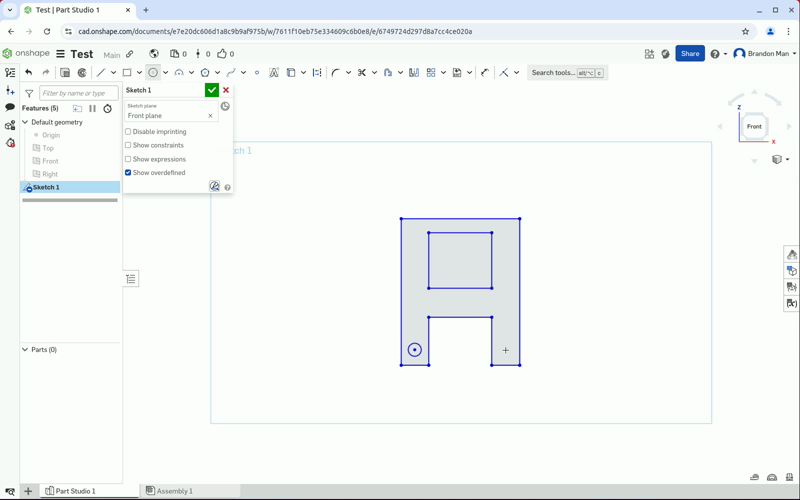
key_up(shift)
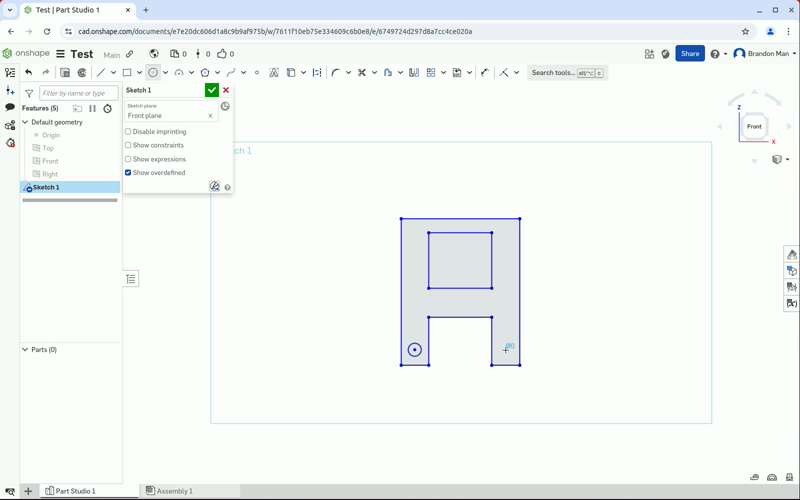
mouse_move(512, 349)
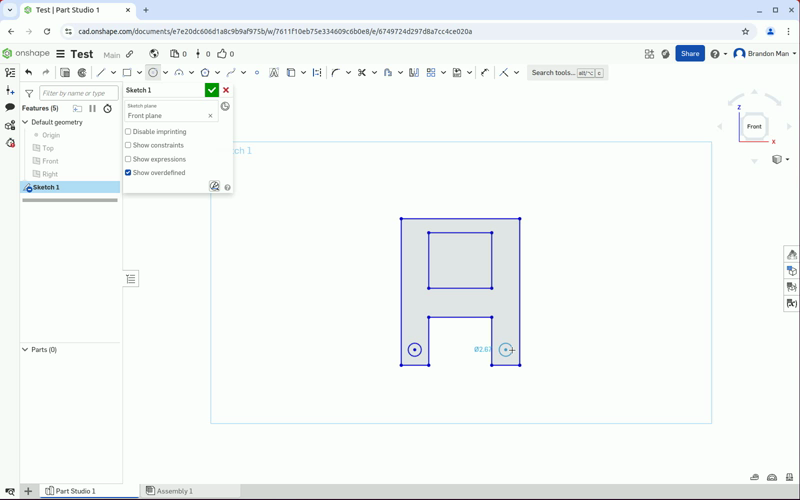
click(512, 349)
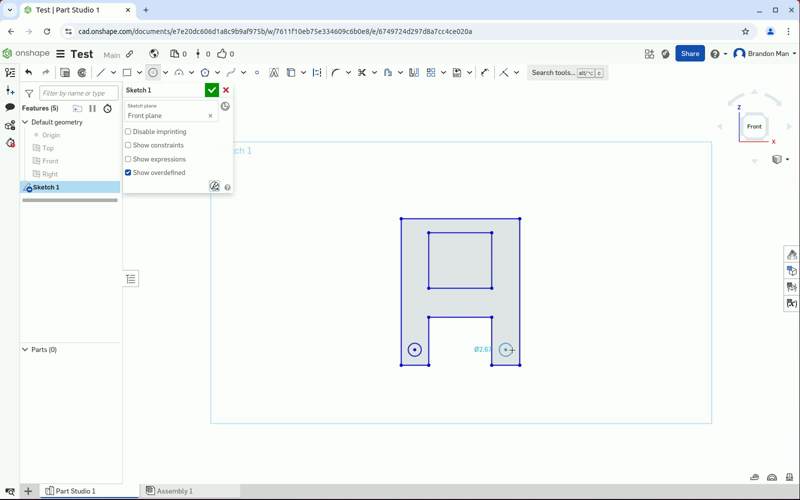
key(esc)
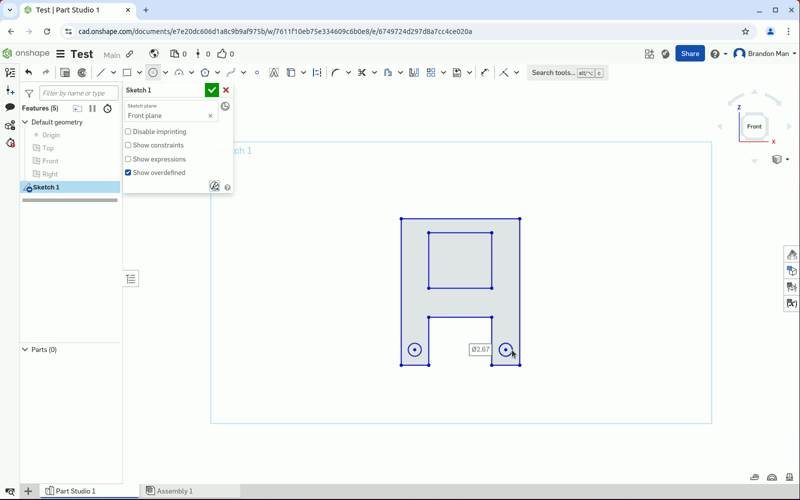
mouse_move(510, 307)
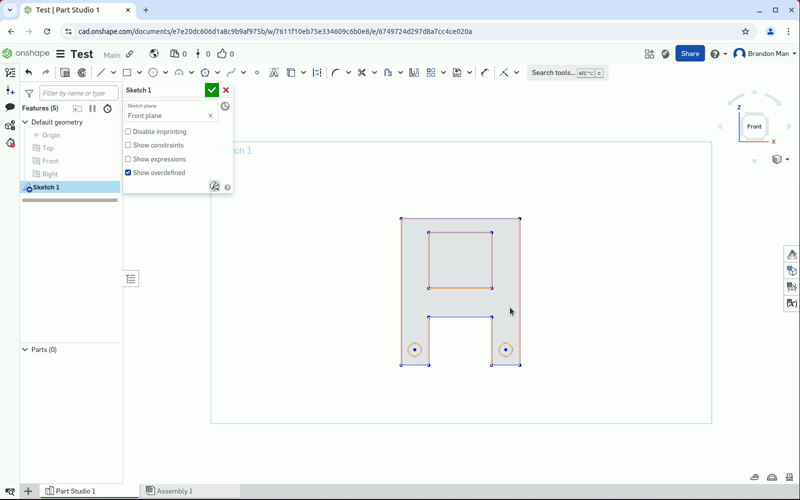
click(510, 307)
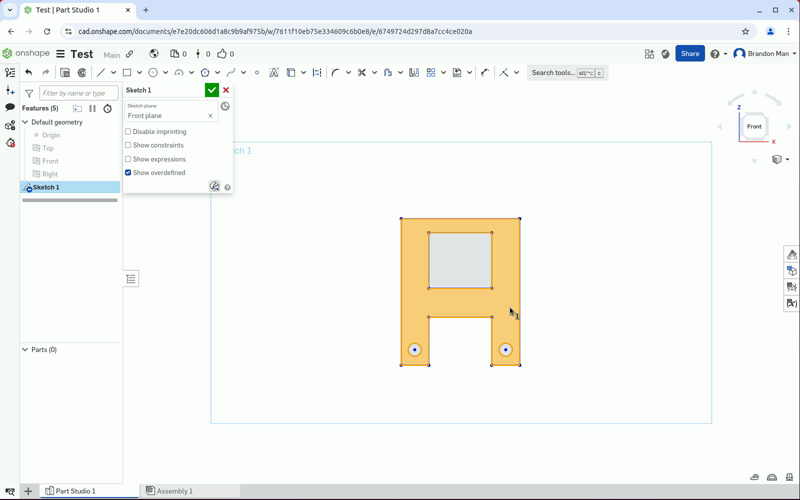
mouse_move(73, 352)
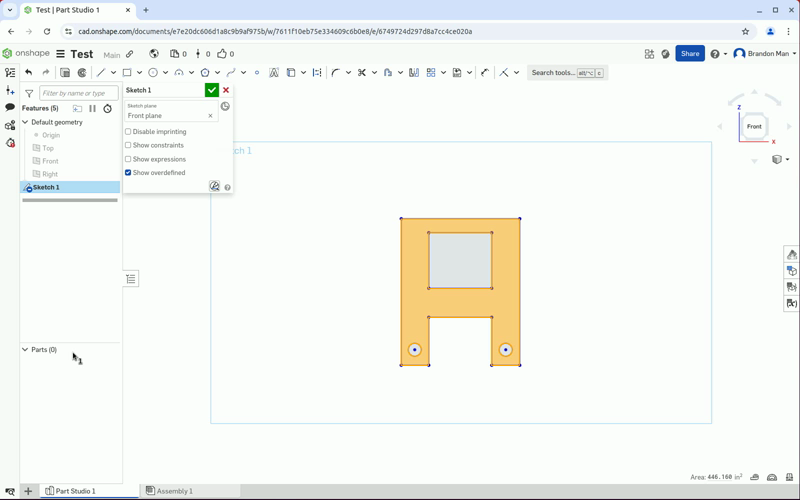
key(shift+y)
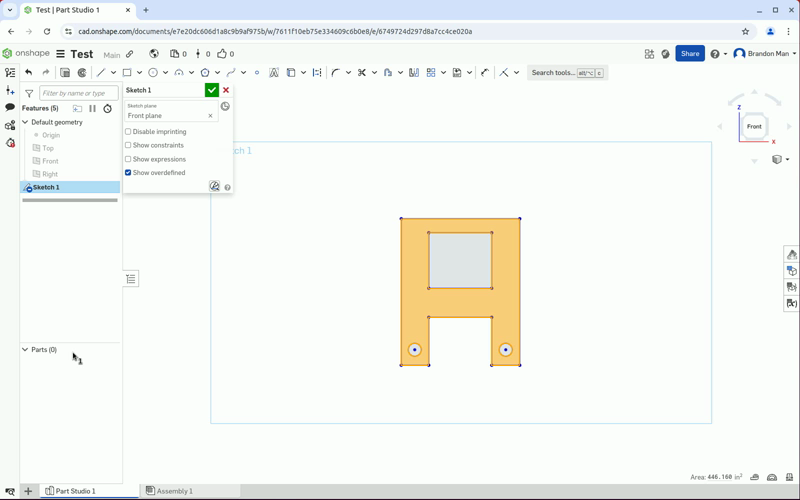
key(shift+e)
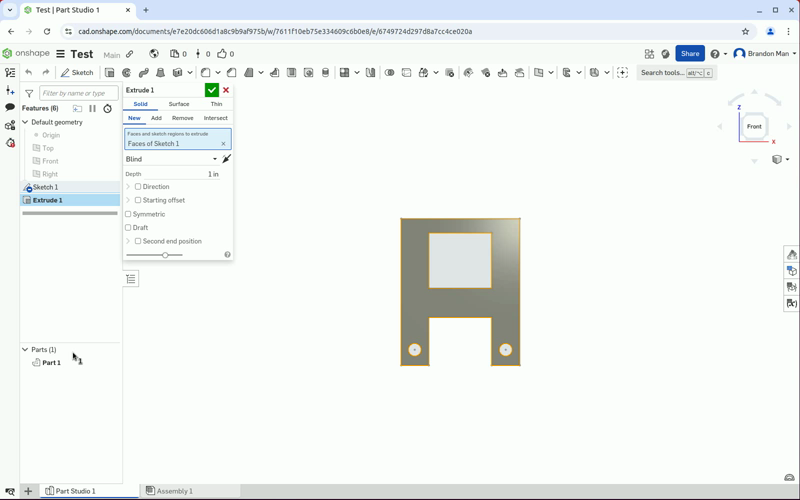
mouse_move(143, 106)
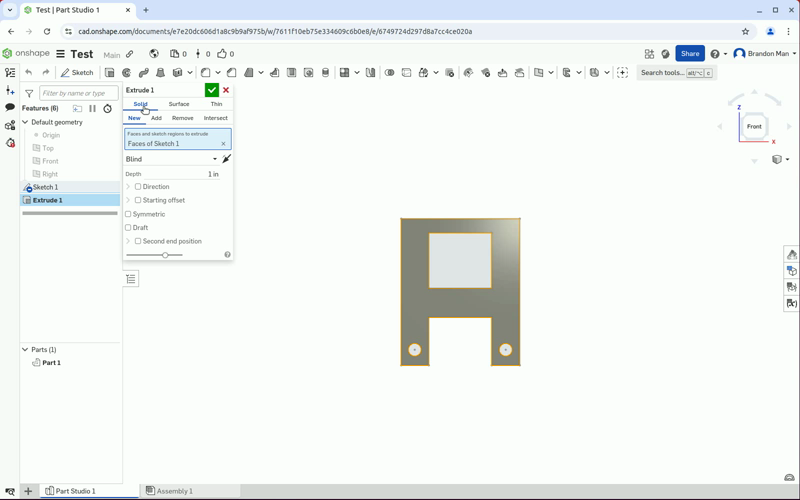
click(143, 106)
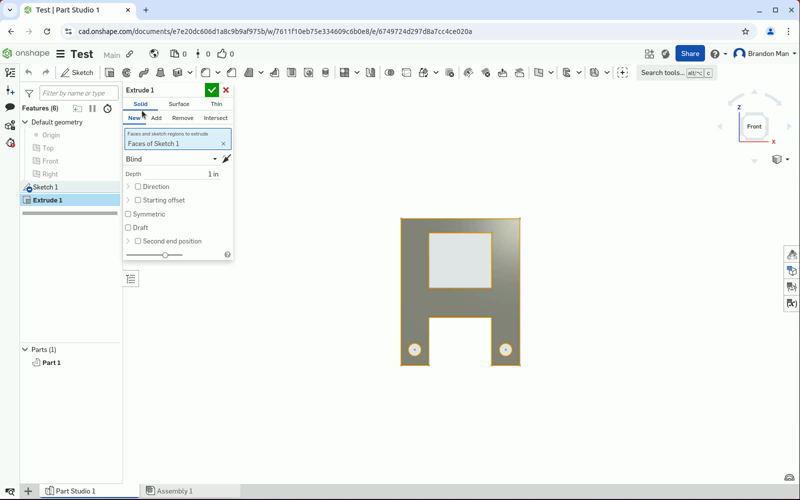
mouse_move(137, 120)
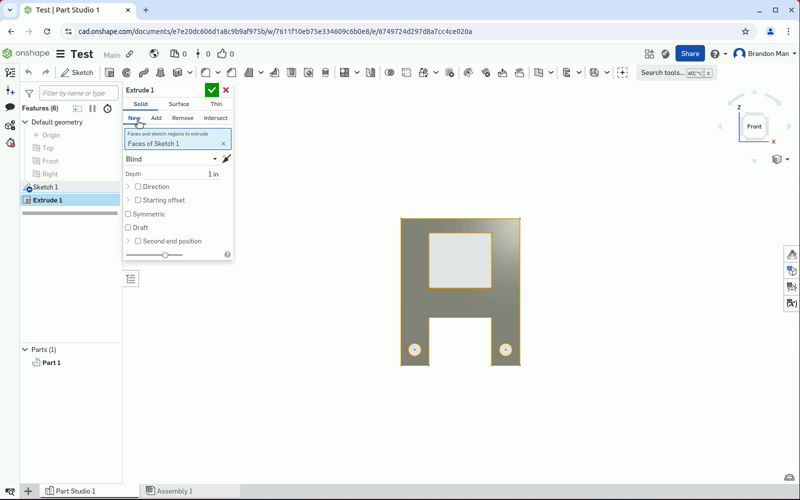
click(137, 120)
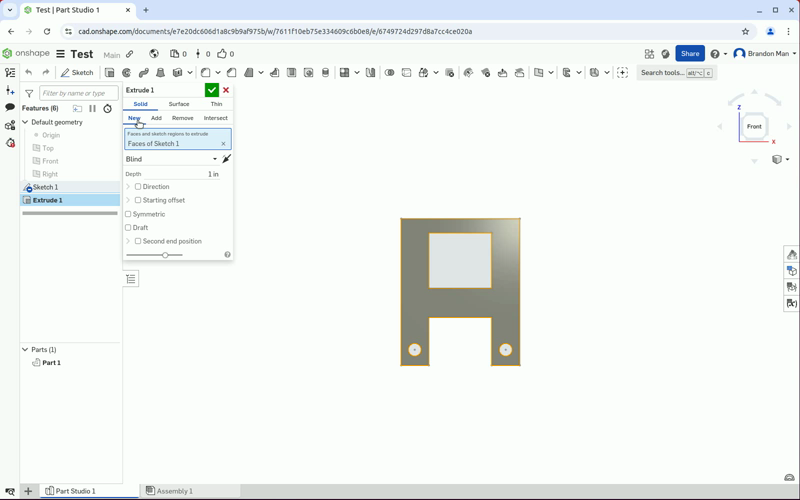
key(tab, 4)
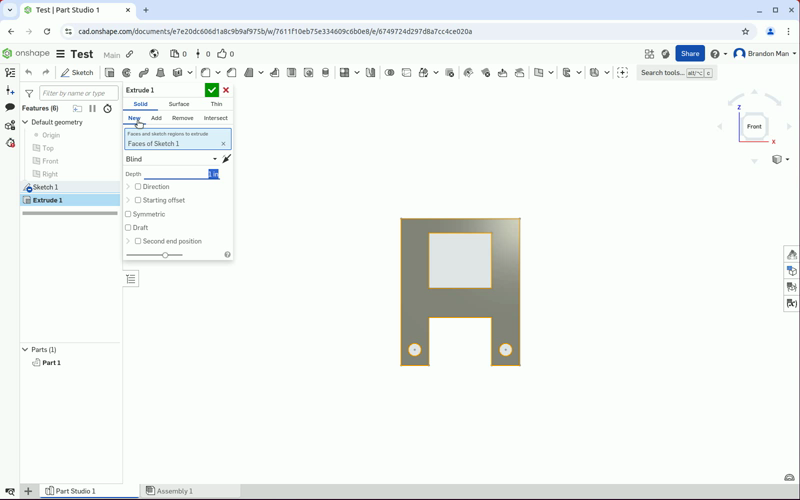
text(5.296)
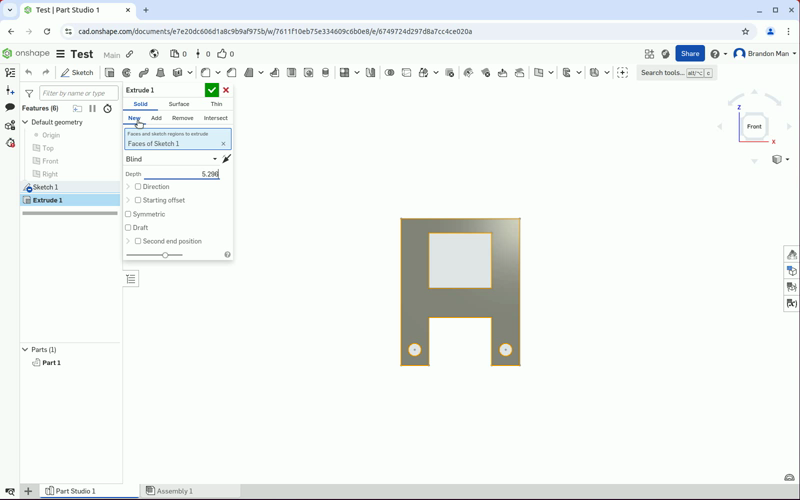
key(enter)
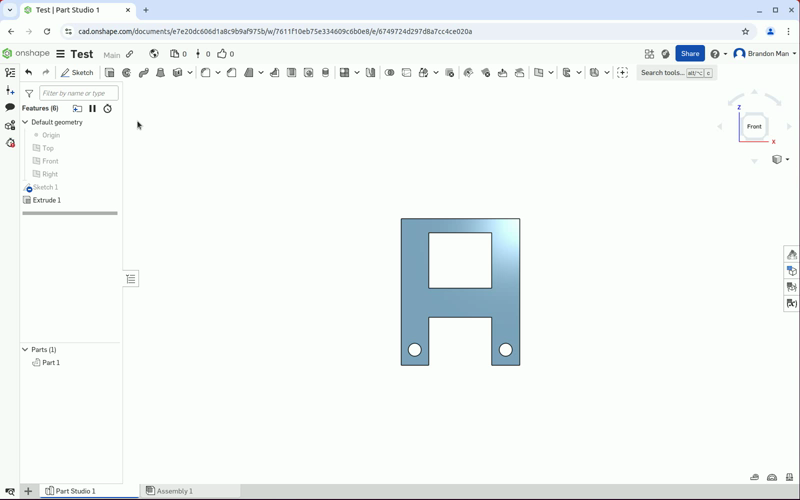
key(shift+h)
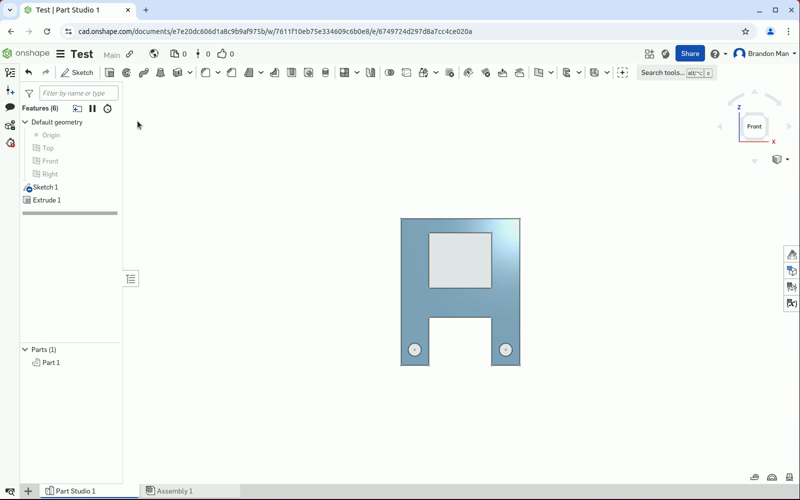
key(shift+h)
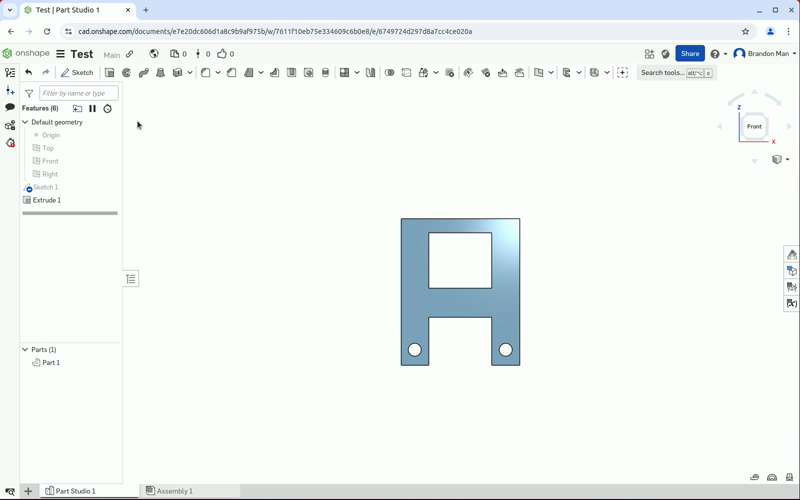
mouse_move(73, 189)
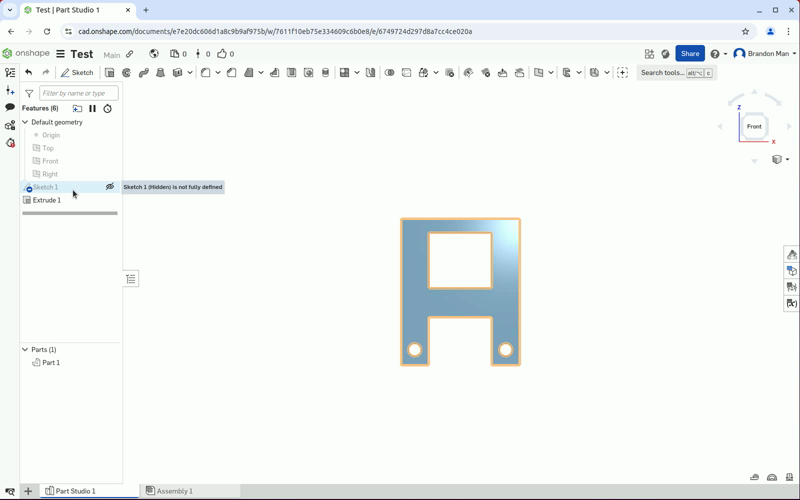
click(73, 189)
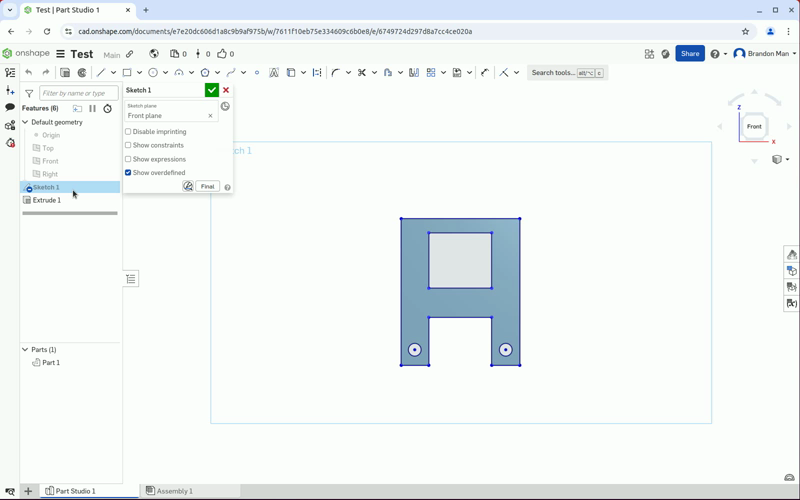
mouse_move(229, 92)
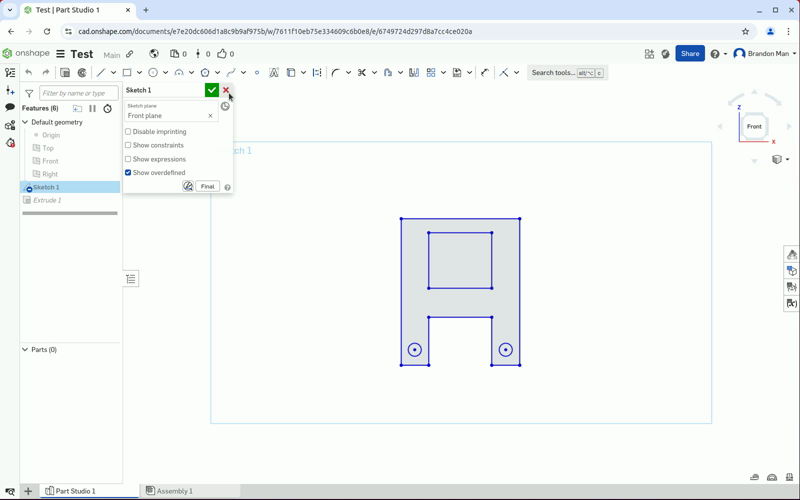
click(229, 92)
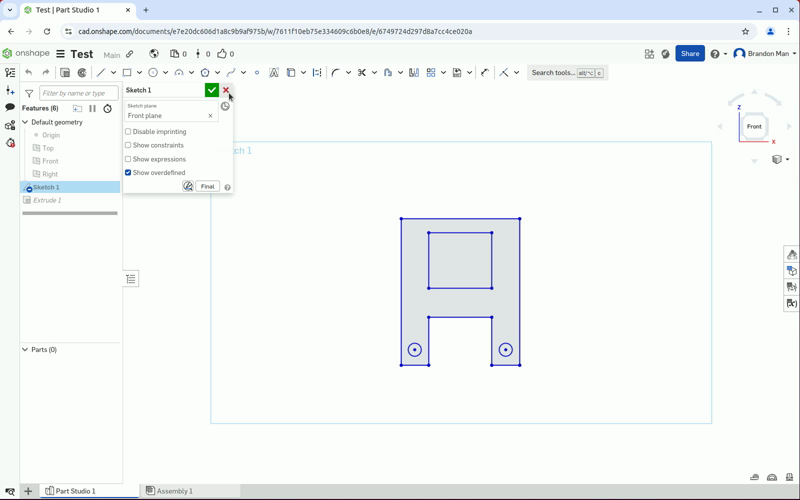
key(shift+s)
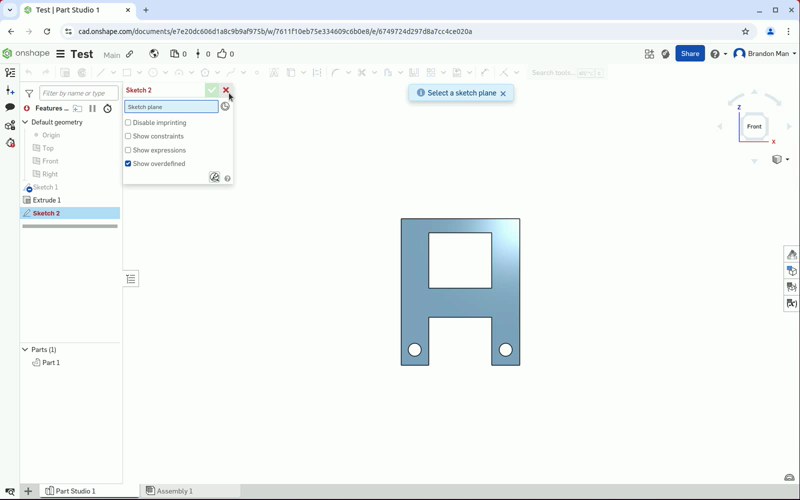
mouse_move(73, 163)
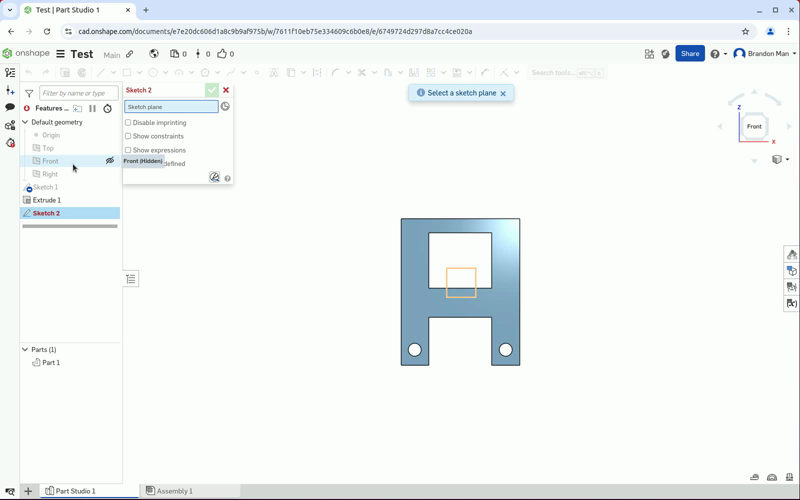
click(73, 163)
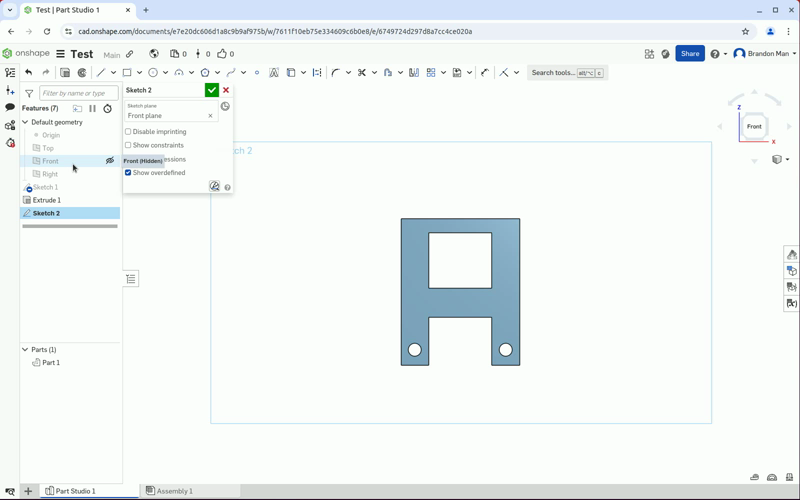
mouse_move(73, 352)
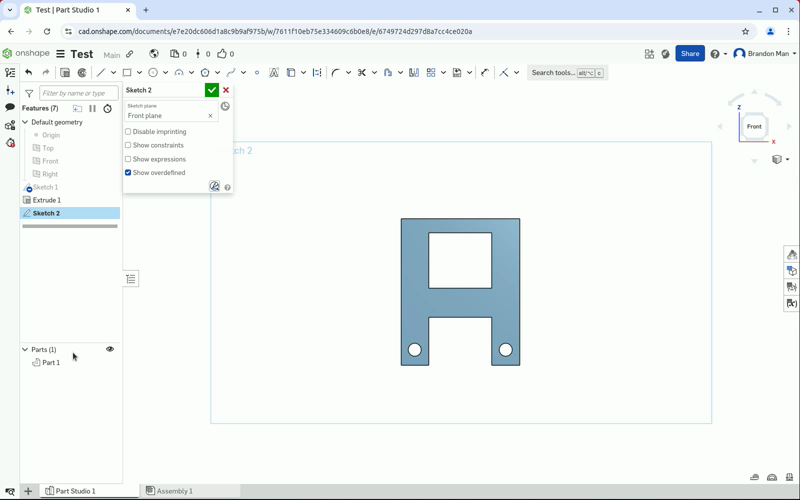
key(y)
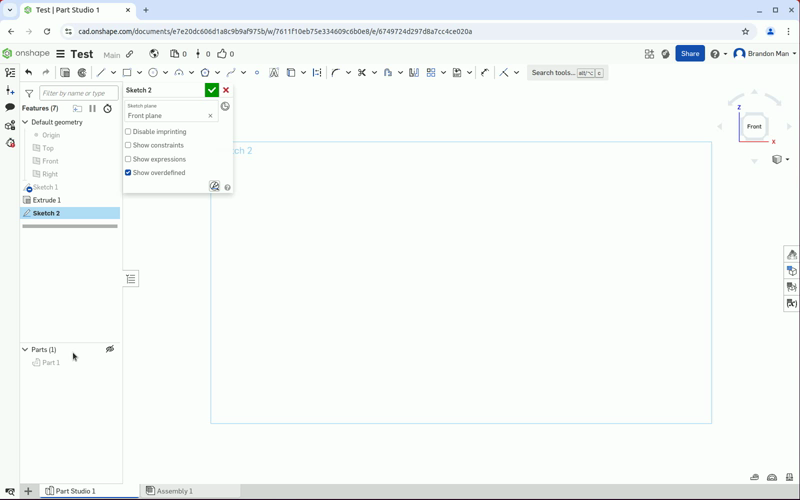
key(l)
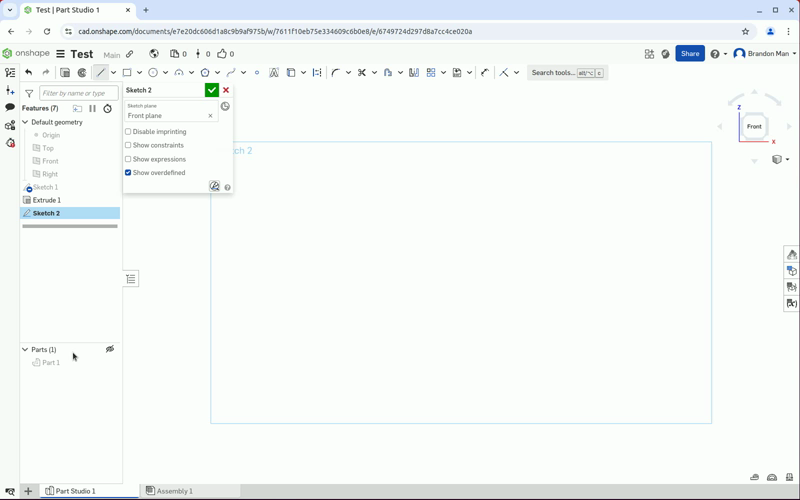
key_down(shift)
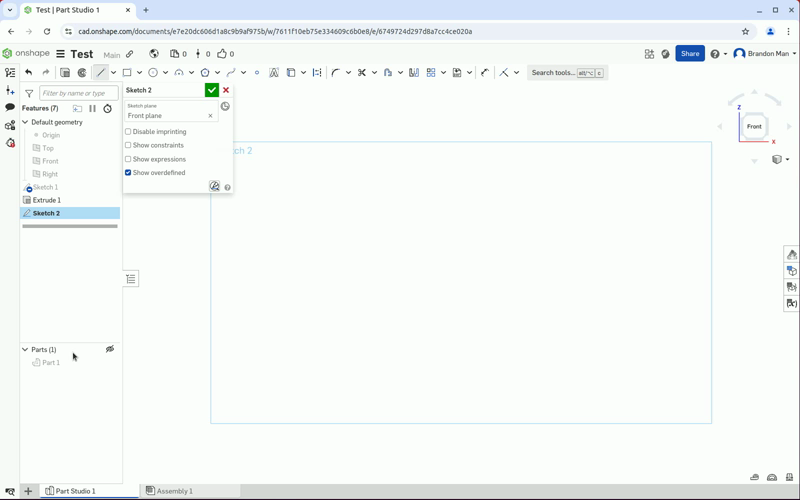
mouse_move(401, 218)
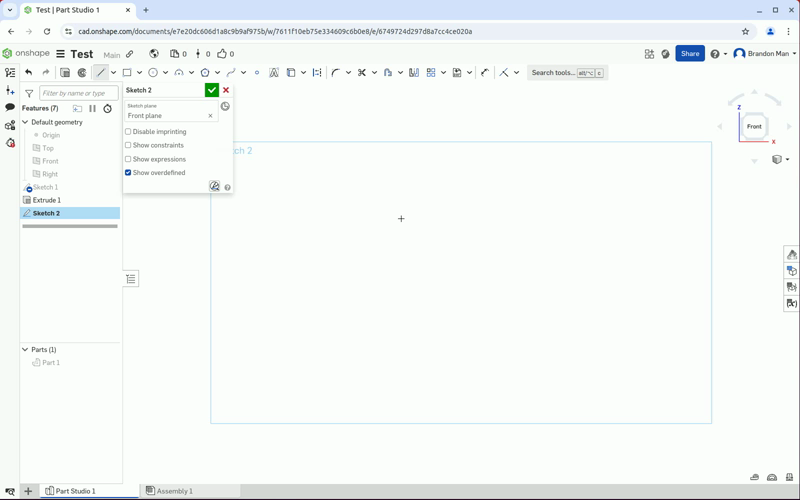
click(401, 218)
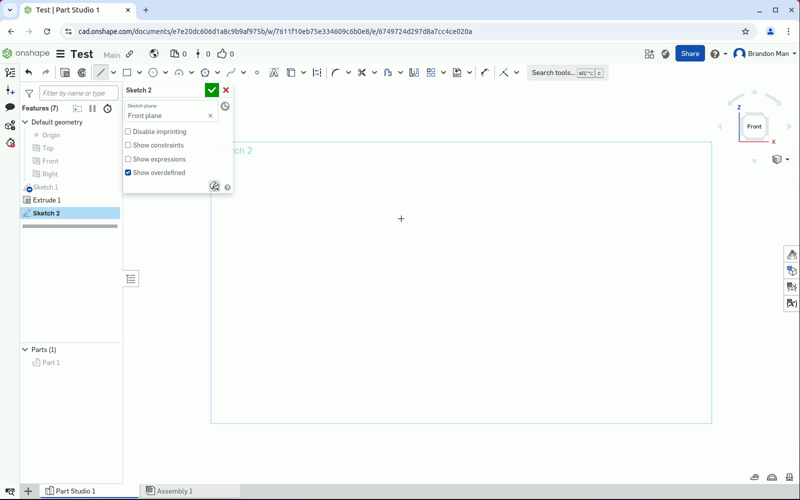
key_up(shift)
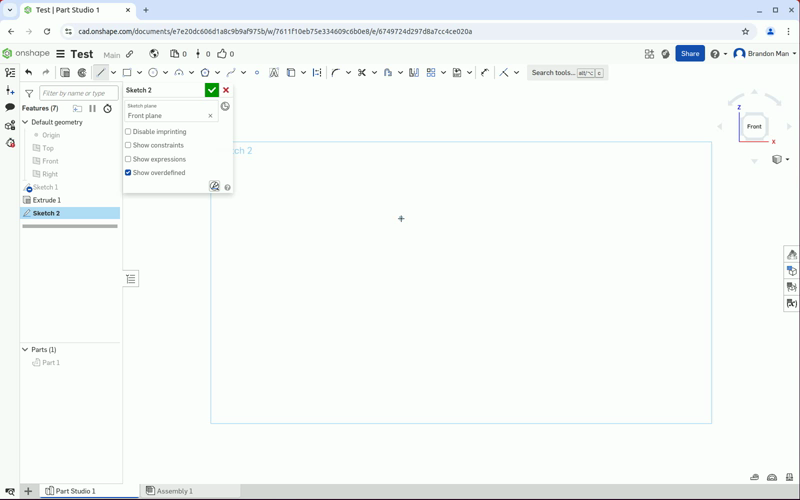
key_down(shift)
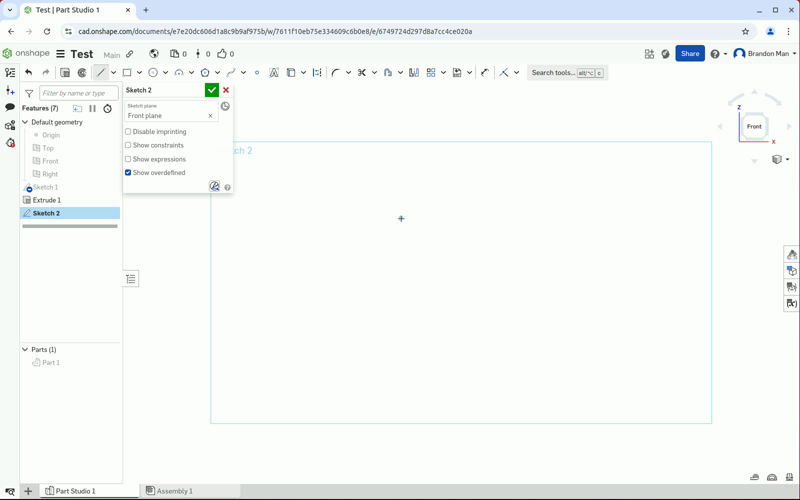
mouse_move(520, 218)
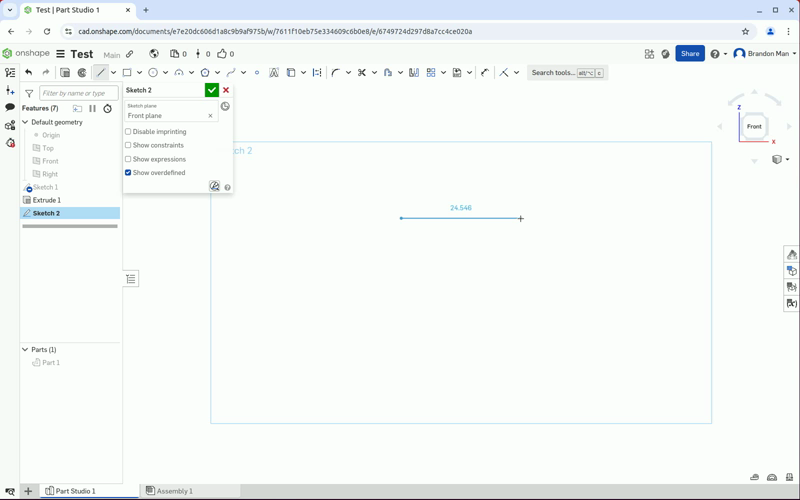
click(520, 218)
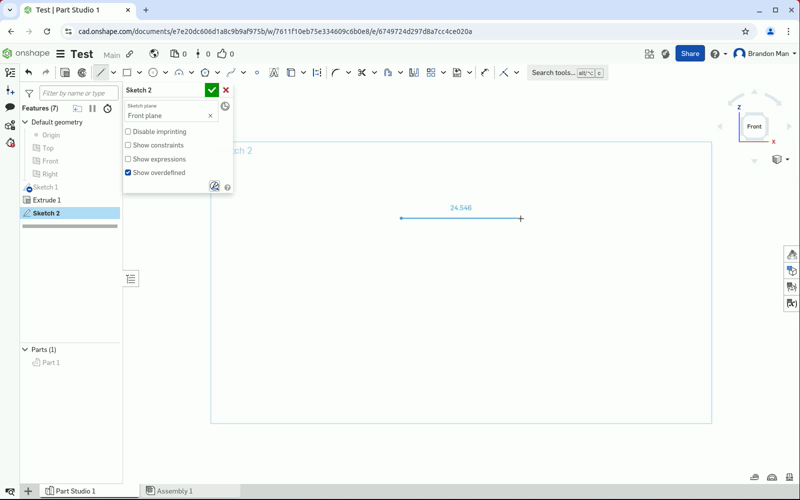
key_up(shift)
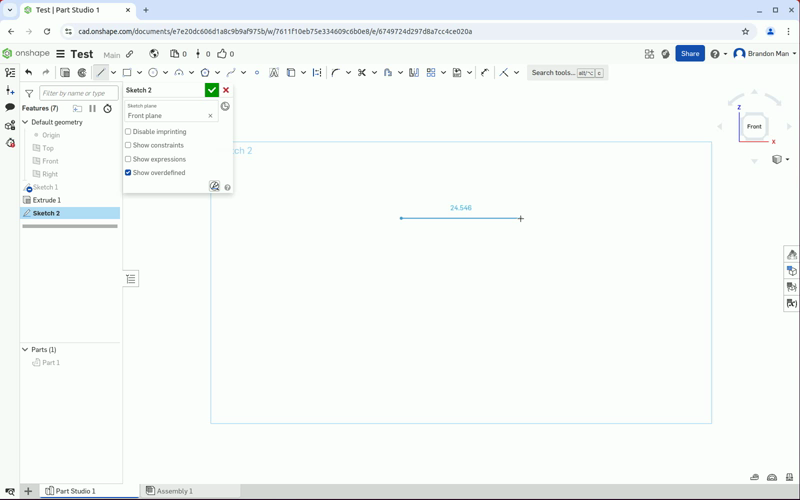
key_down(shift)
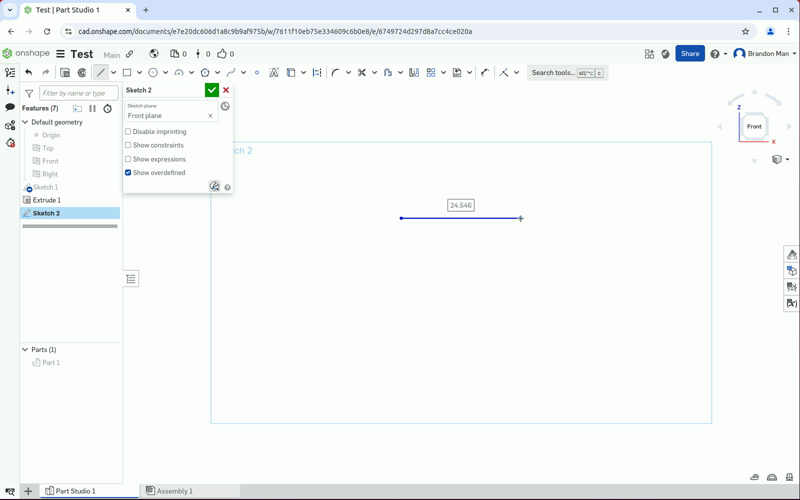
mouse_move(550, 218)
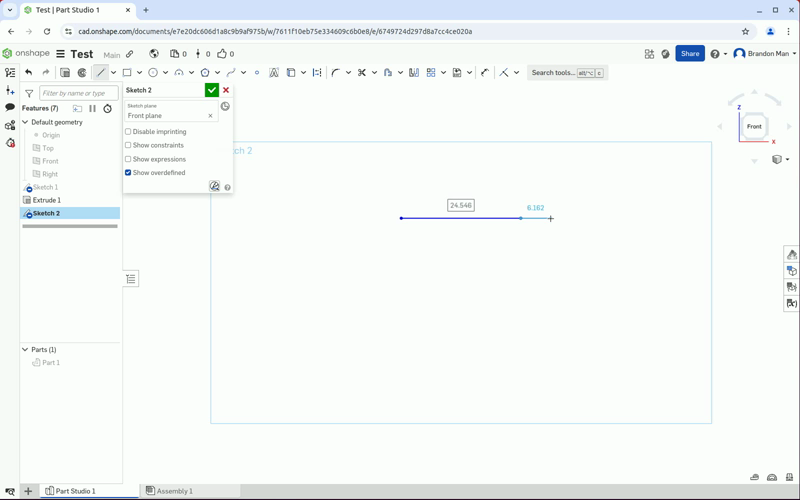
mouse_move(520, 200)
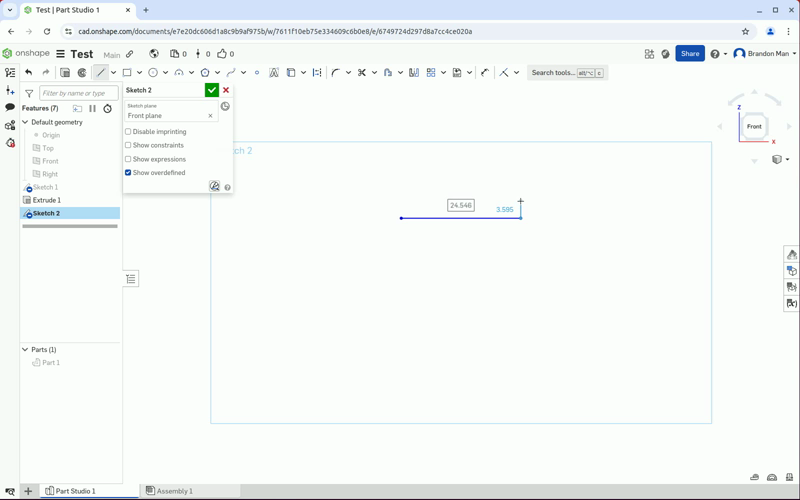
click(520, 200)
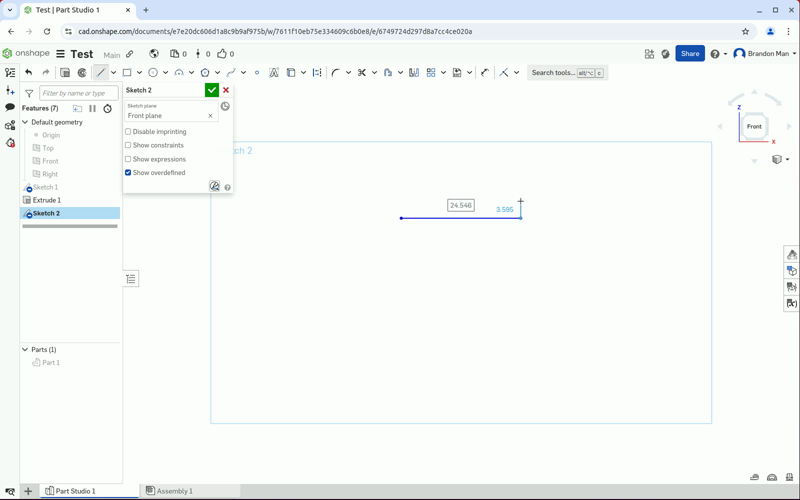
key_up(shift)
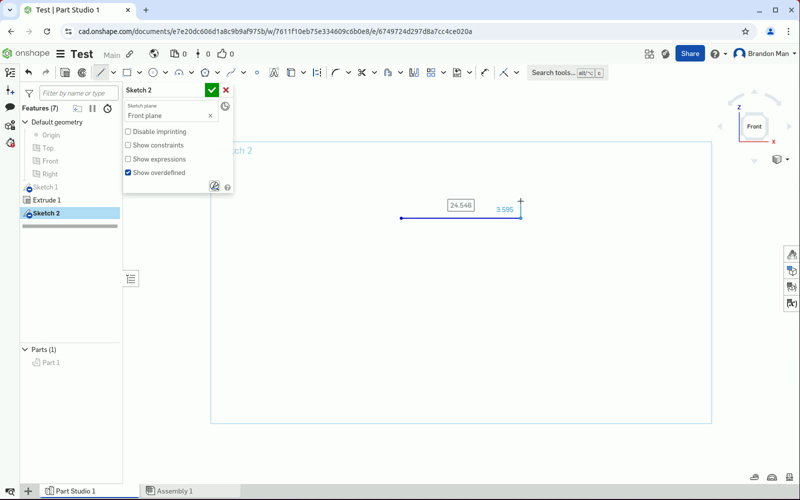
key_down(shift)
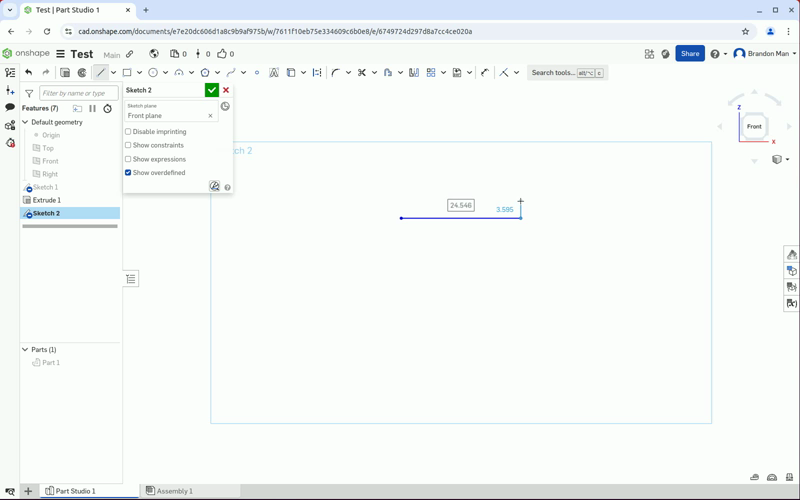
mouse_move(401, 200)
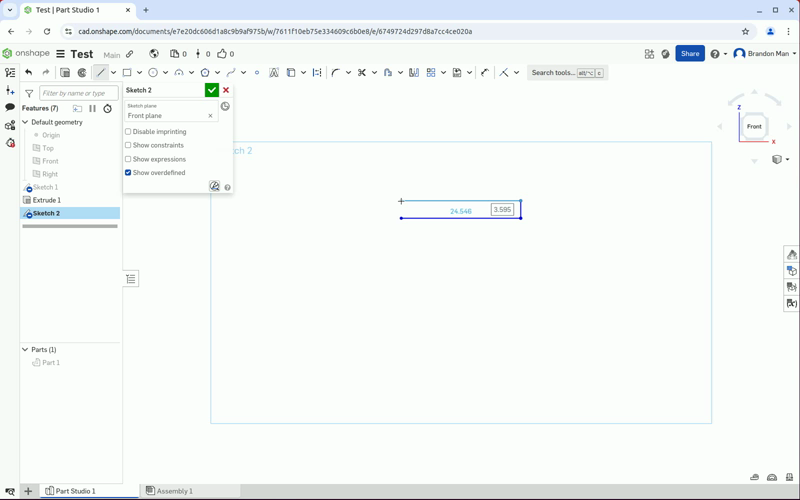
click(401, 200)
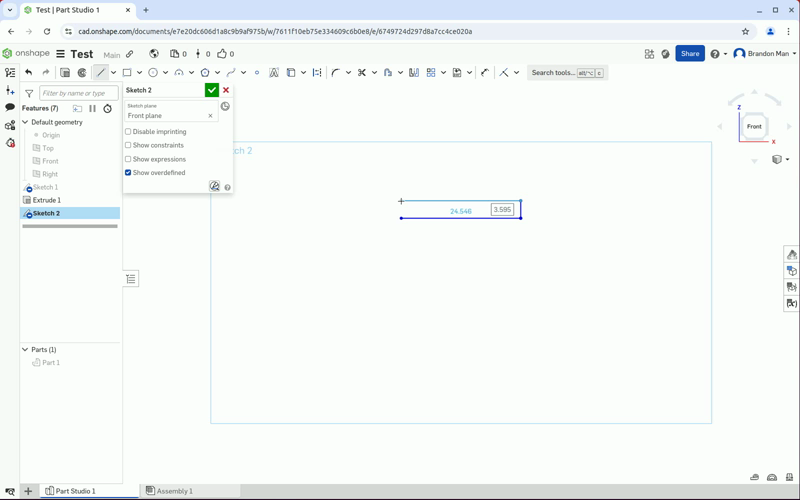
key_up(shift)
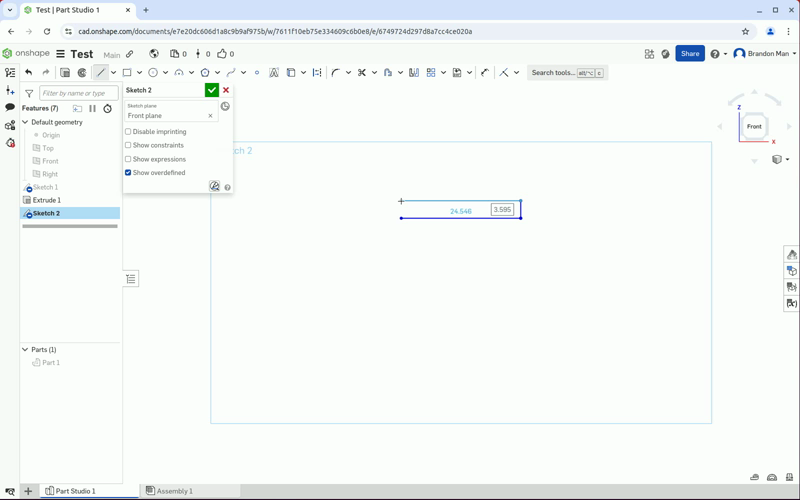
mouse_move(431, 200)
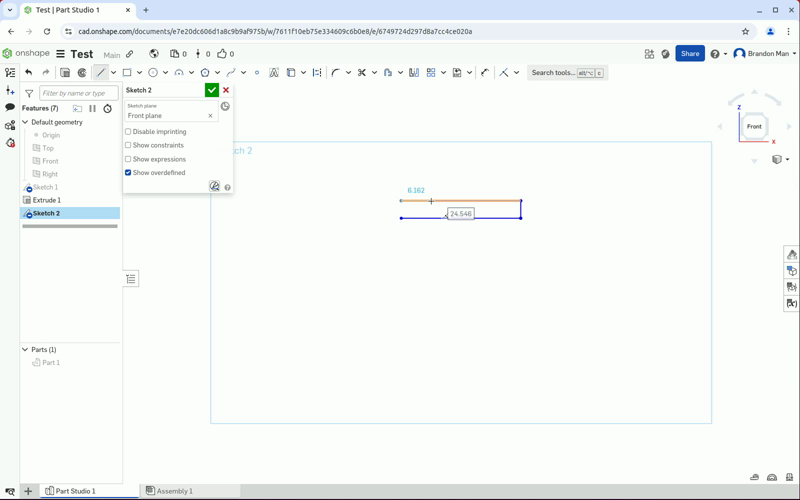
key_down(shift)
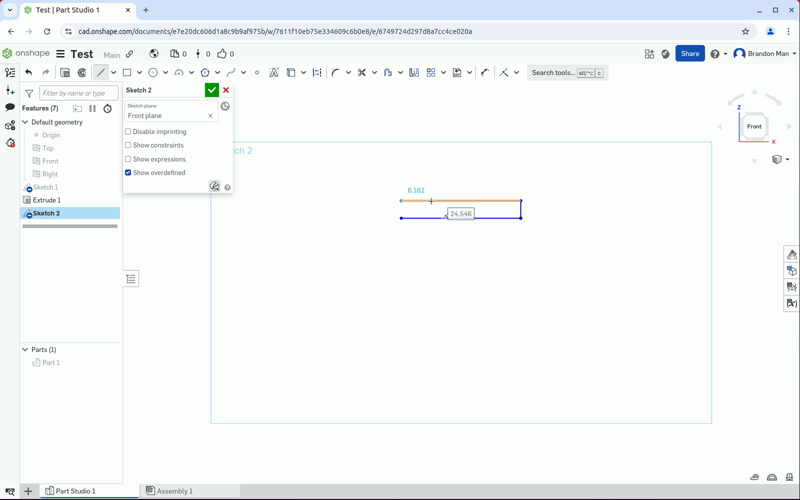
mouse_move(401, 218)
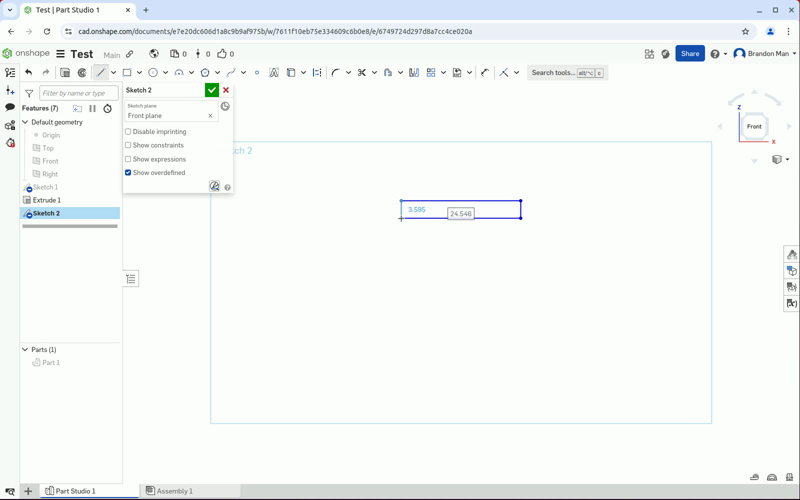
key_up(shift)
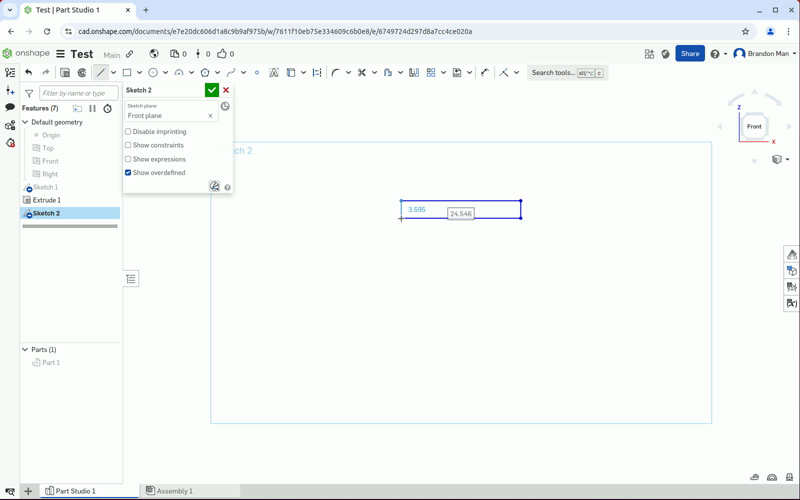
click(401, 218)
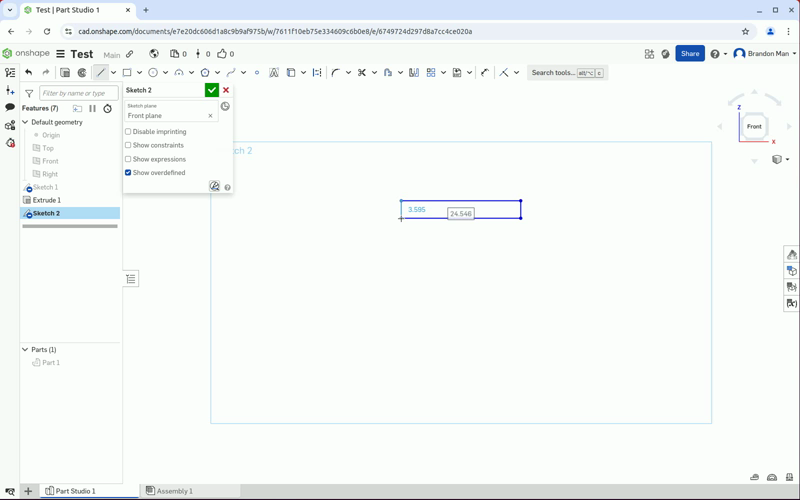
key(esc)
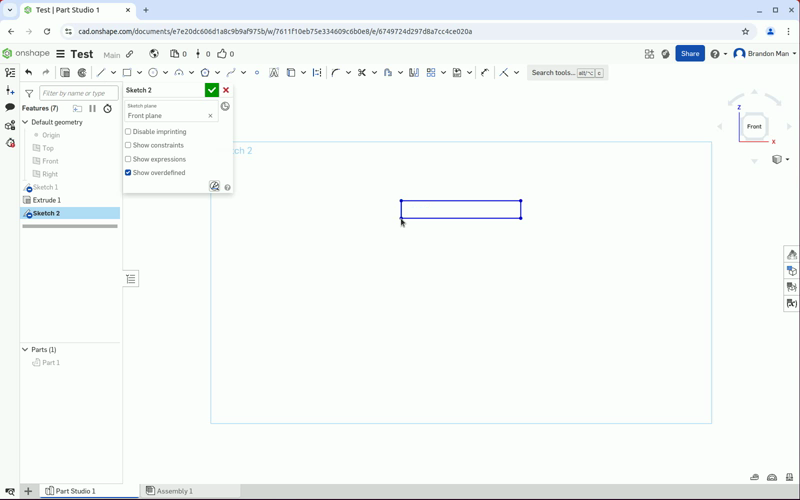
mouse_move(403, 205)
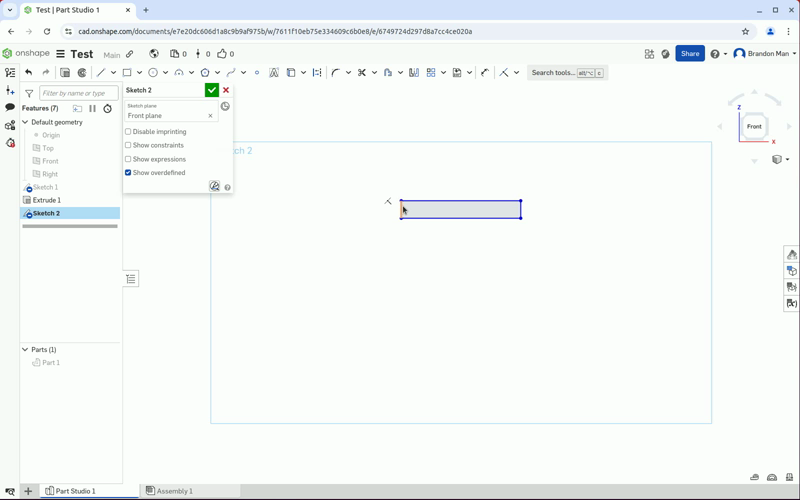
click(403, 205)
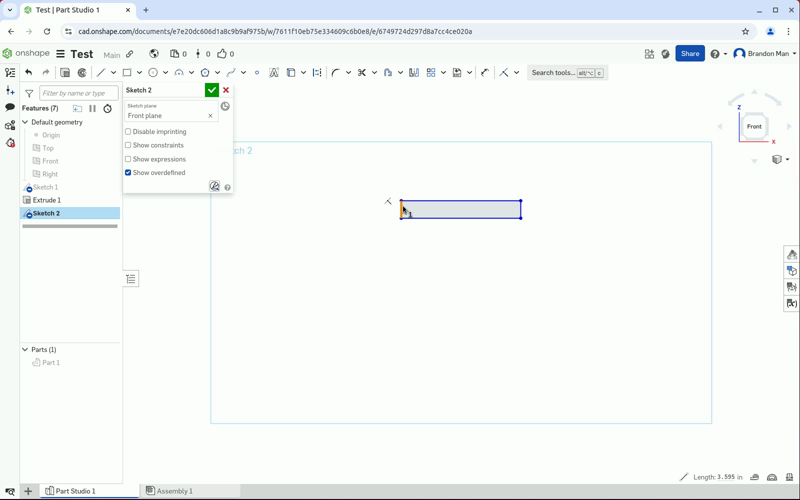
mouse_move(73, 352)
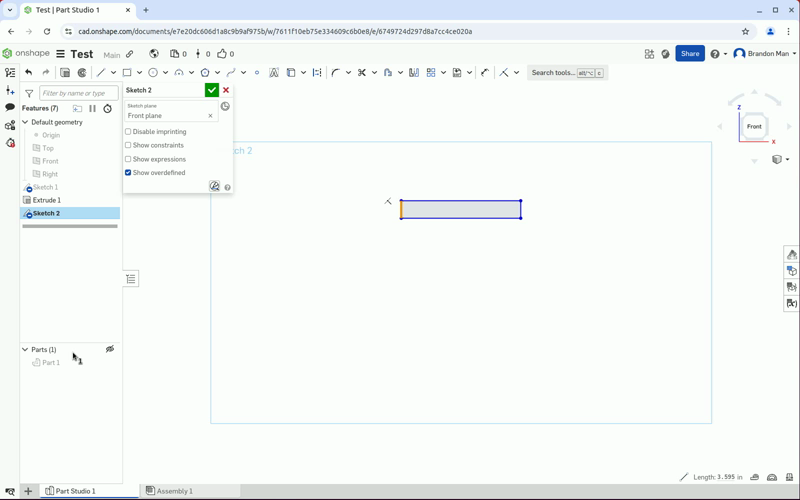
key(shift+y)
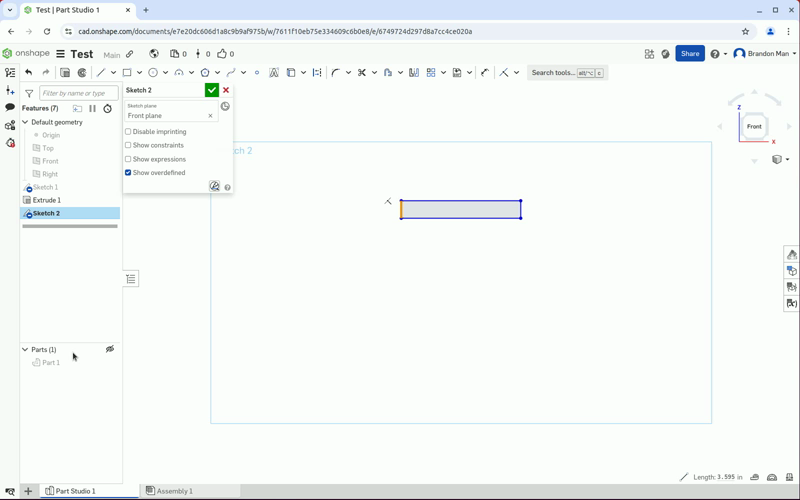
key(shift+e)
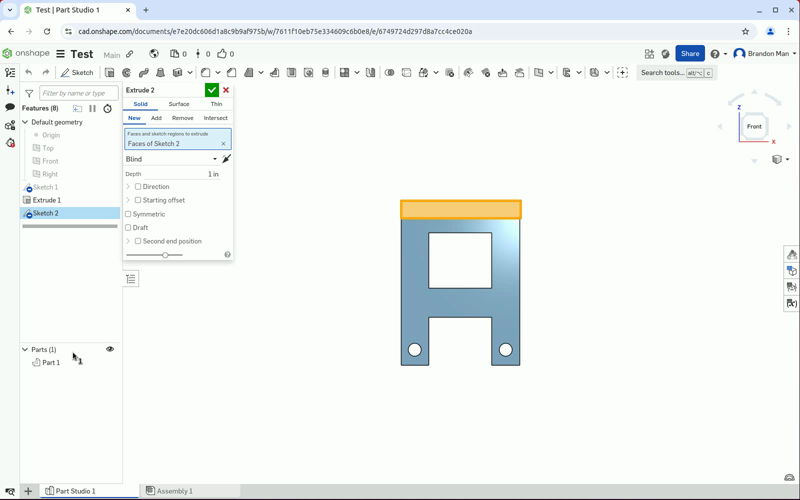
mouse_move(143, 106)
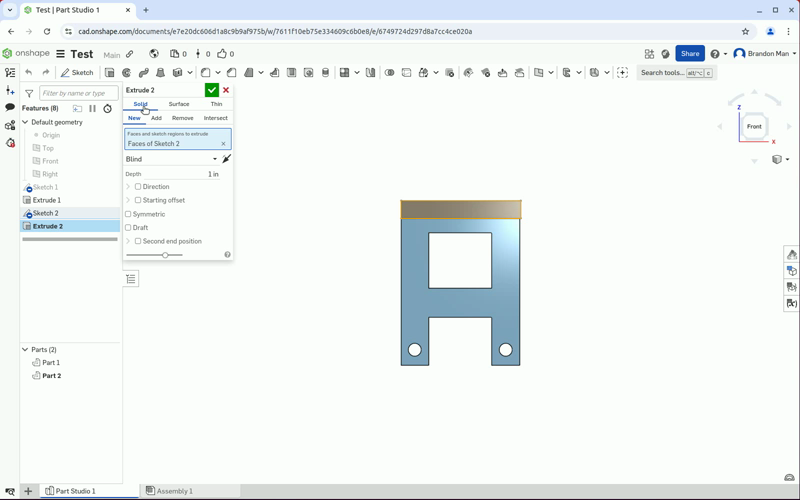
click(143, 106)
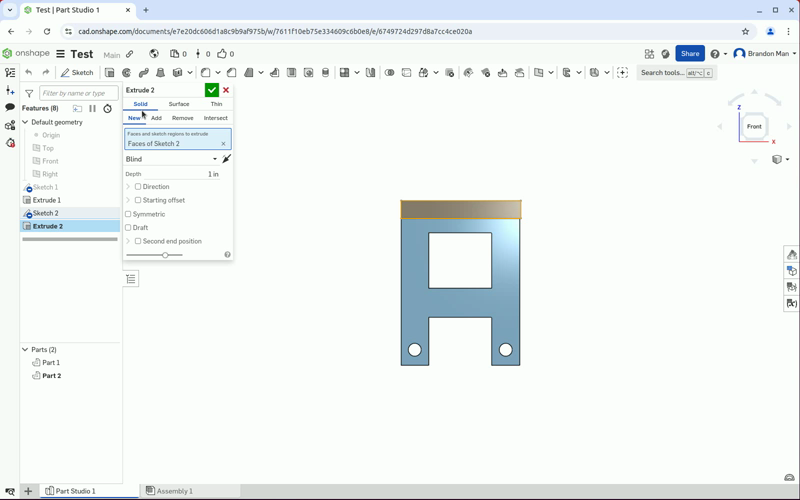
mouse_move(137, 120)
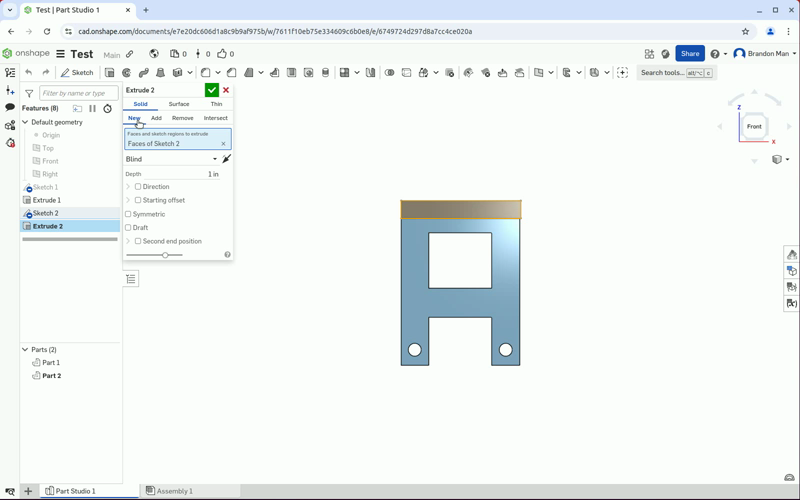
click(137, 120)
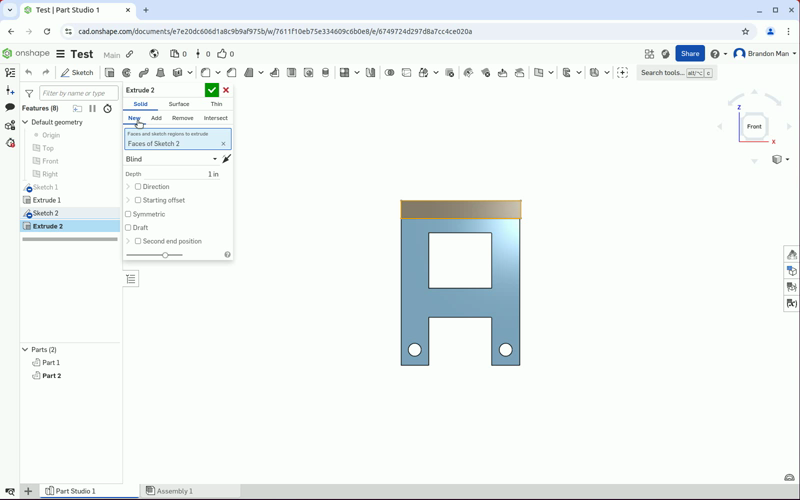
key(tab, 4)
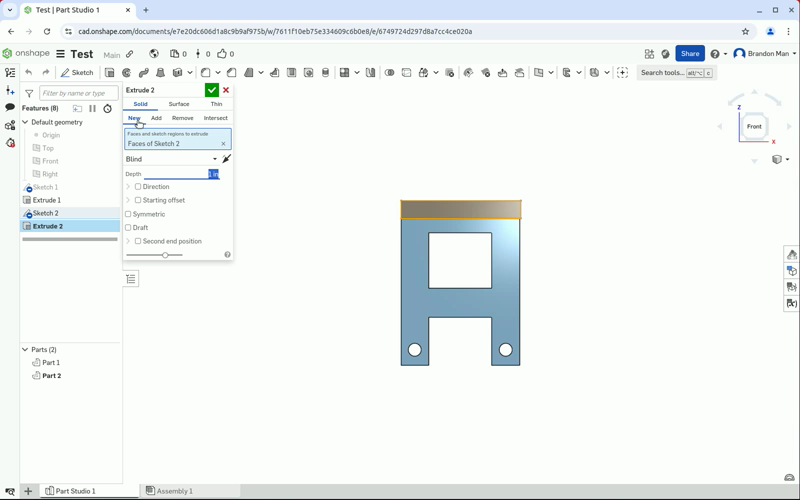
text(10.351)
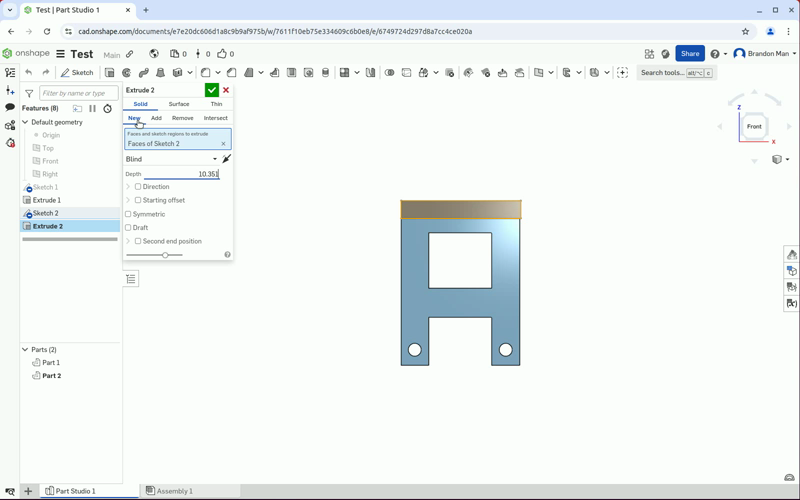
key(enter)
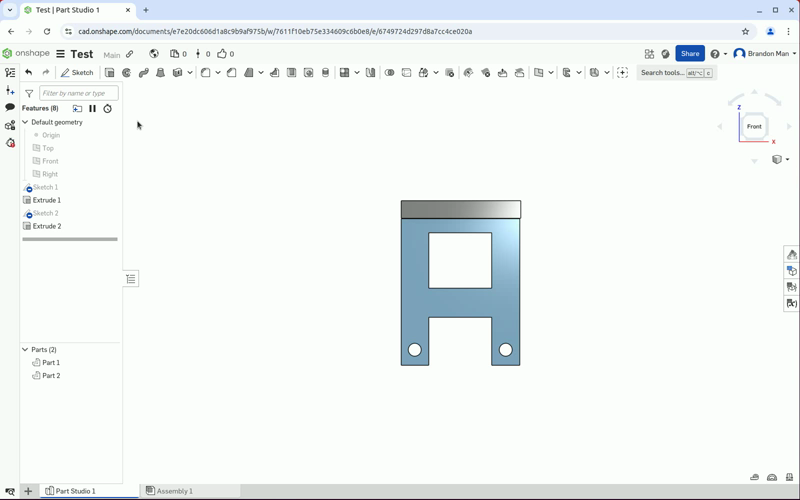
key(shift+h)
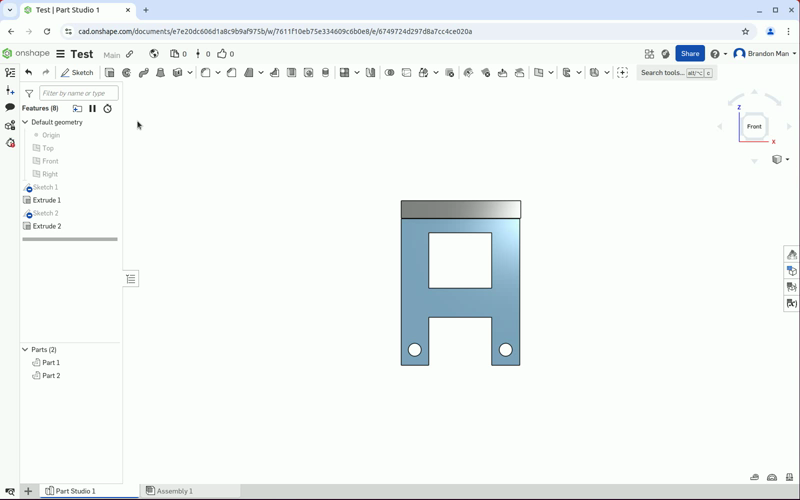
key(shift+h)
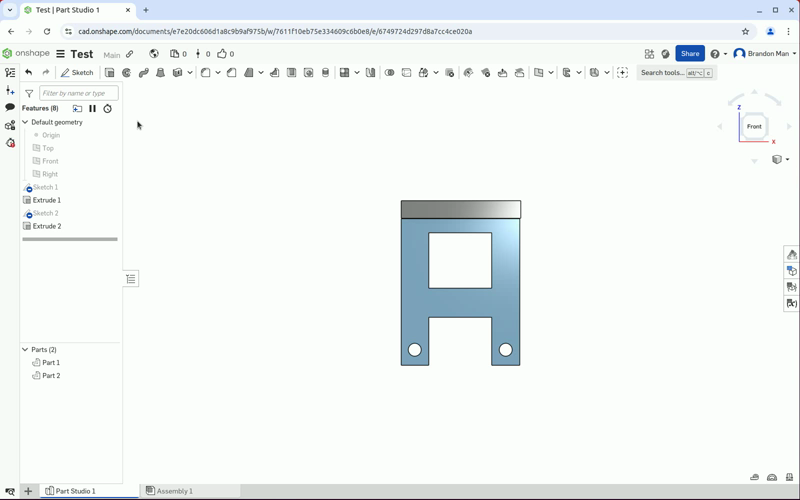
mouse_move(73, 189)
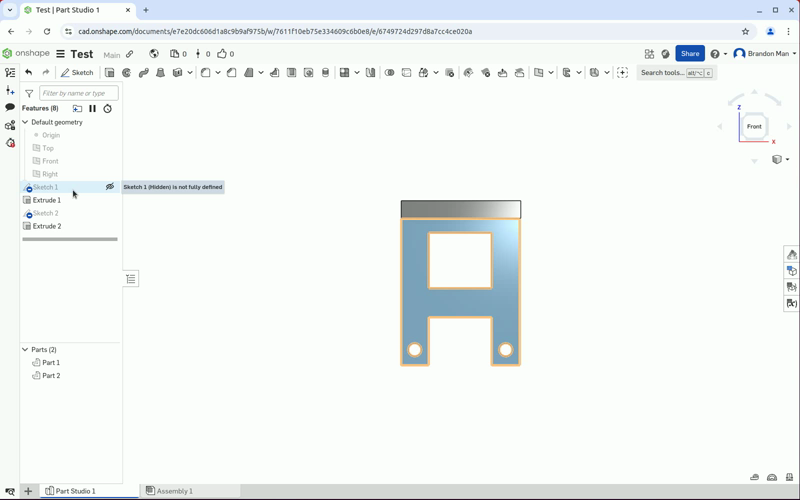
click(73, 189)
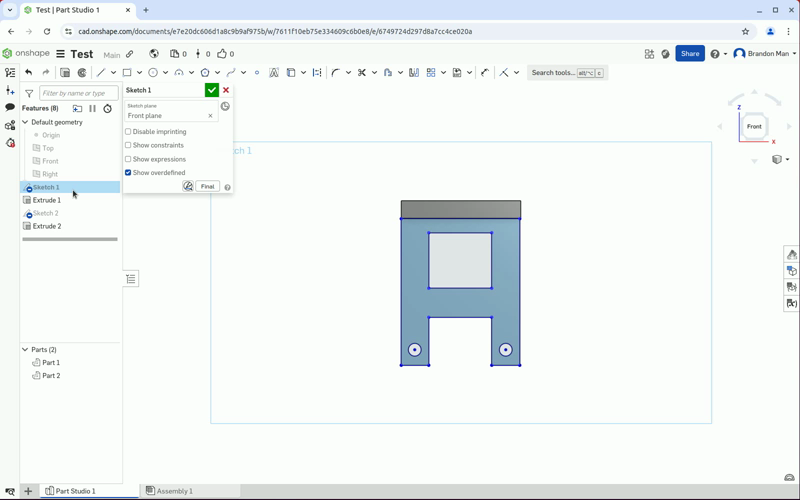
mouse_move(229, 92)
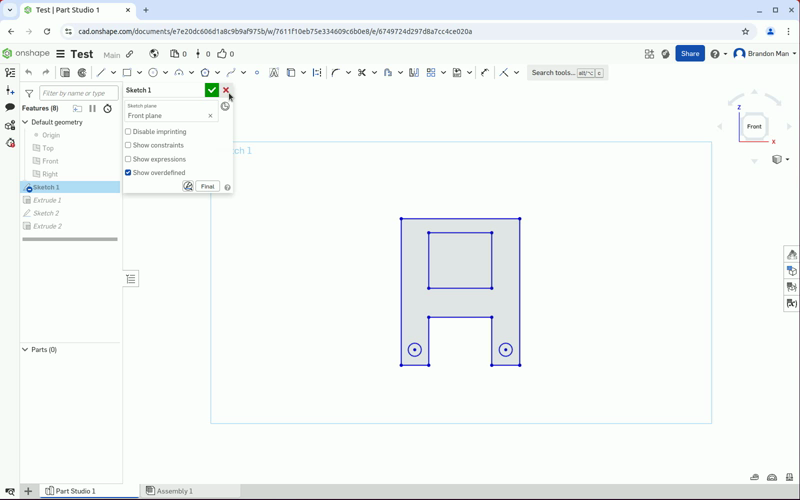
click(229, 92)
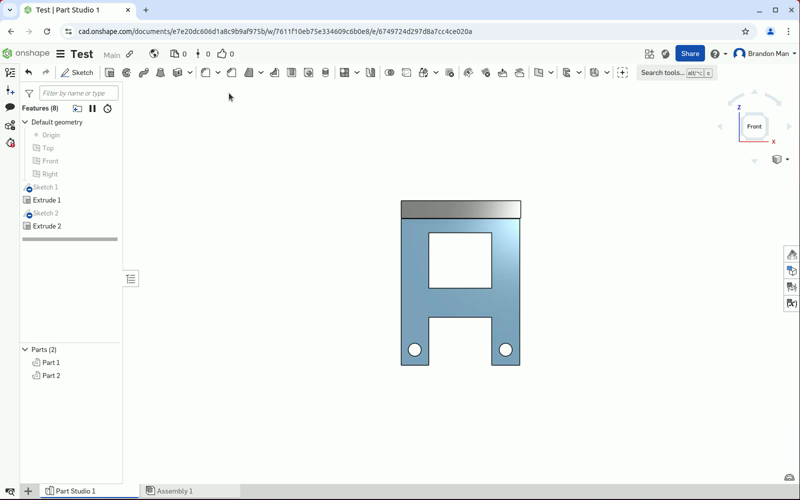
mouse_move(73, 352)
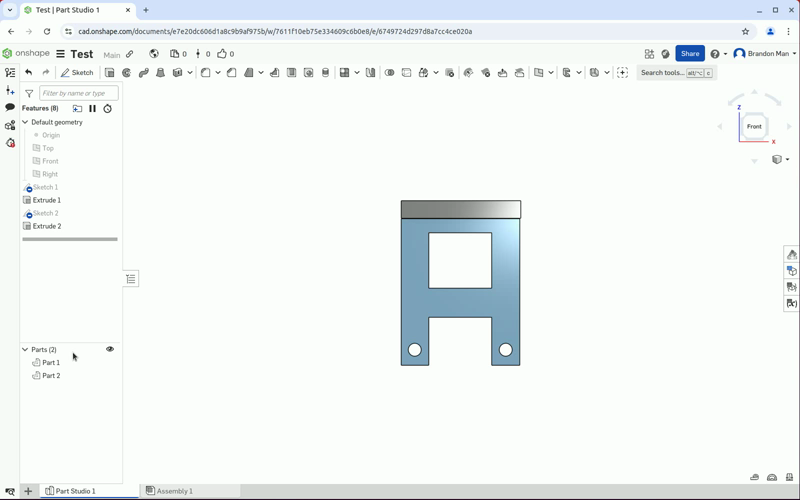
key(y)
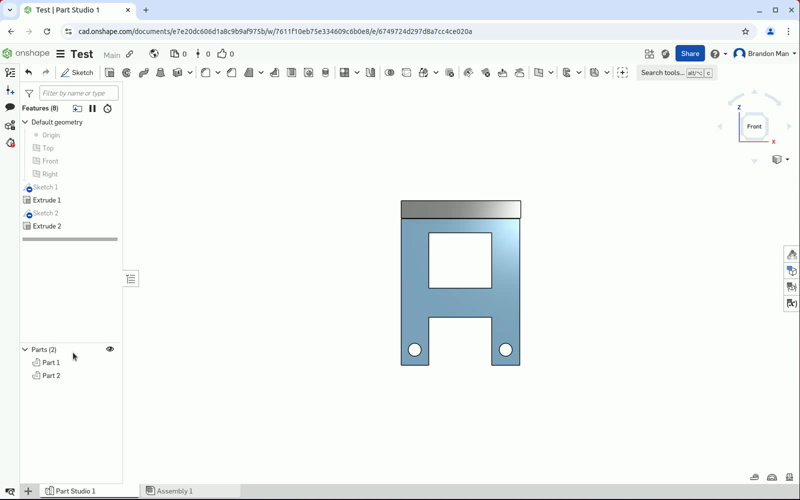
key(shift+p)
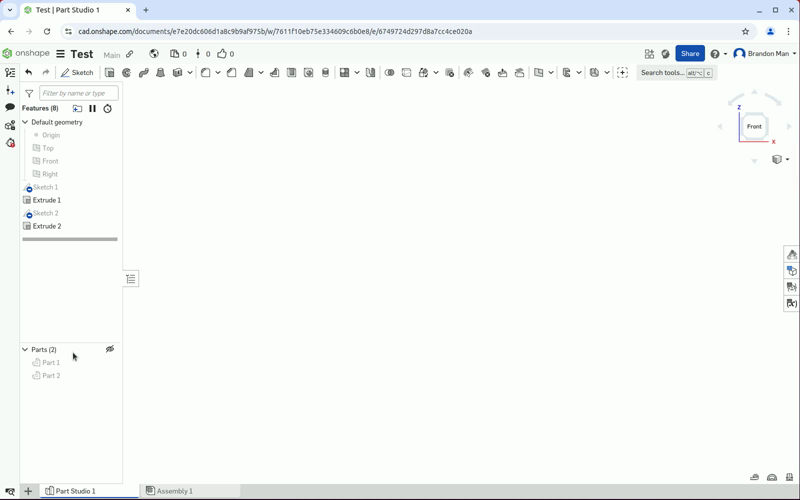
key(space)
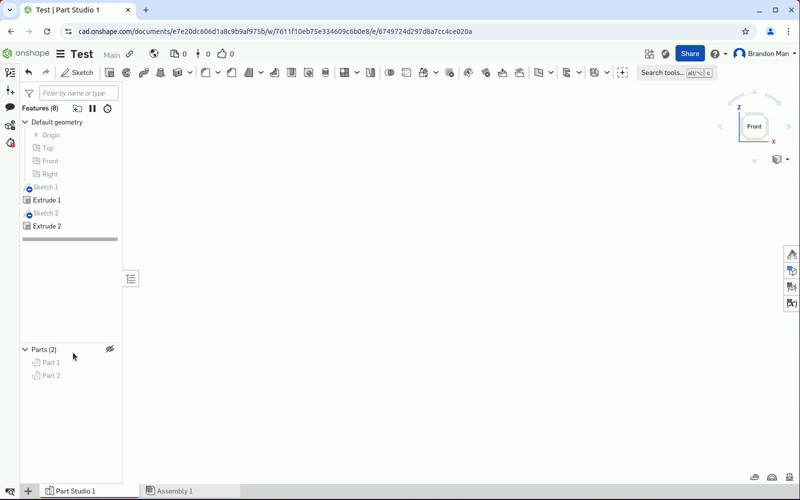
key_down(shift)
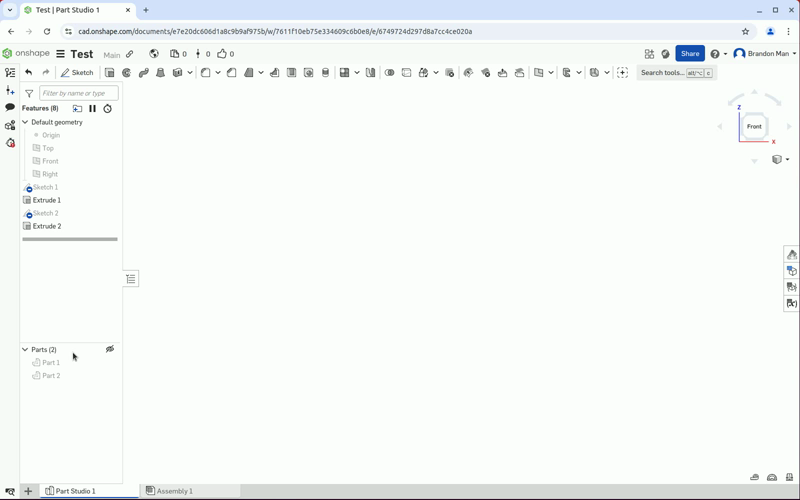
key(down)
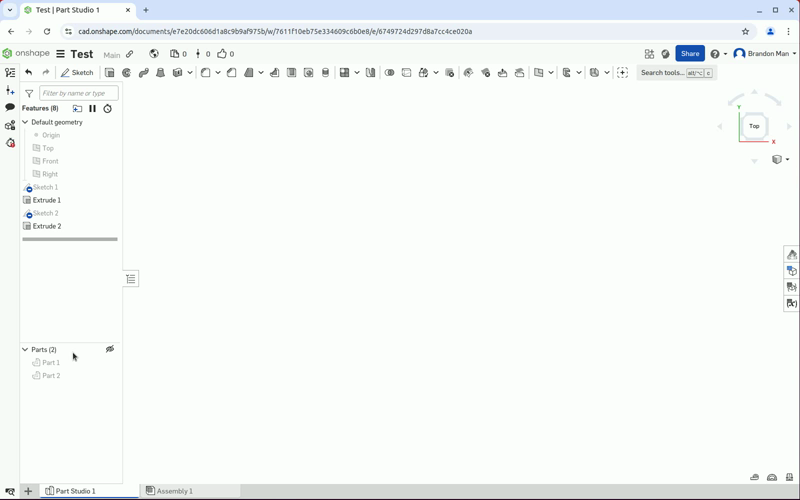
key_up(shift)
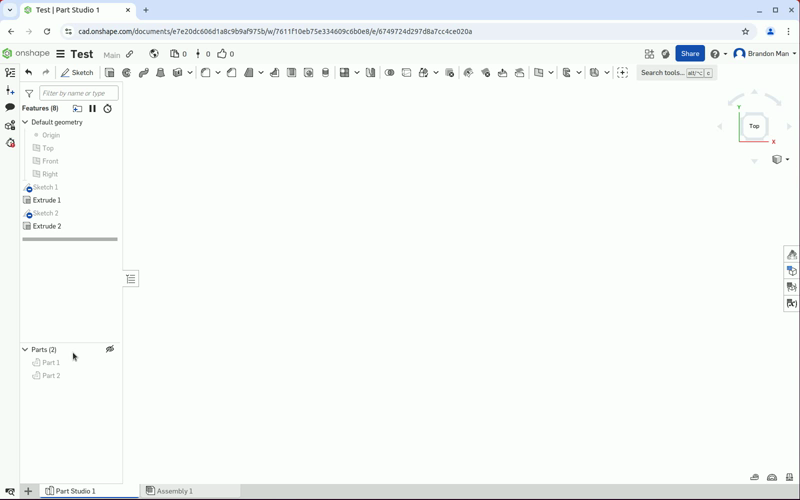
mouse_move(73, 352)
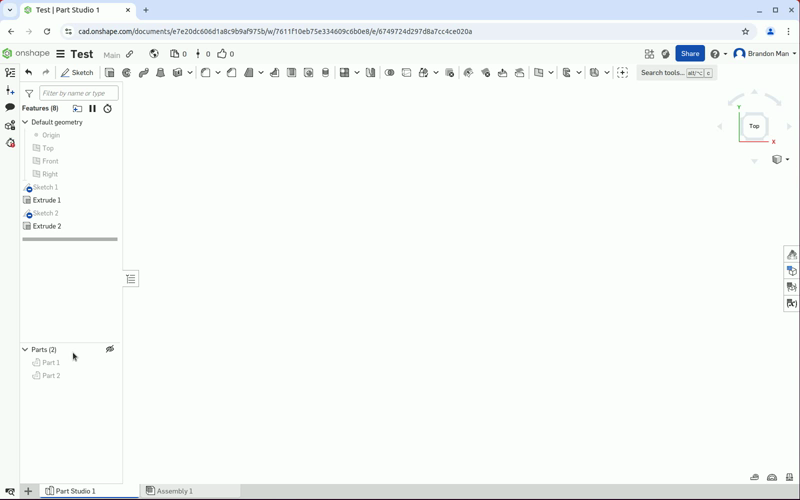
key(shift+y)
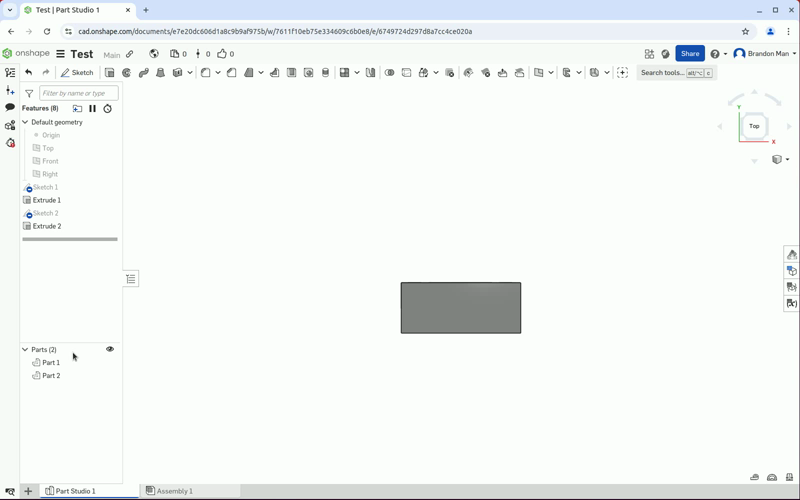
mouse_move(541, 75)
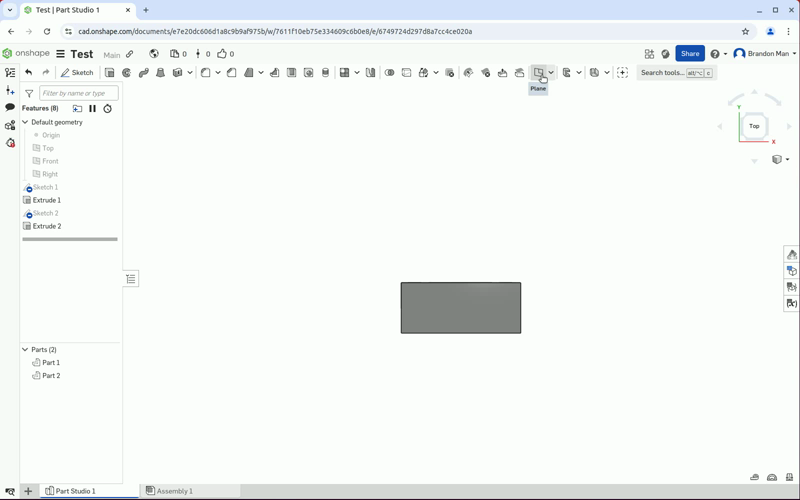
click(541, 75)
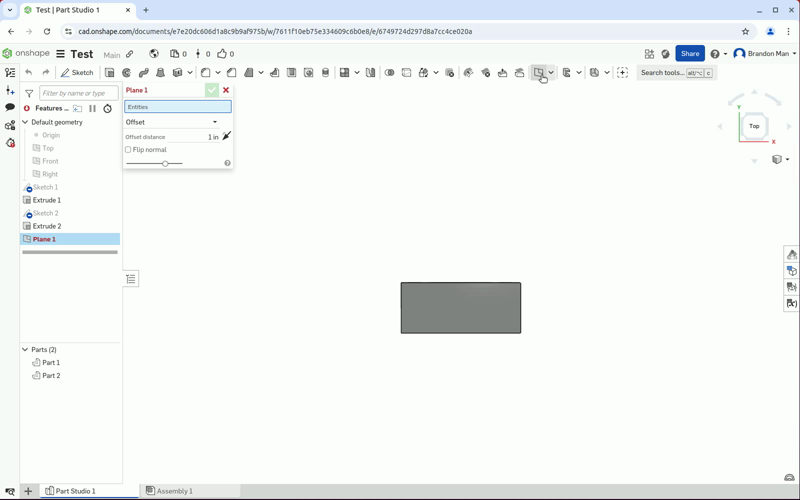
mouse_move(73, 150)
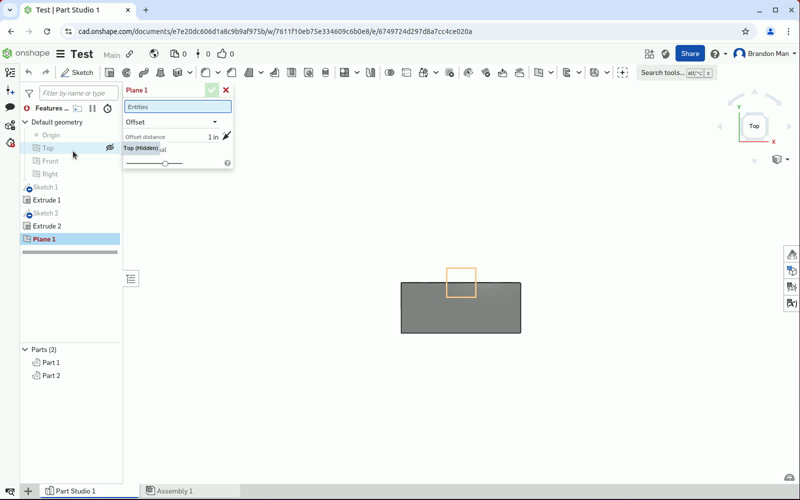
click(73, 150)
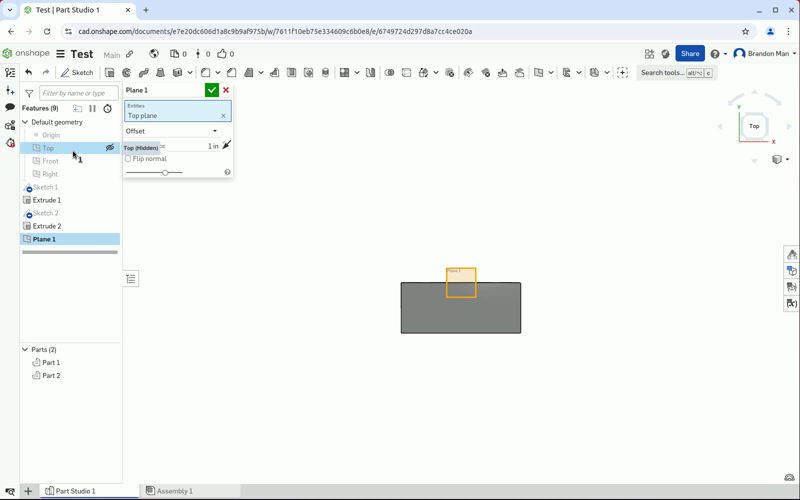
key(tab, 2)
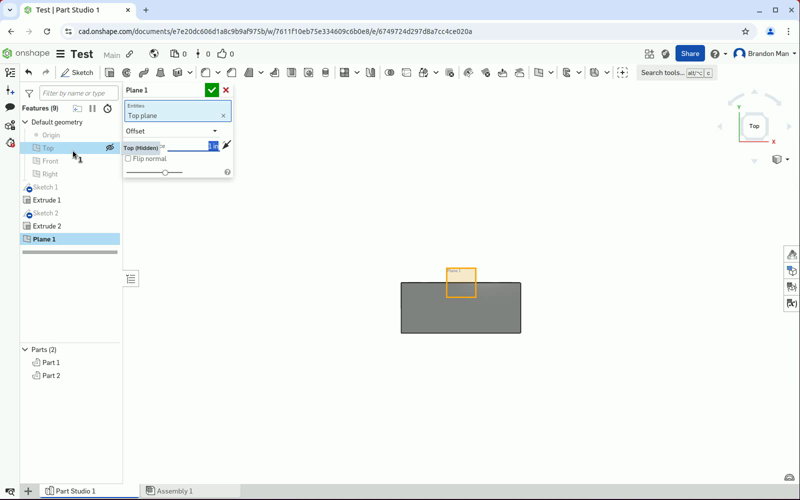
text(16.854)
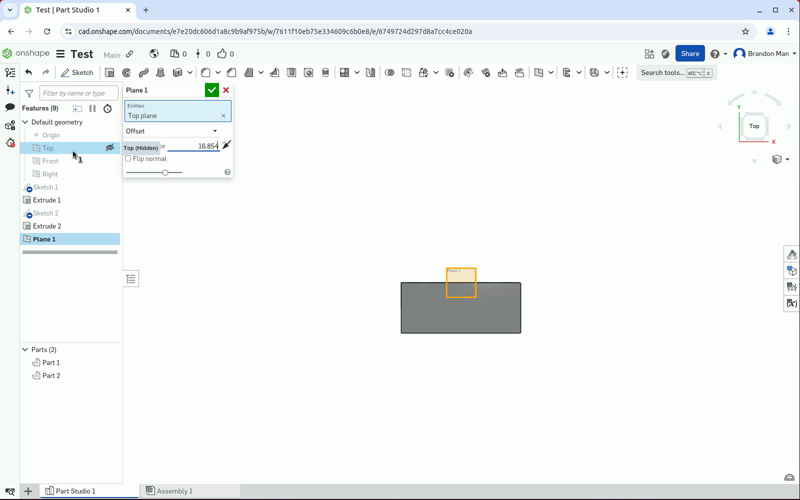
key(enter, 2)
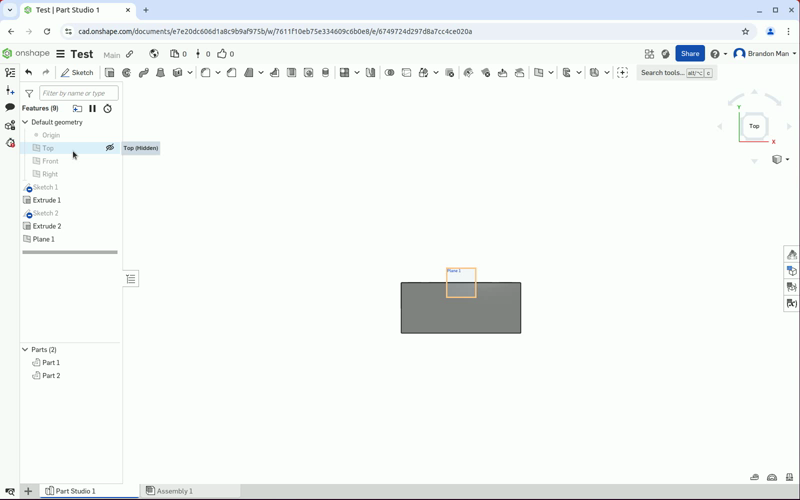
key(shift+s)
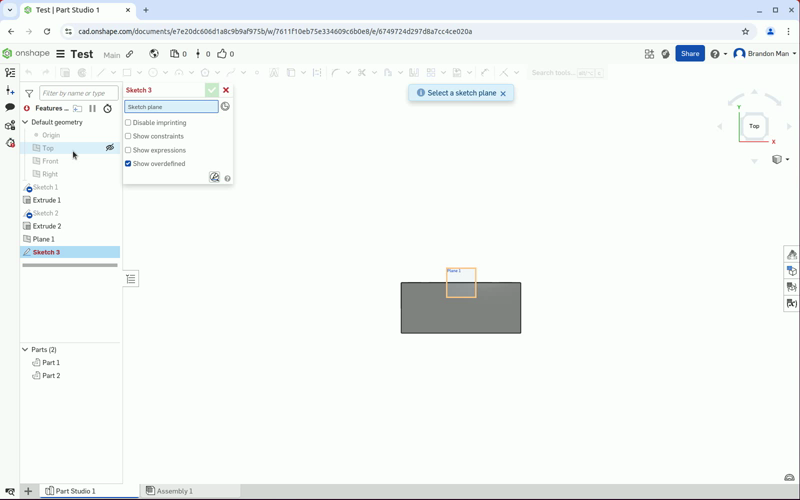
mouse_move(73, 241)
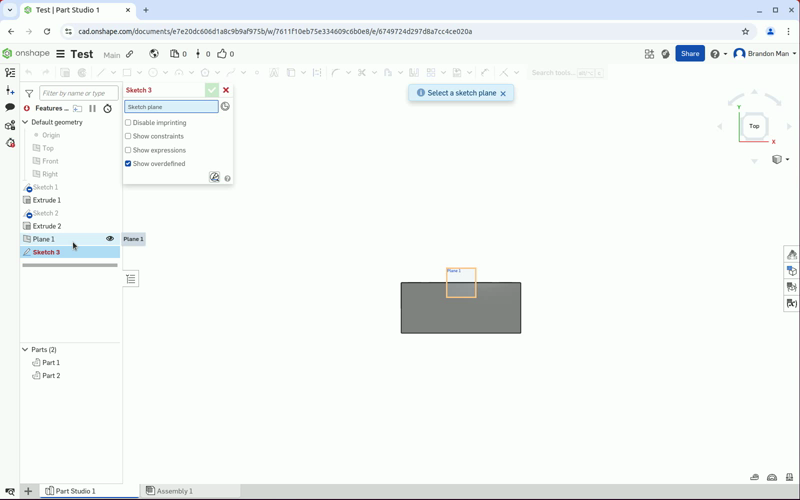
click(73, 241)
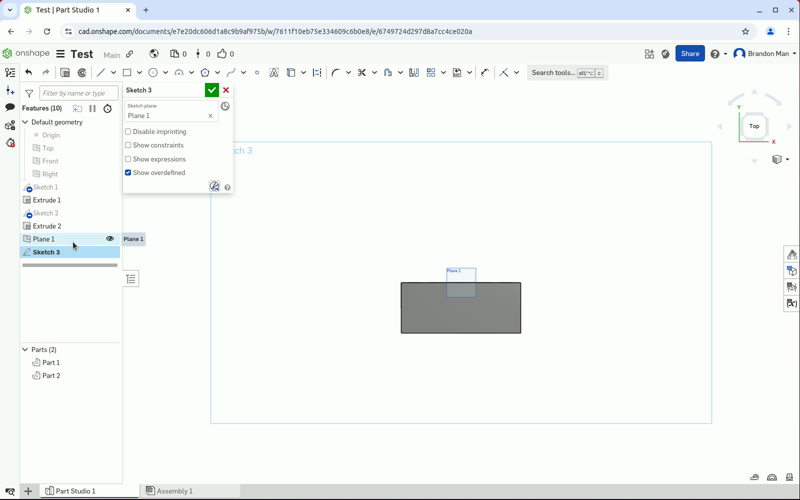
mouse_move(73, 352)
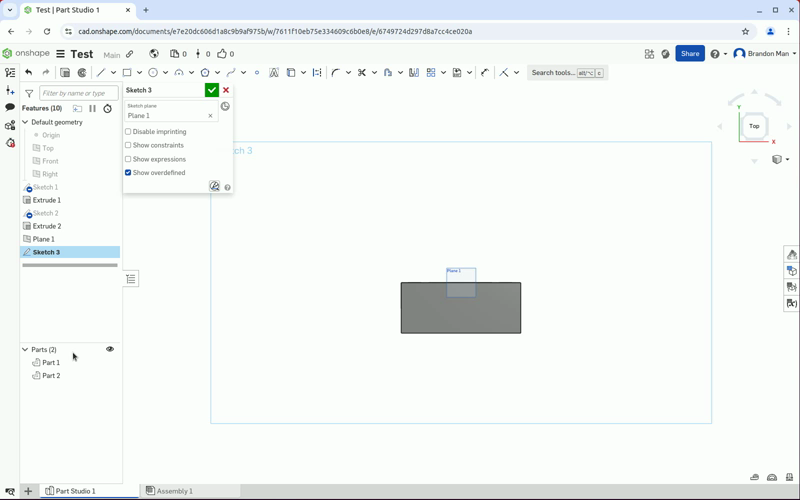
key(y)
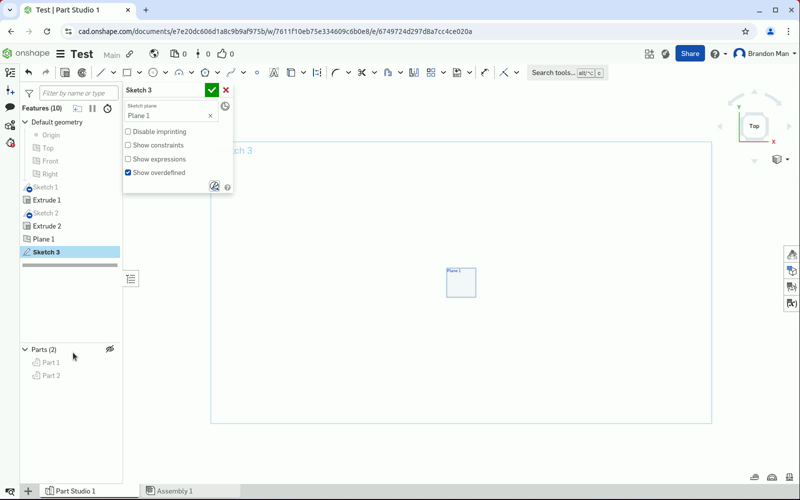
key(c)
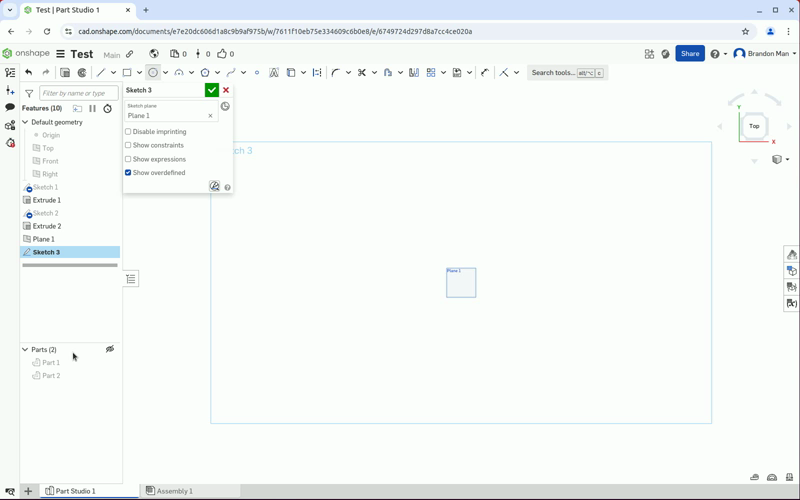
key_down(shift)
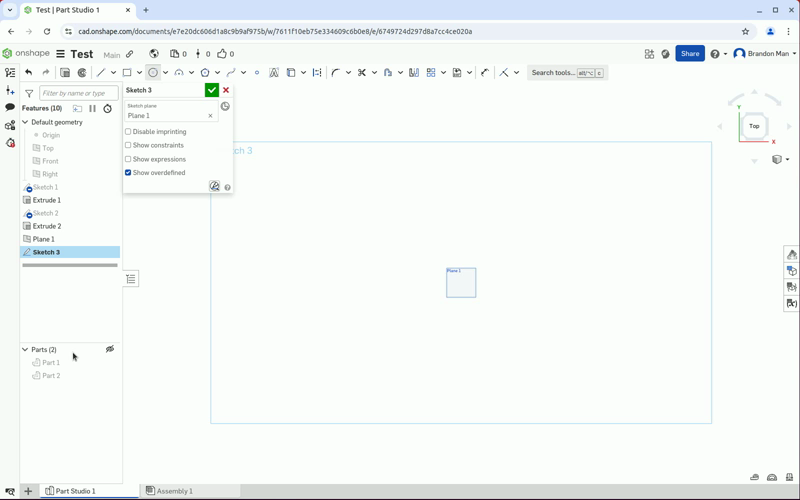
mouse_move(423, 308)
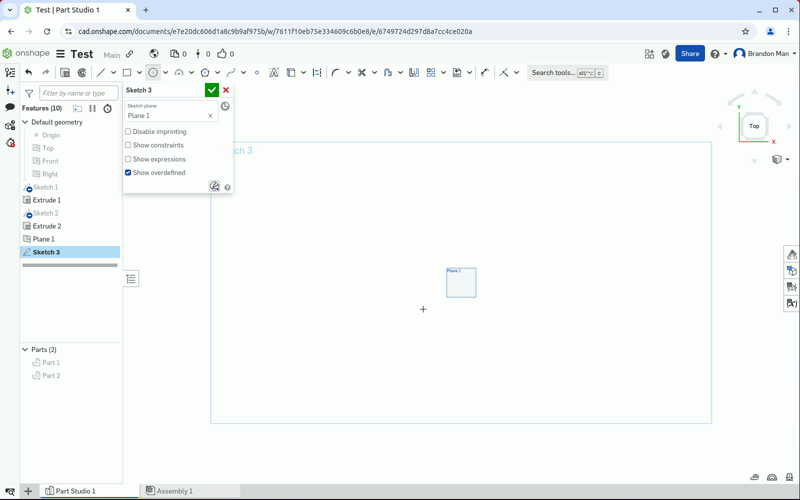
click(423, 308)
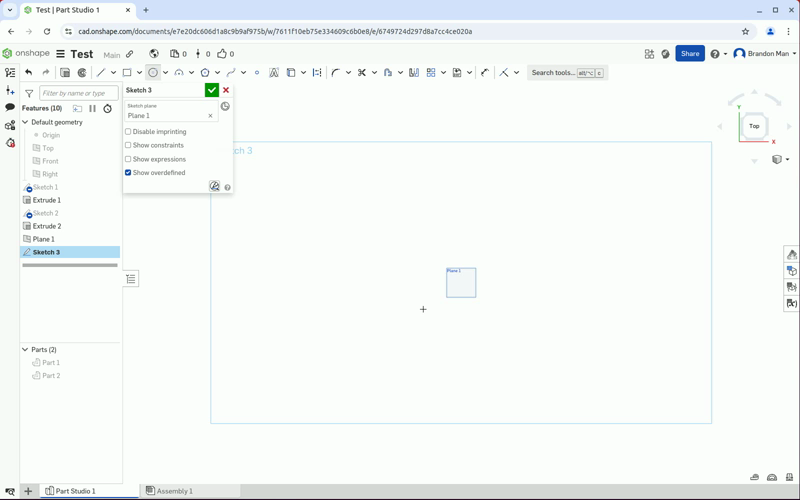
key_up(shift)
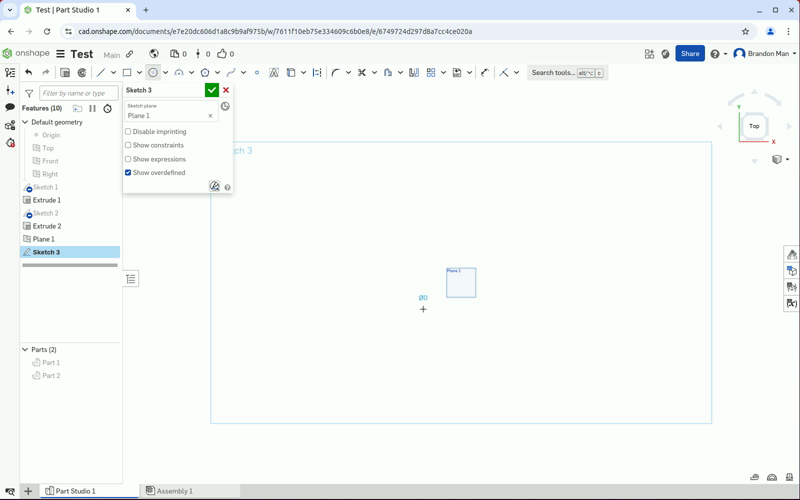
mouse_move(429, 308)
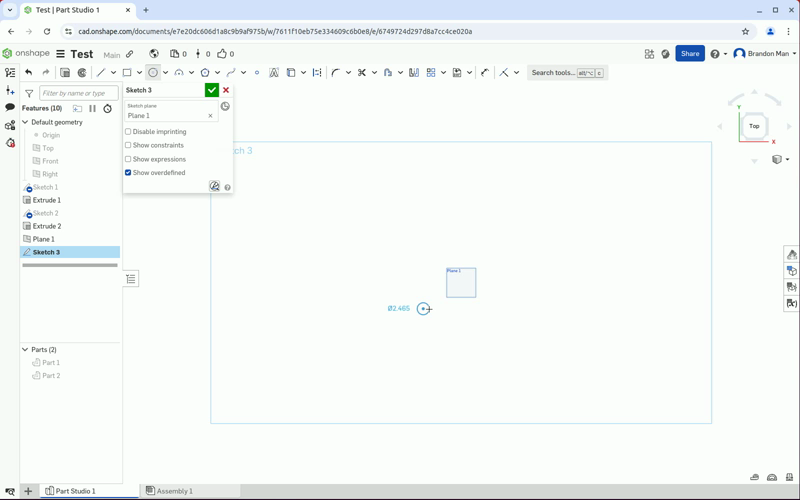
click(429, 308)
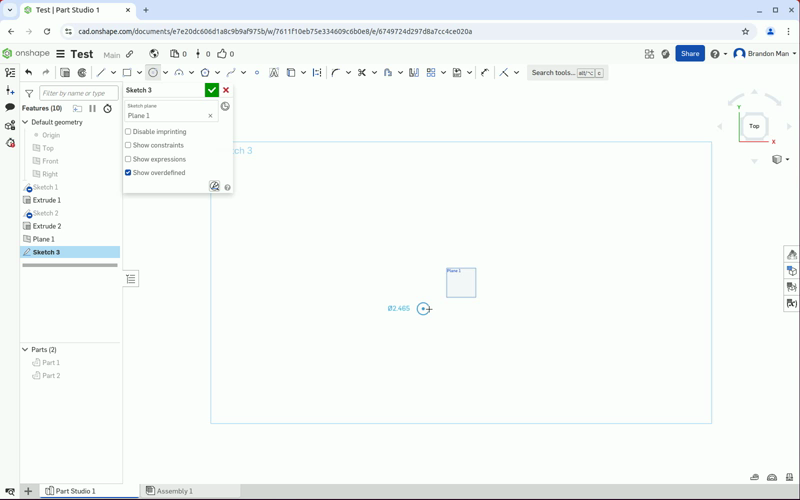
key(esc)
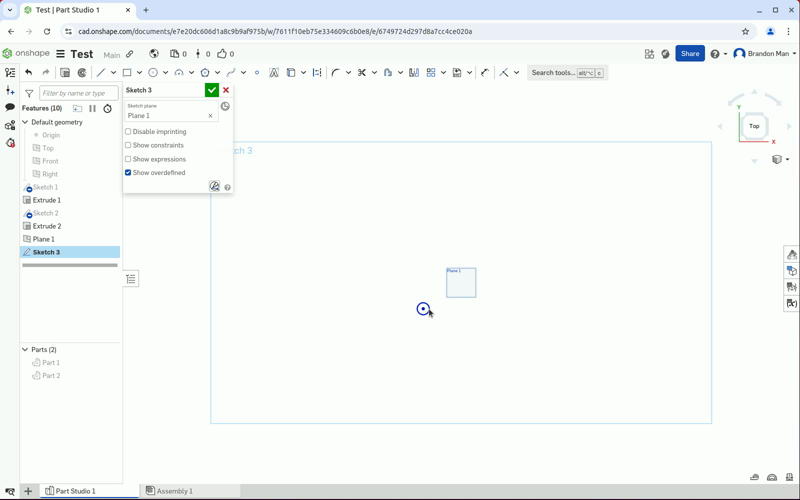
mouse_move(419, 307)
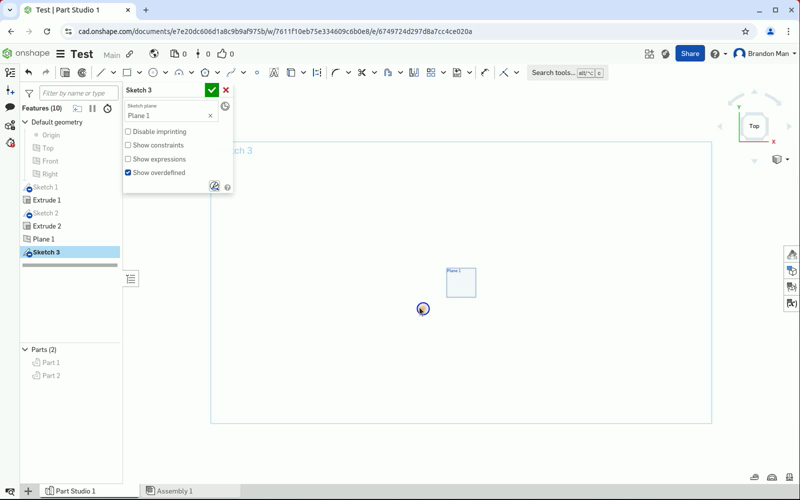
scroll(6)
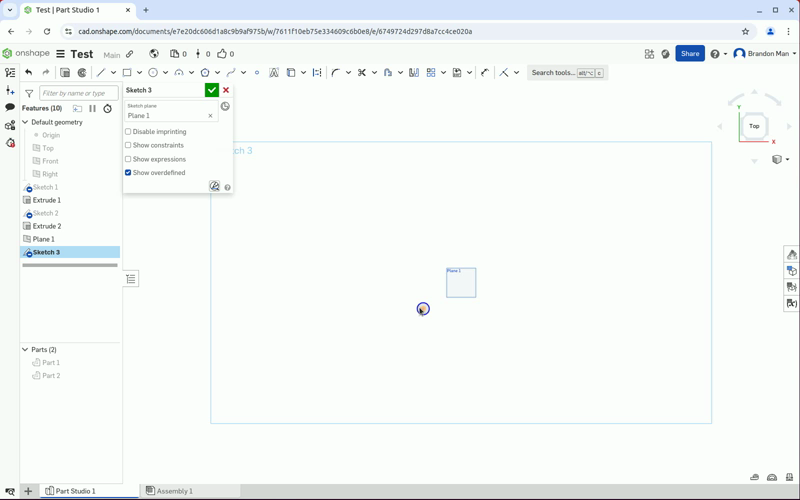
scroll(6)
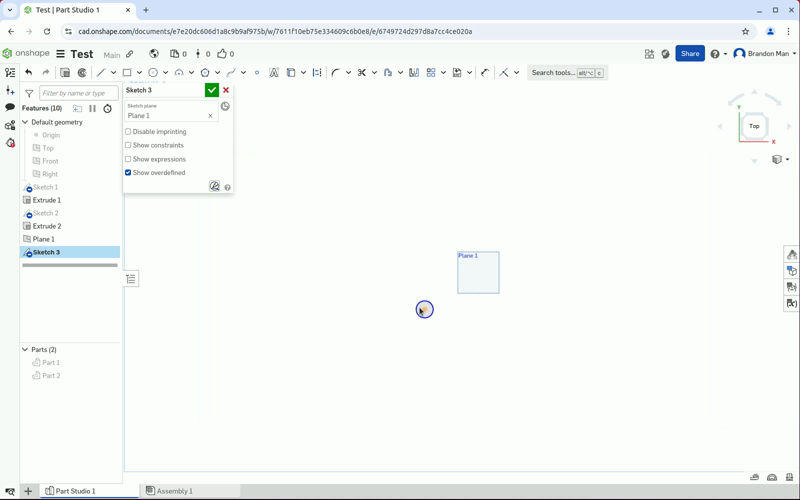
scroll(6)
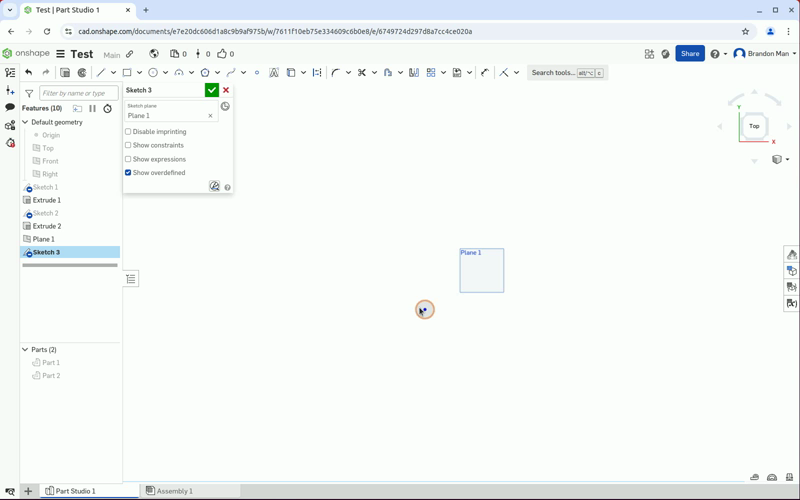
scroll(6)
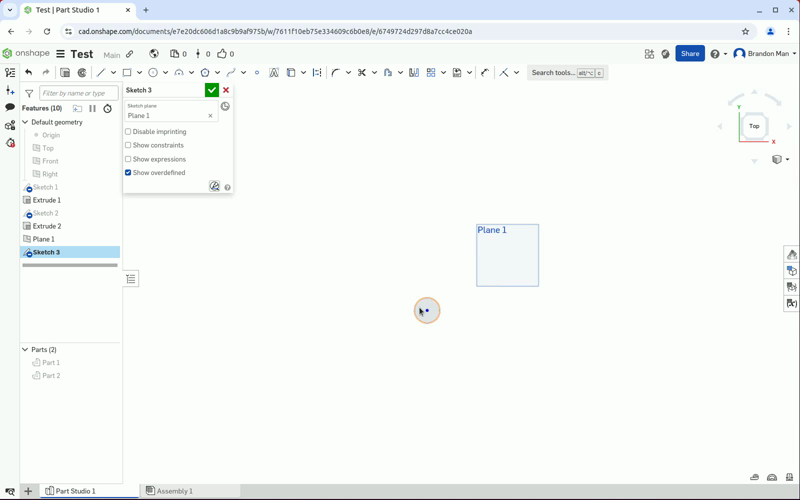
scroll(6)
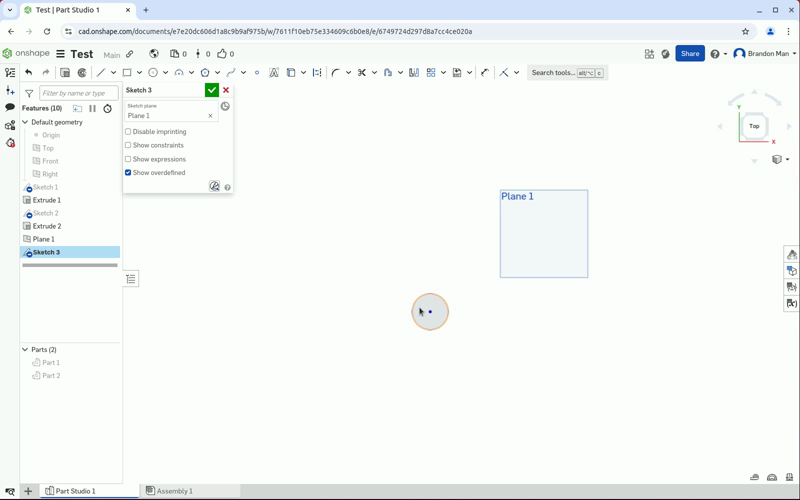
scroll(6)
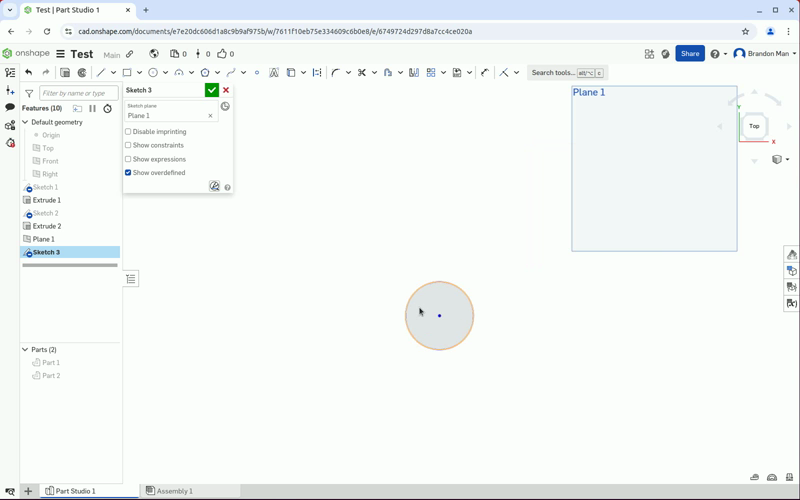
scroll(6)
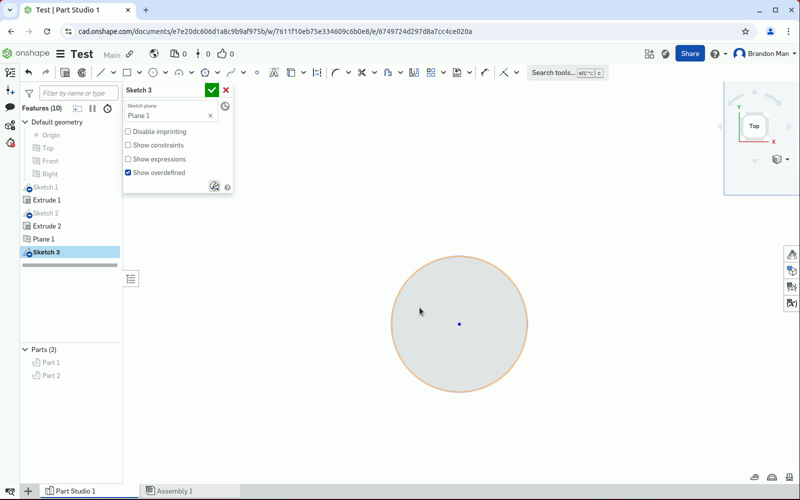
click(419, 307)
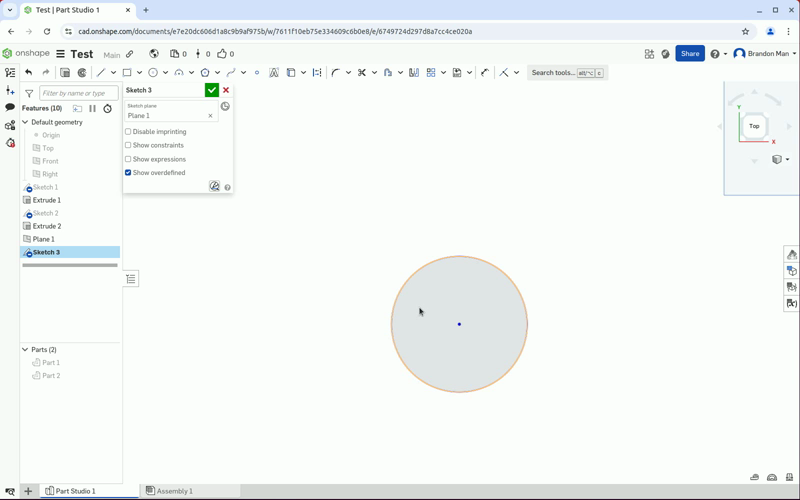
scroll(-6)
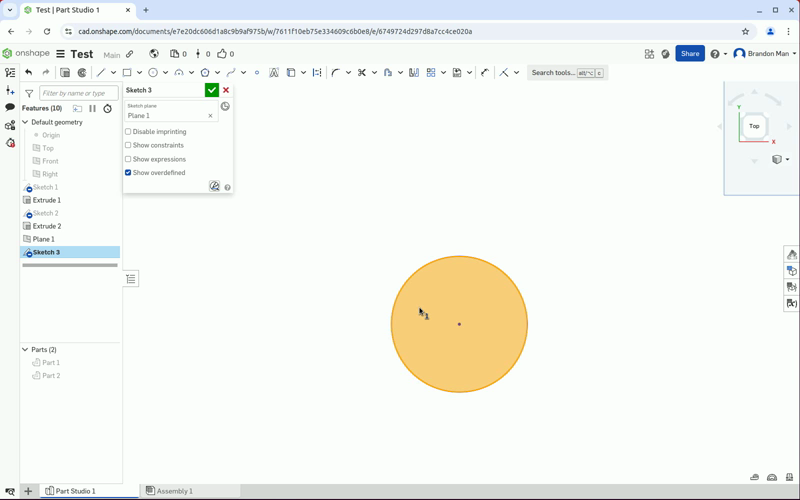
scroll(-6)
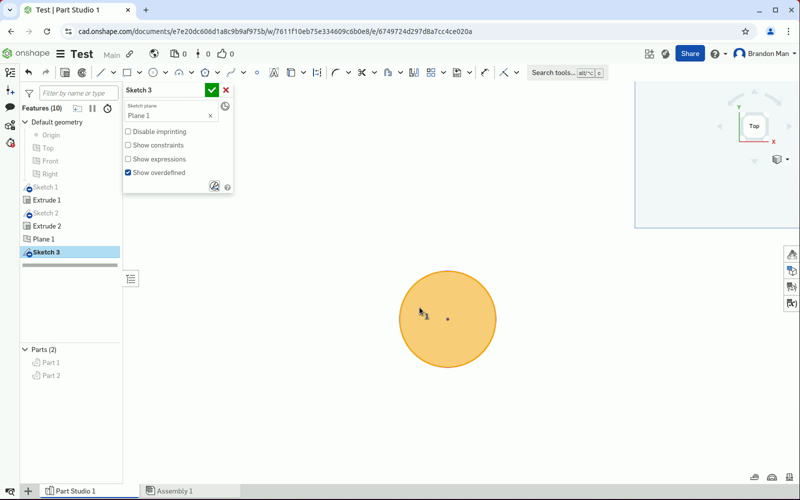
scroll(-6)
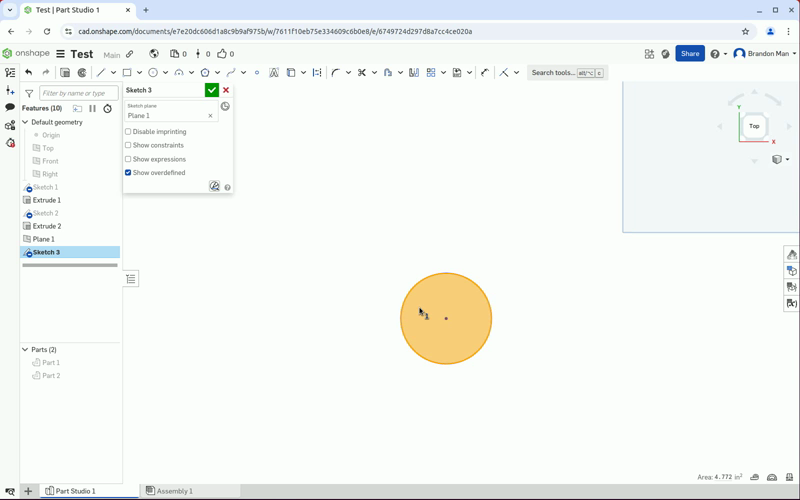
scroll(-6)
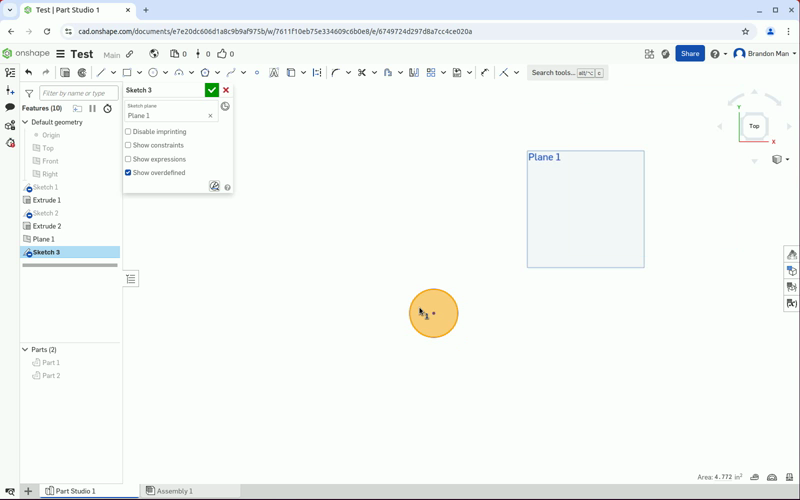
scroll(-6)
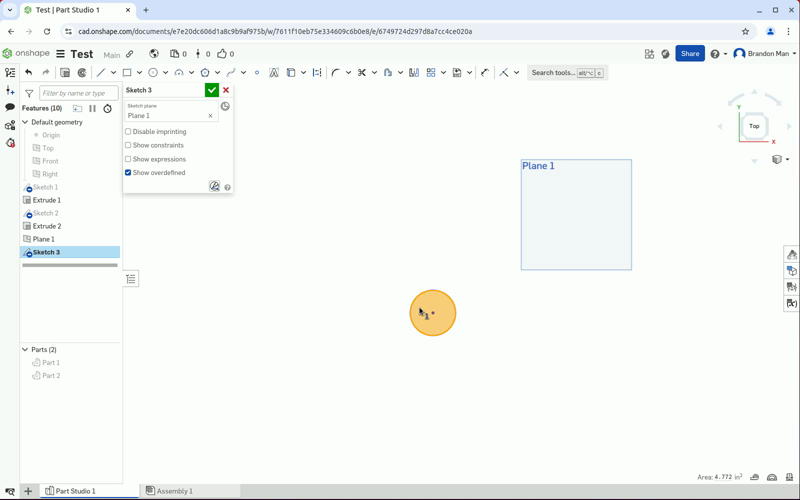
scroll(-6)
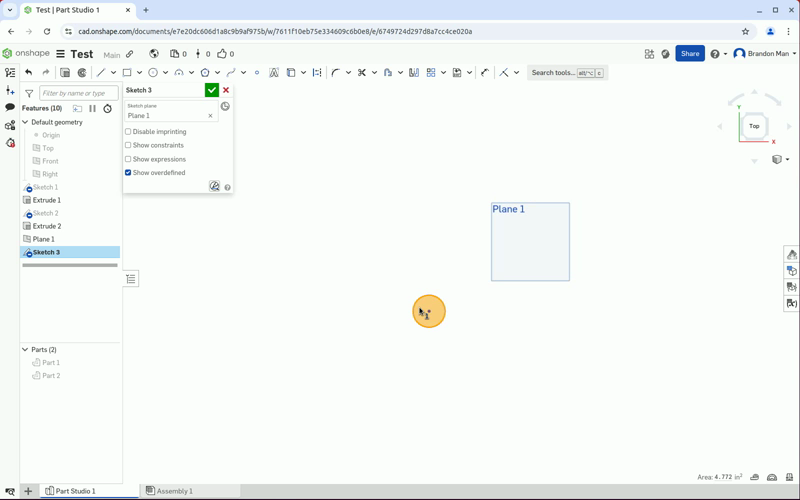
scroll(-6)
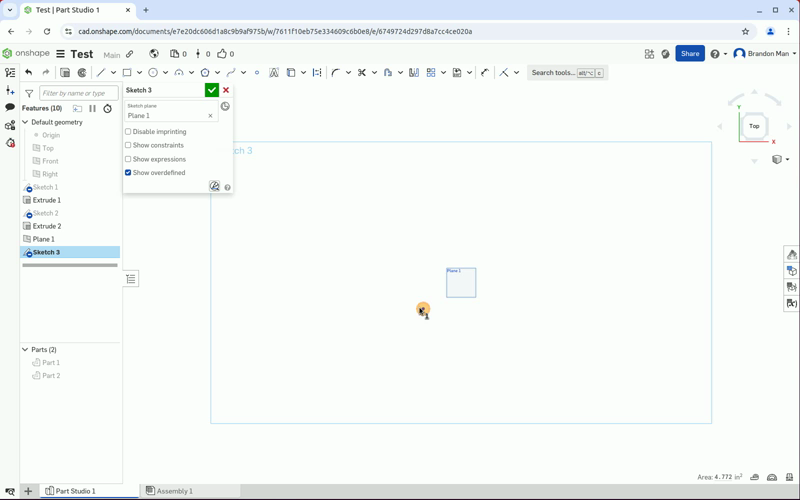
mouse_move(73, 352)
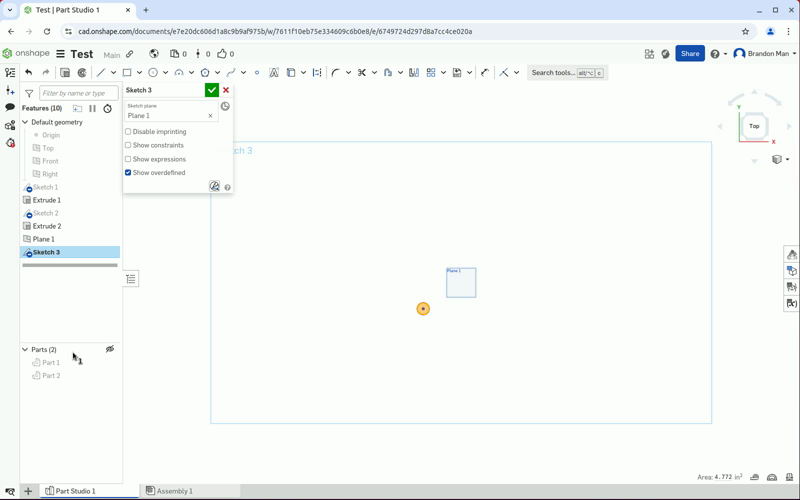
key(shift+y)
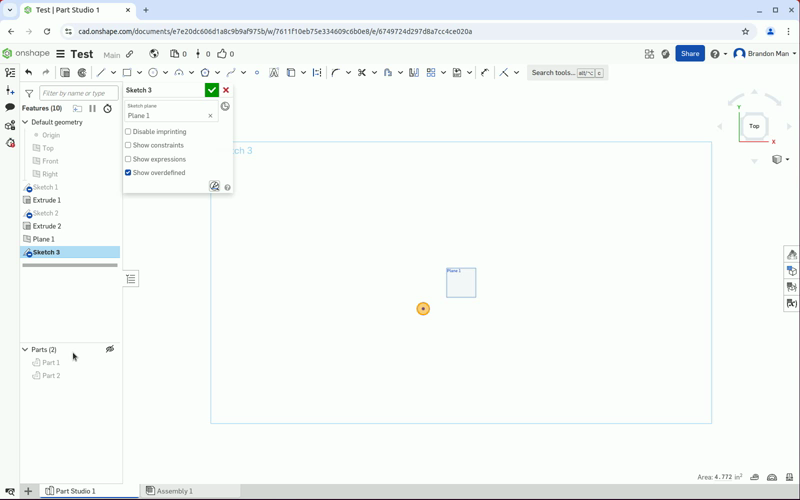
key(shift+e)
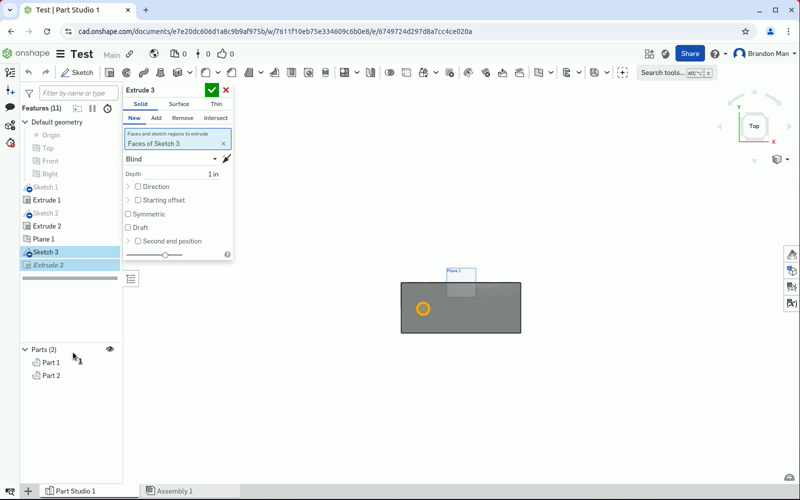
mouse_move(143, 106)
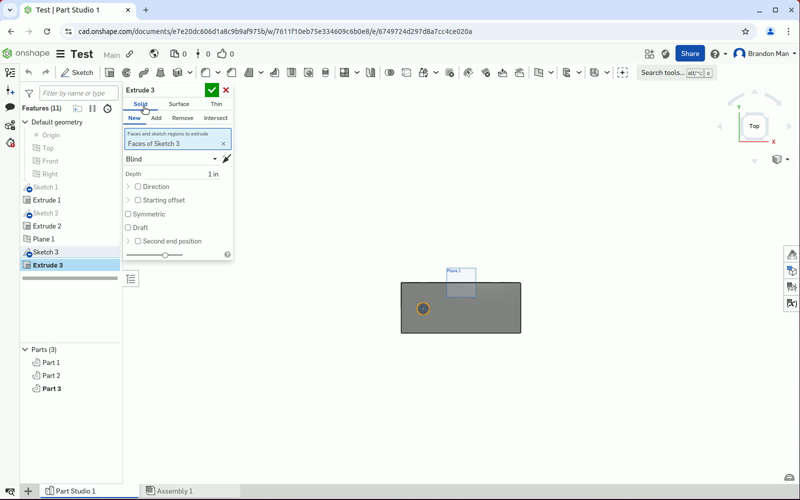
click(143, 106)
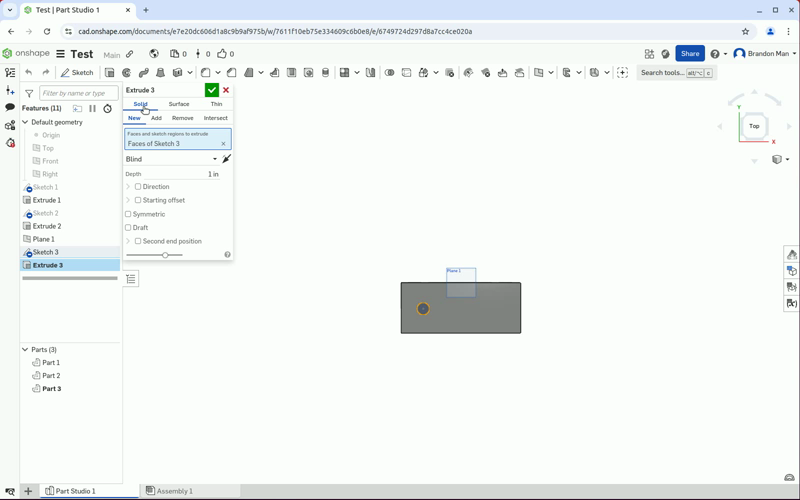
mouse_move(137, 120)
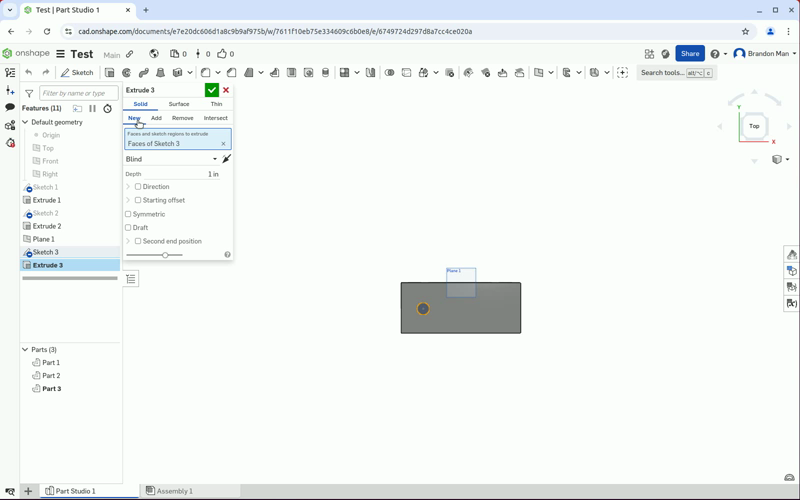
click(137, 120)
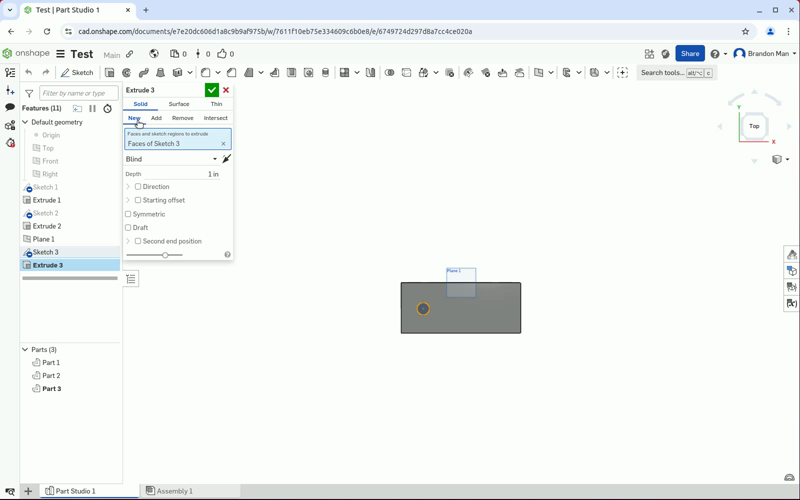
key(tab, 4)
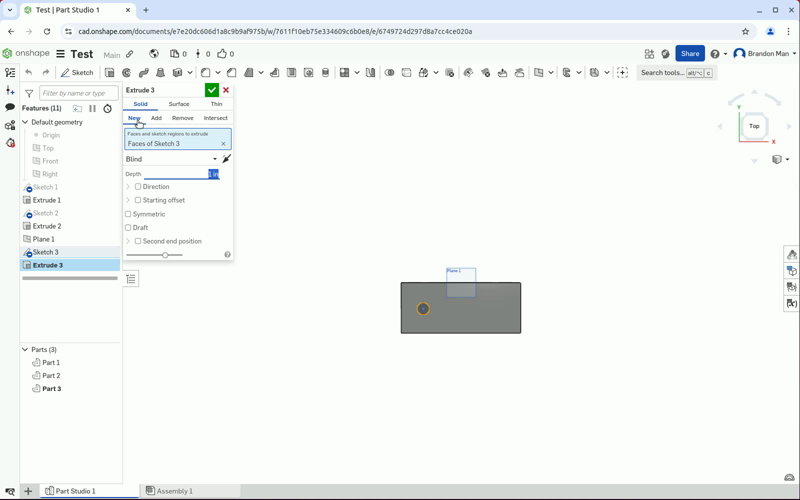
text(6.258)
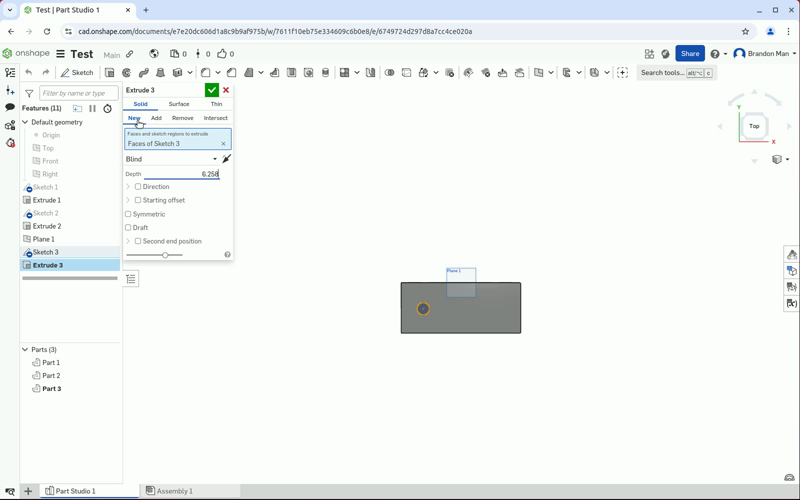
key(enter)
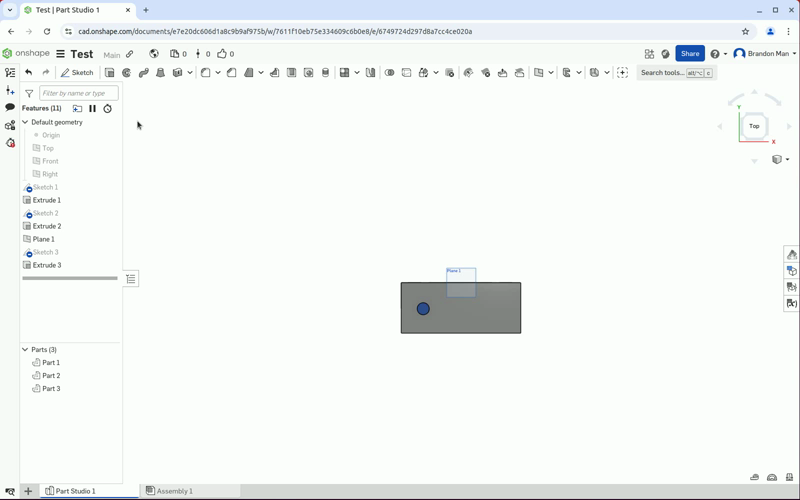
key(shift+h)
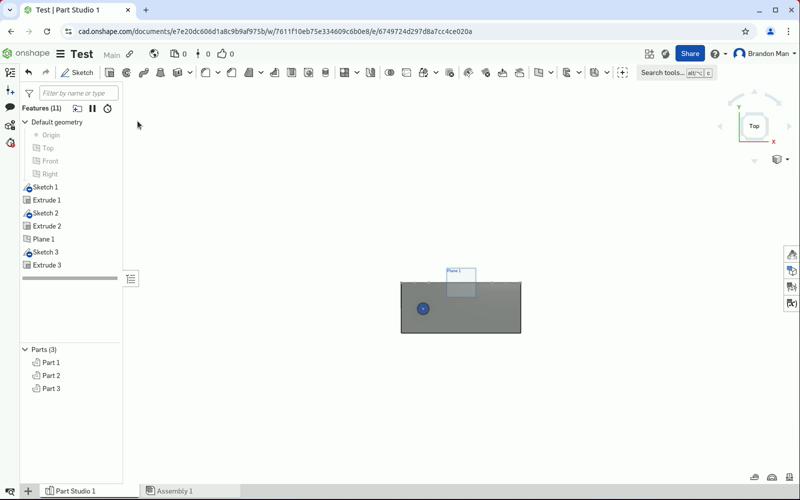
key(shift+h)
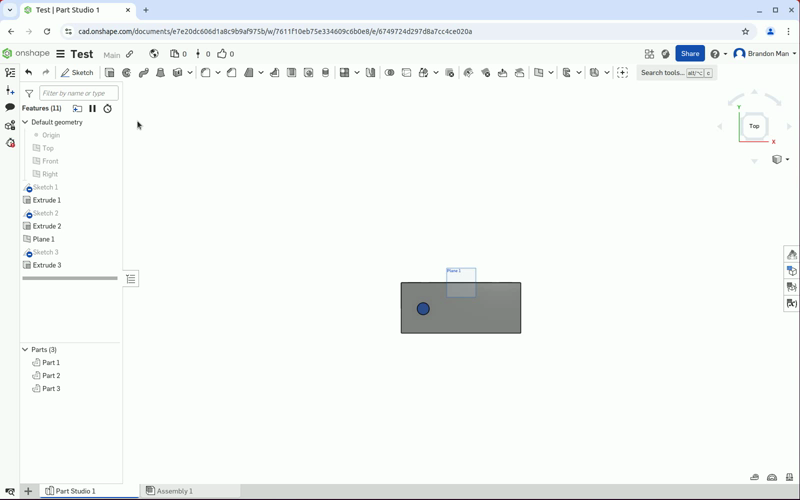
mouse_move(73, 189)
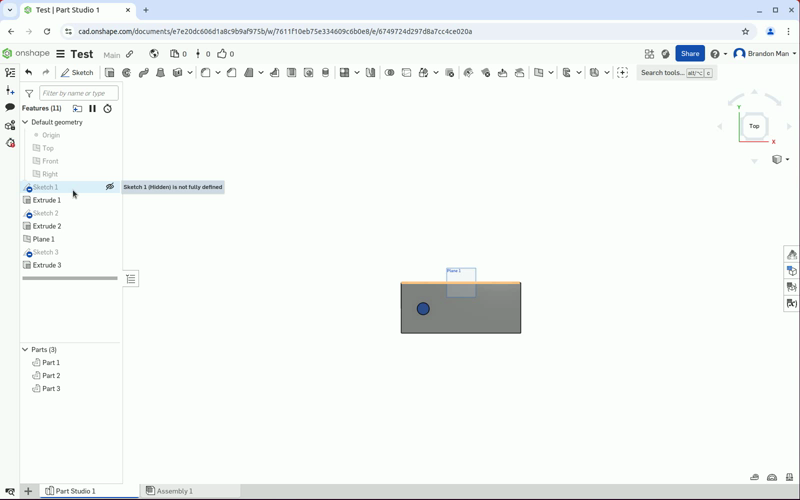
click(73, 189)
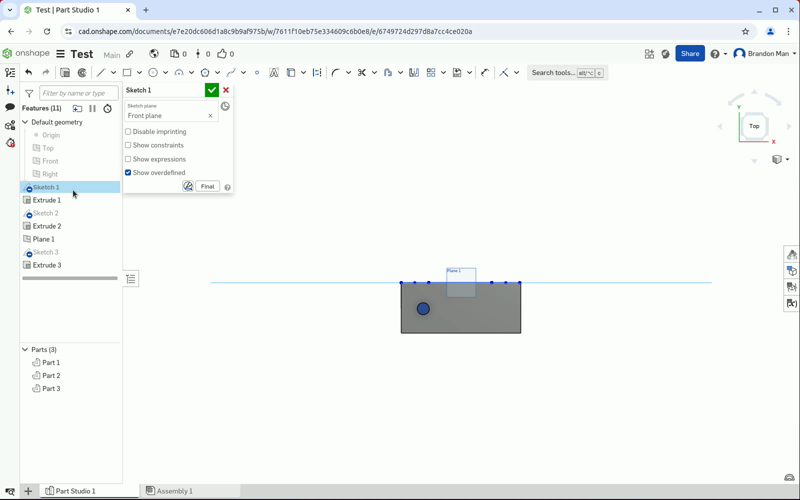
mouse_move(229, 92)
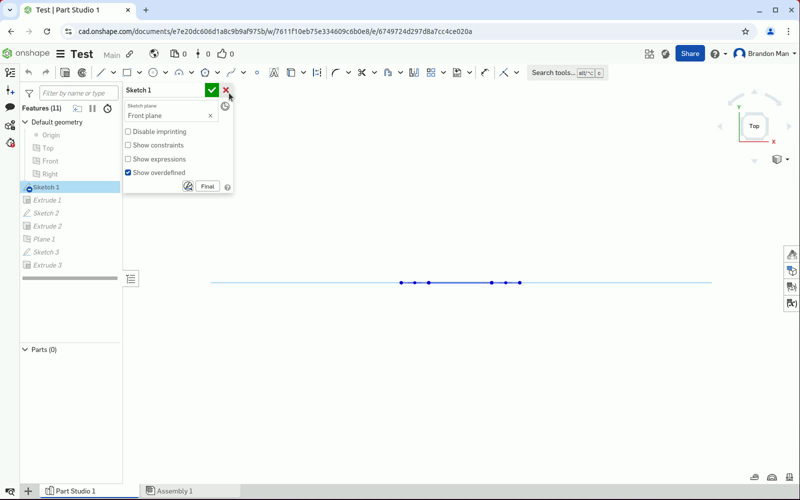
click(229, 92)
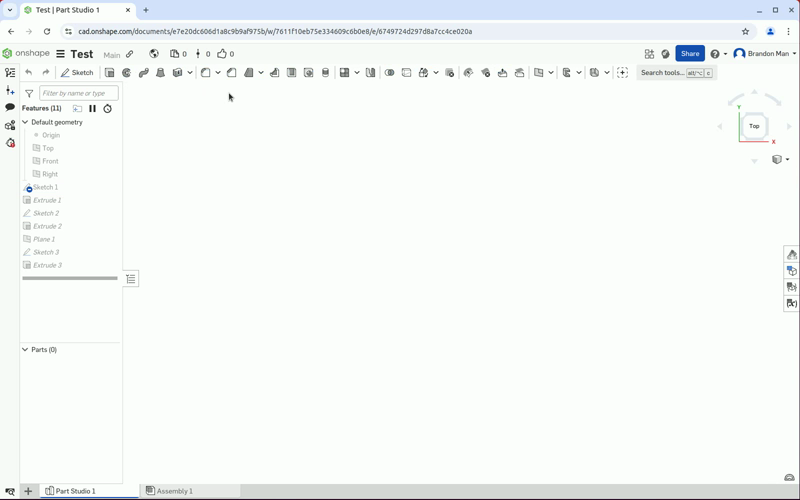
key(shift+s)
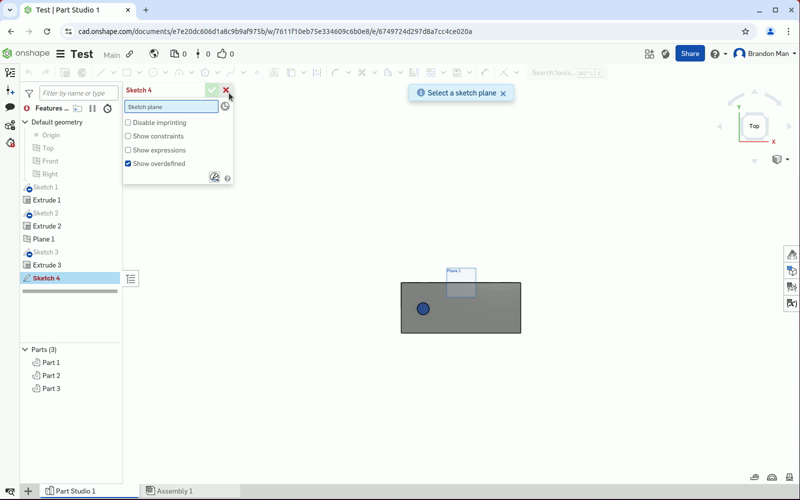
mouse_move(73, 241)
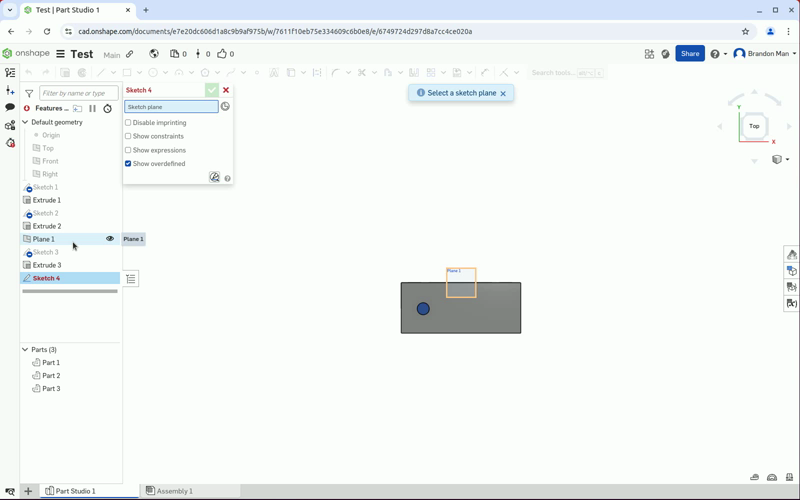
click(73, 241)
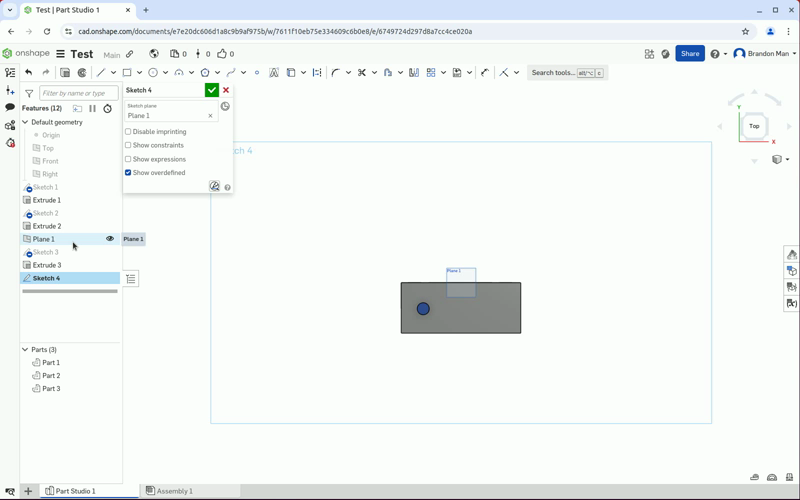
mouse_move(73, 352)
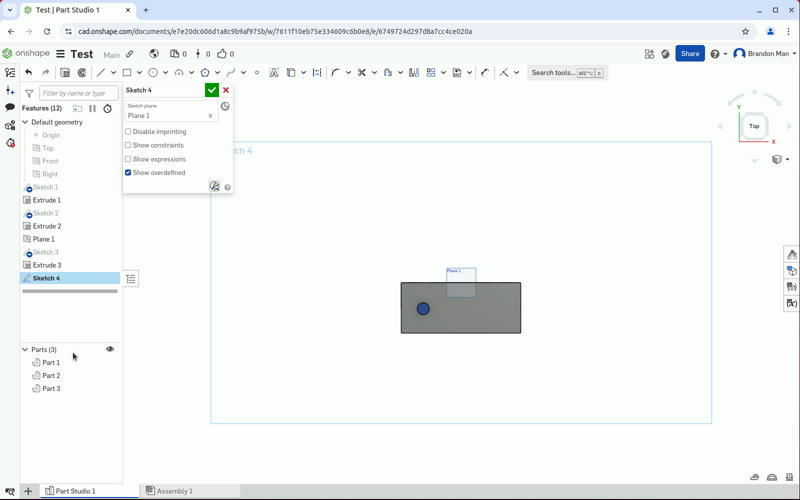
key(y)
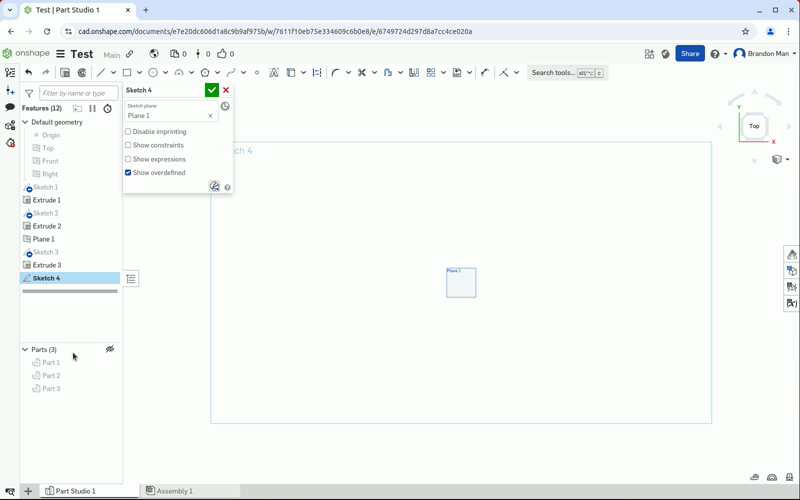
key(c)
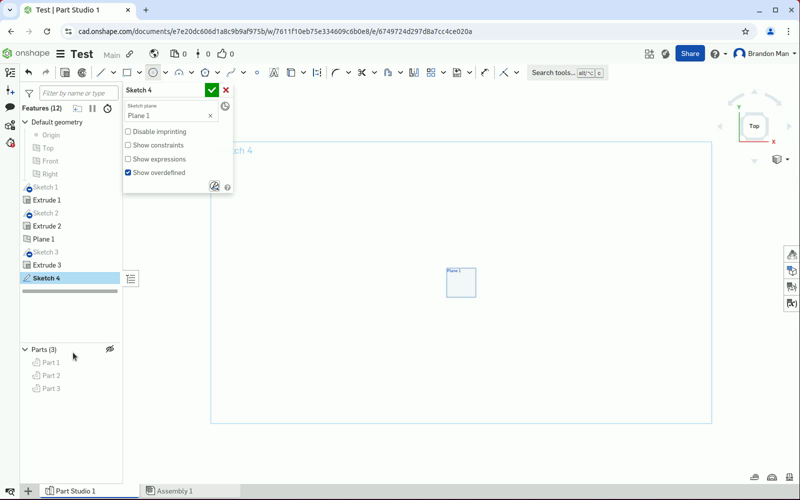
key_down(shift)
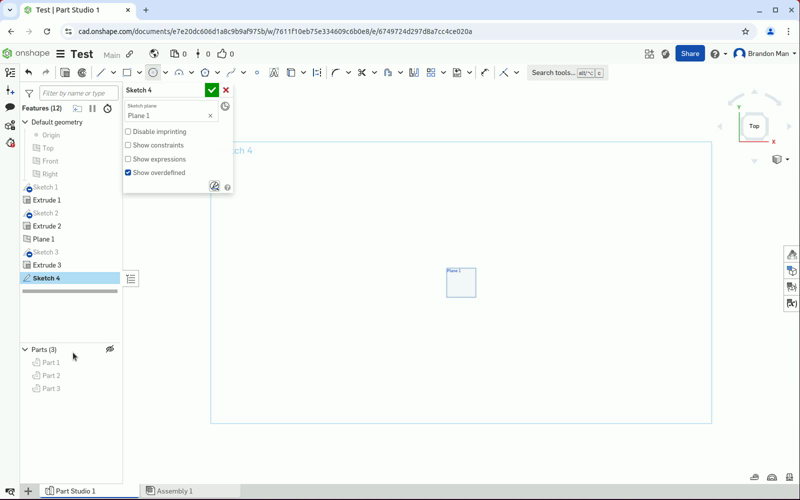
mouse_move(504, 308)
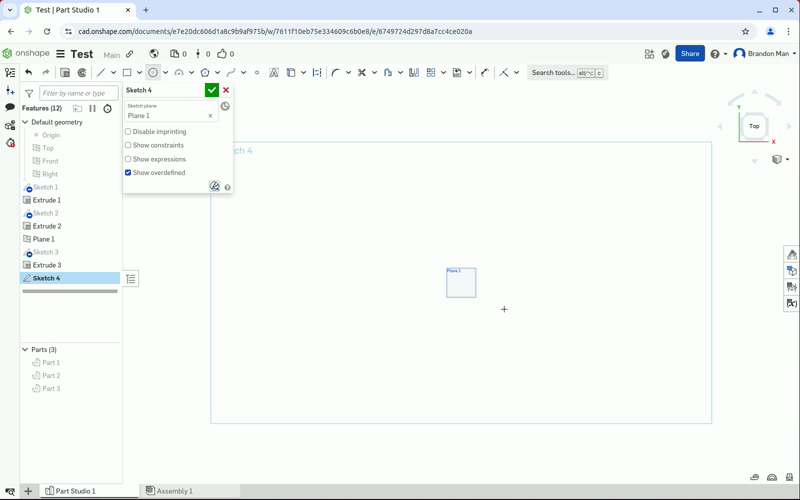
click(504, 308)
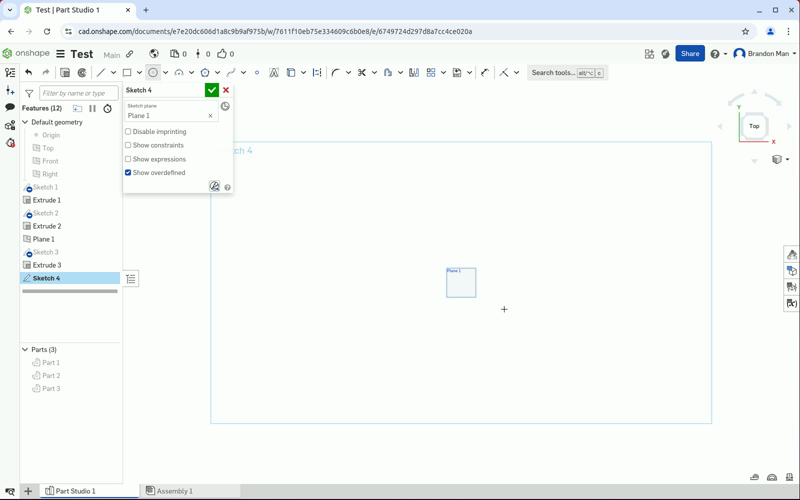
key_up(shift)
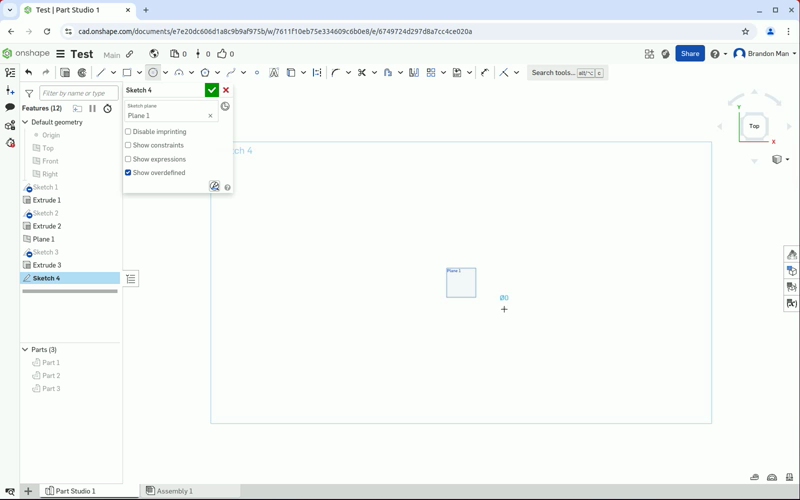
mouse_move(510, 308)
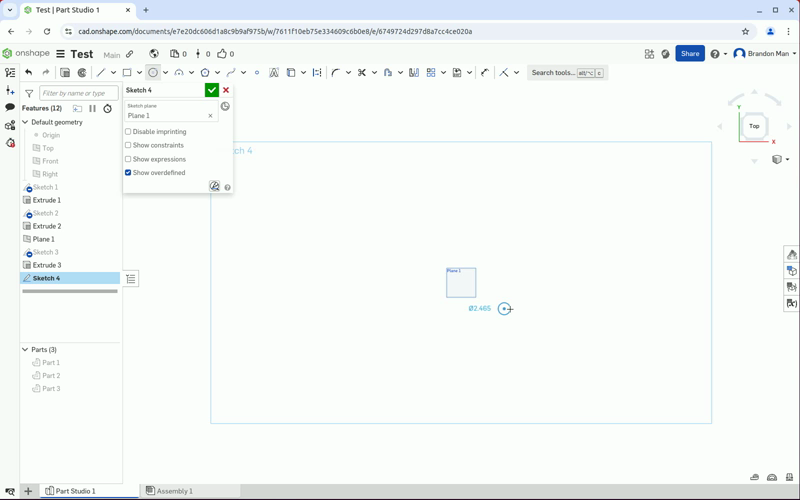
click(510, 308)
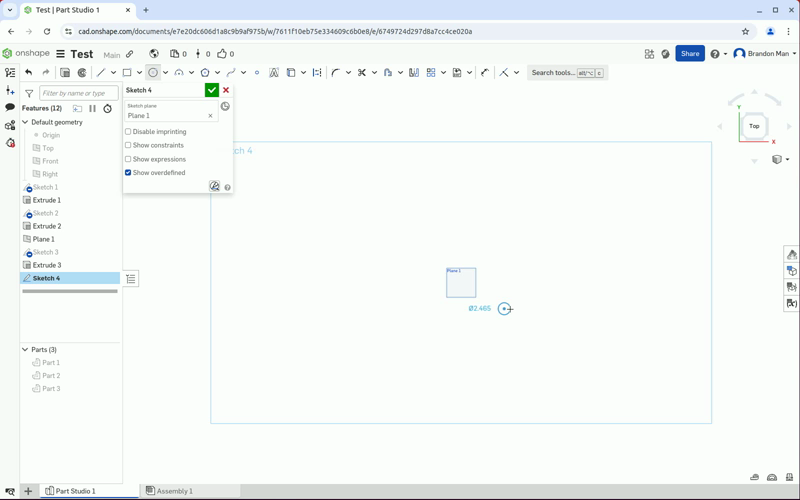
key(esc)
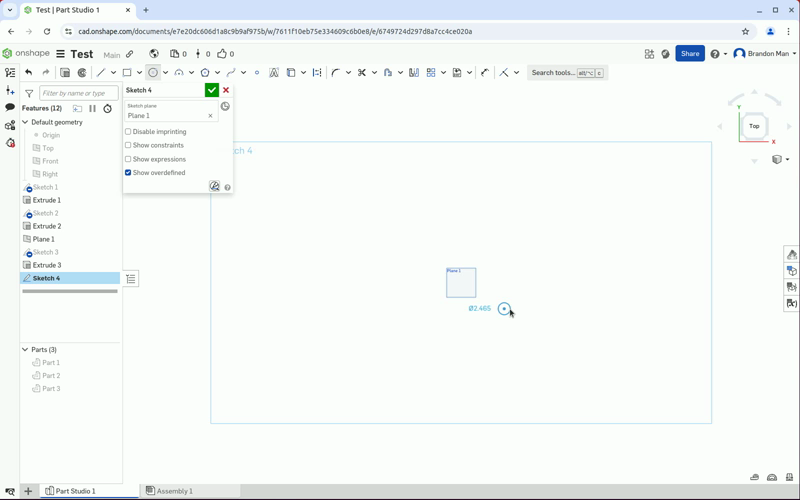
mouse_move(505, 304)
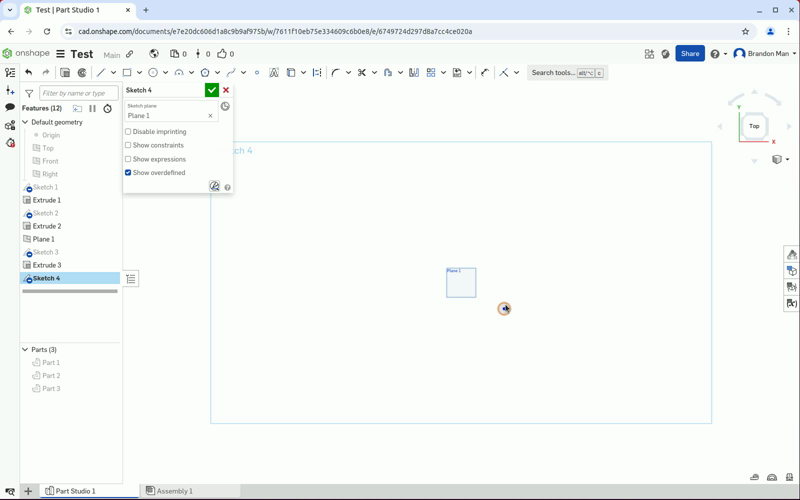
scroll(6)
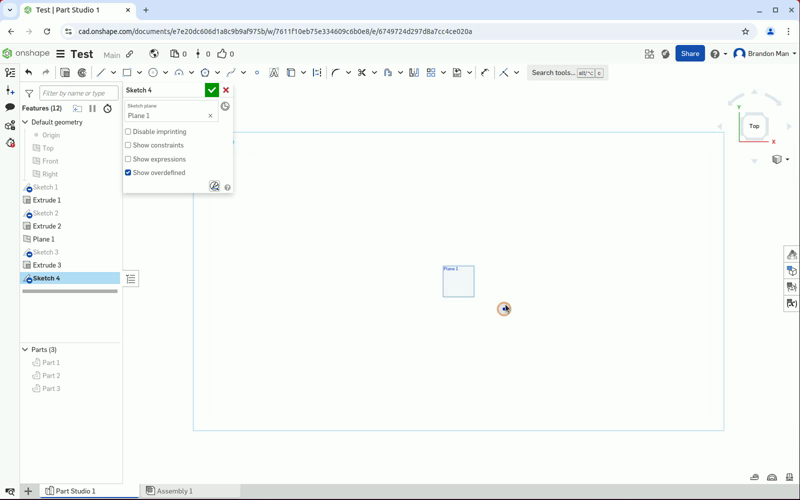
scroll(6)
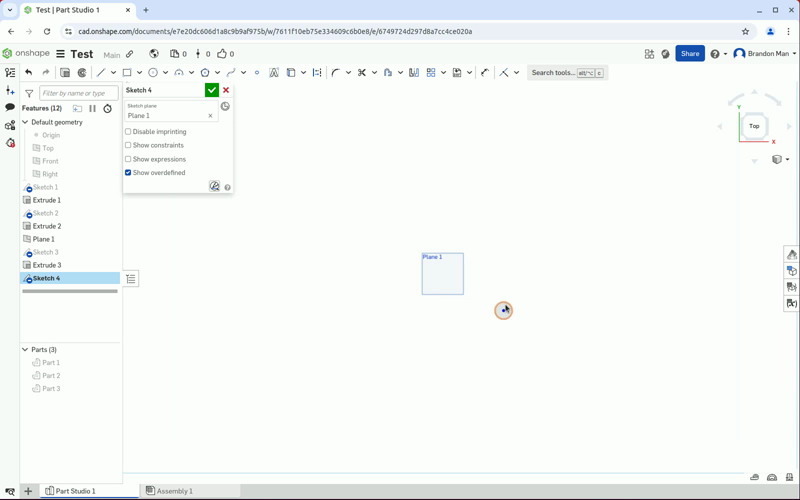
scroll(6)
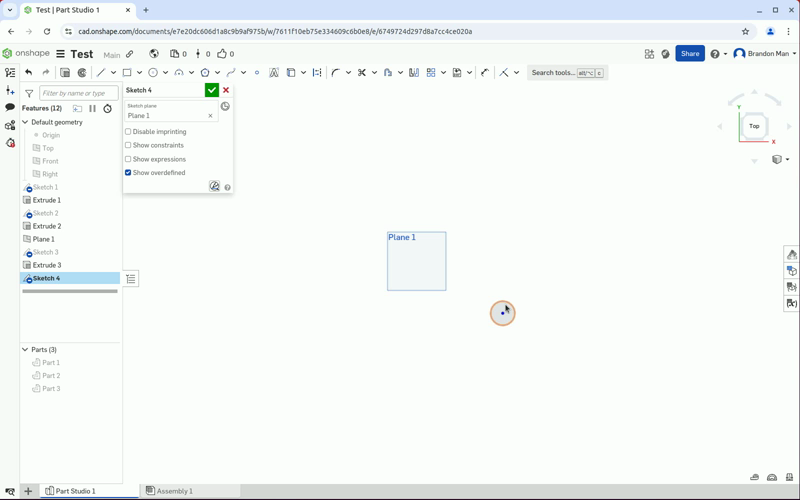
scroll(6)
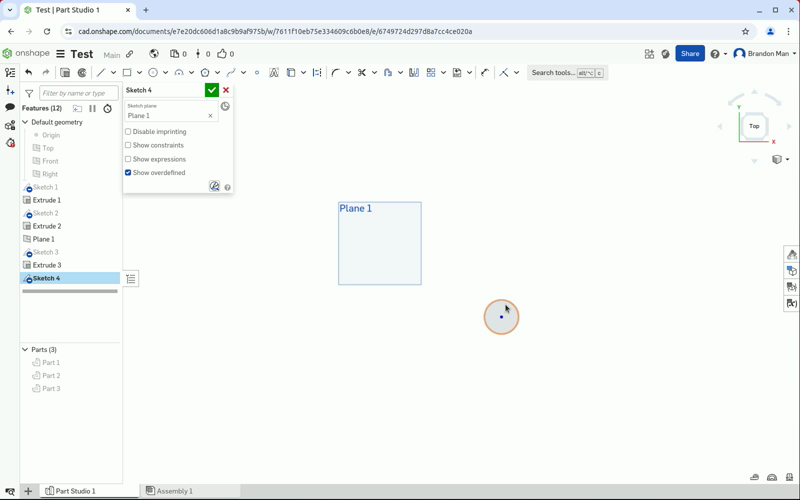
scroll(6)
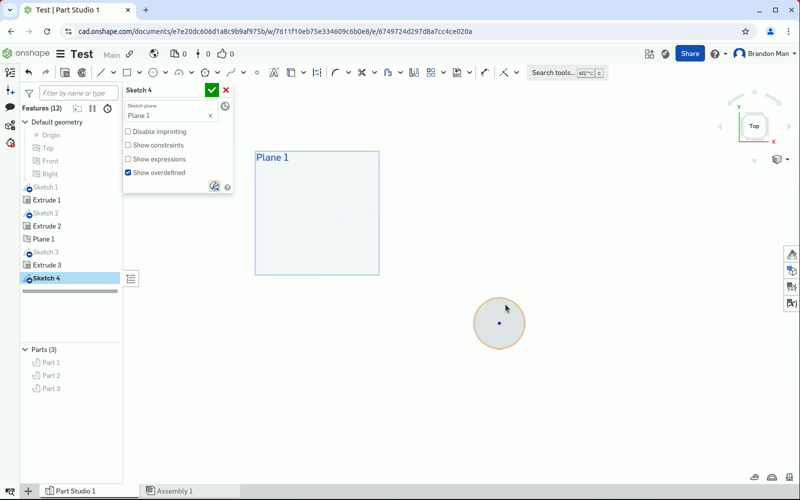
scroll(6)
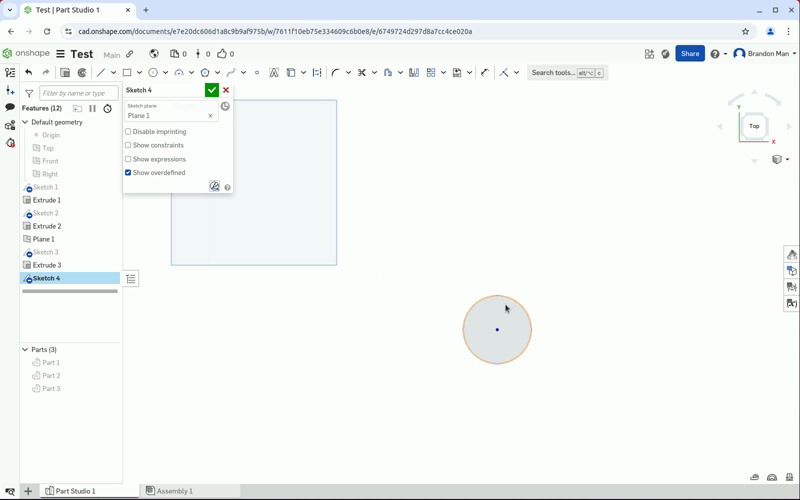
scroll(6)
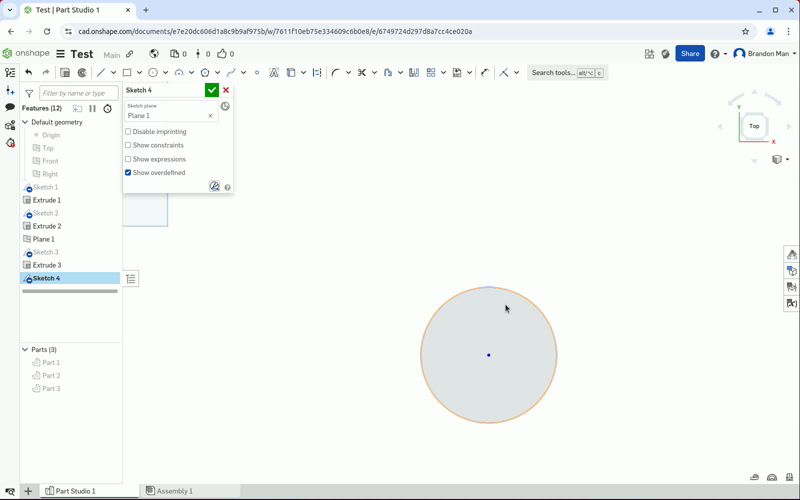
click(505, 304)
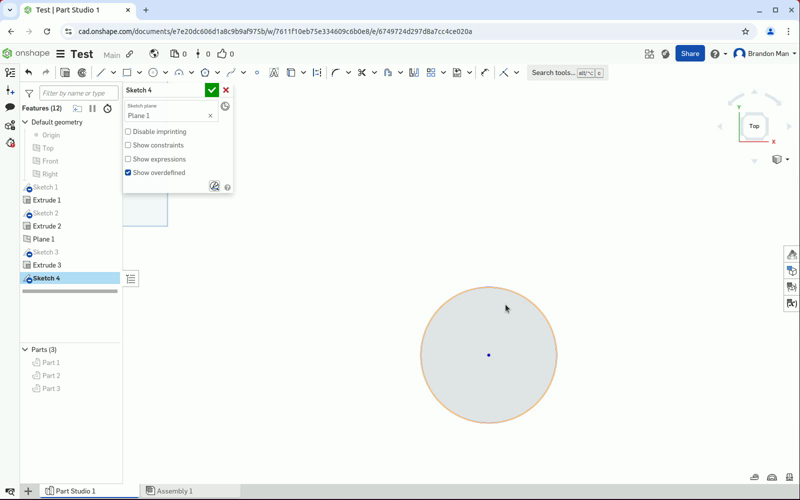
scroll(-6)
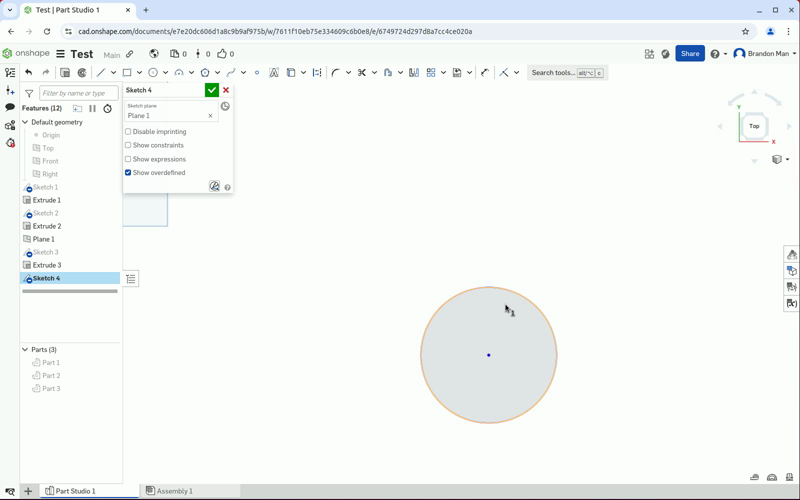
scroll(-6)
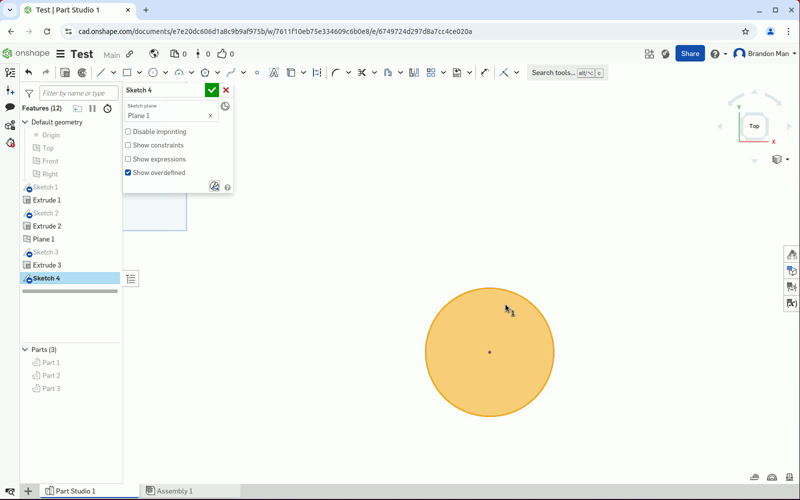
scroll(-6)
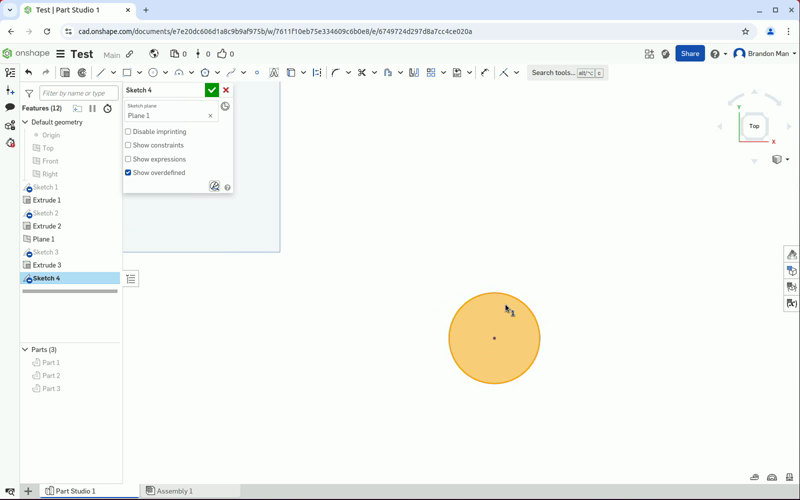
scroll(-6)
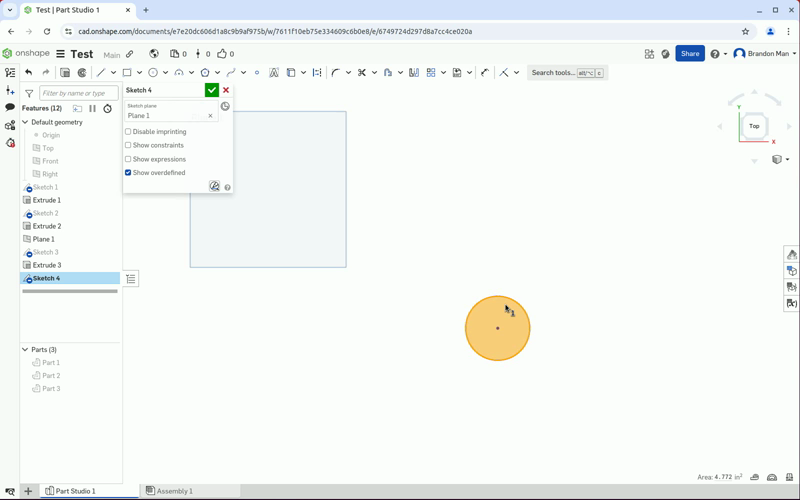
scroll(-6)
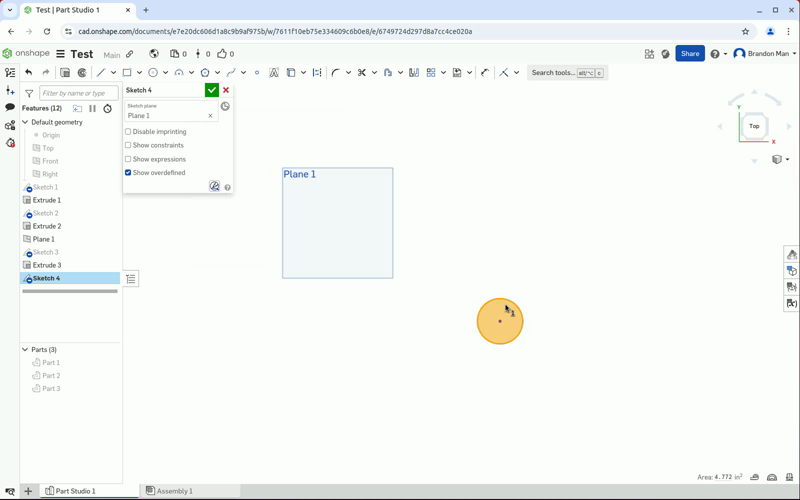
scroll(-6)
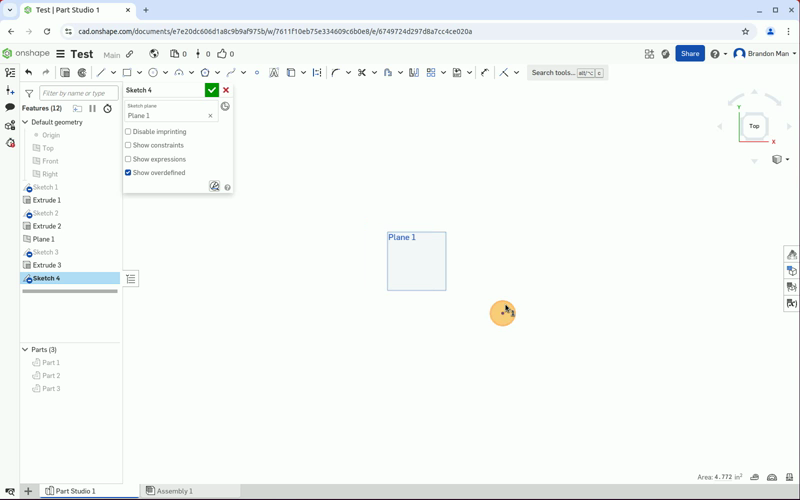
scroll(-6)
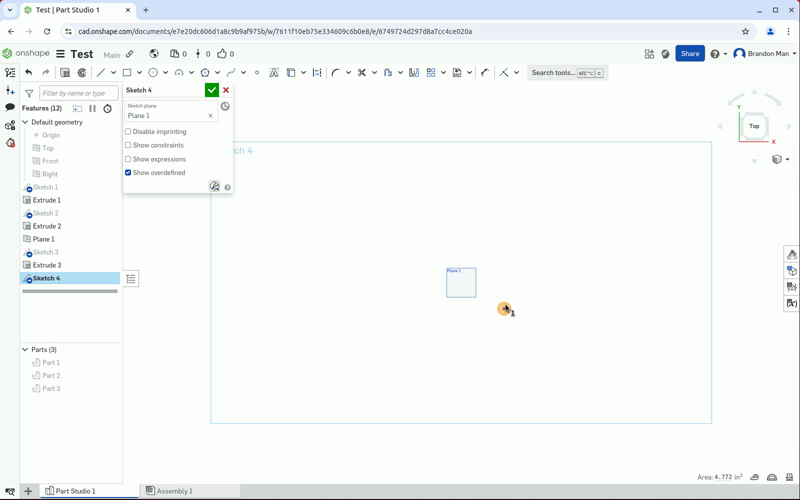
mouse_move(73, 352)
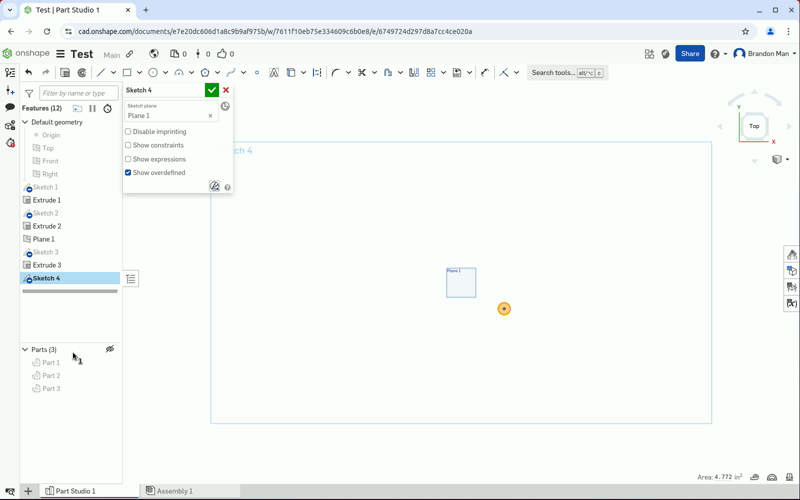
key(shift+y)
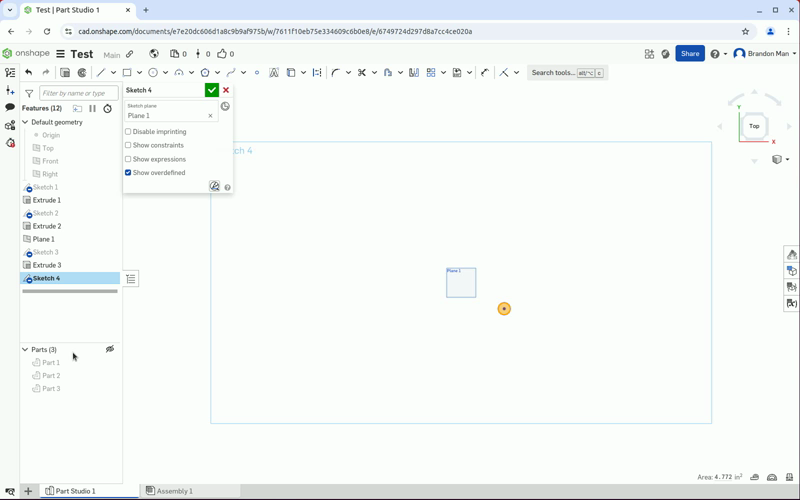
key(shift+e)
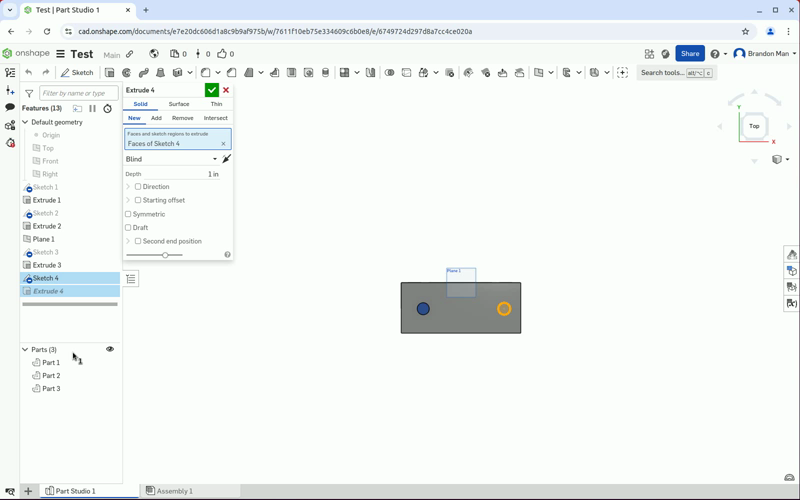
mouse_move(143, 106)
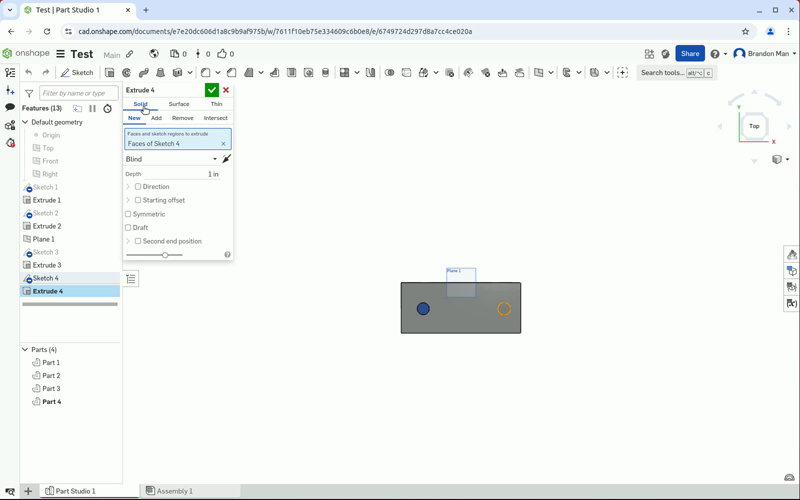
click(143, 106)
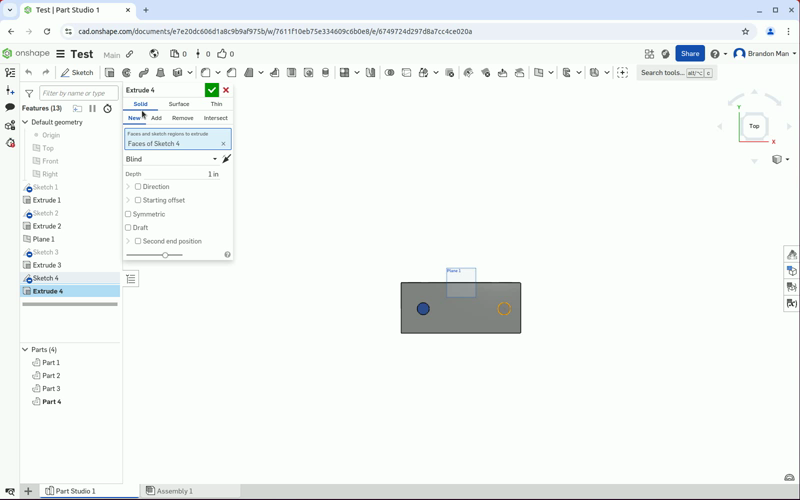
mouse_move(137, 120)
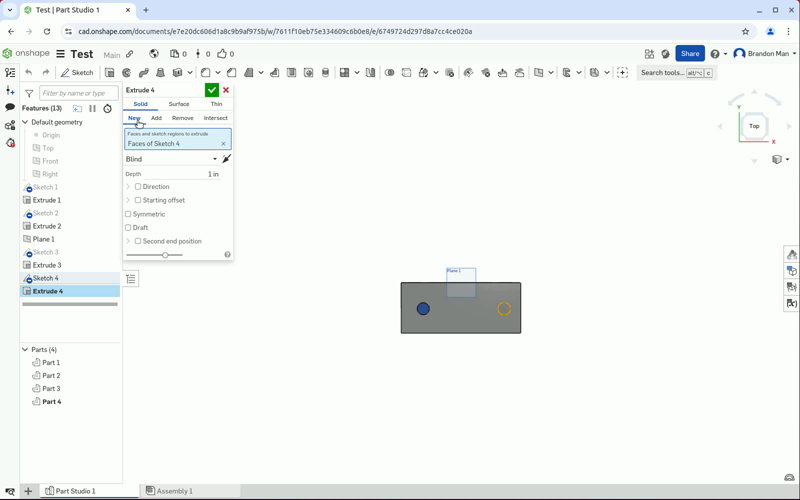
click(137, 120)
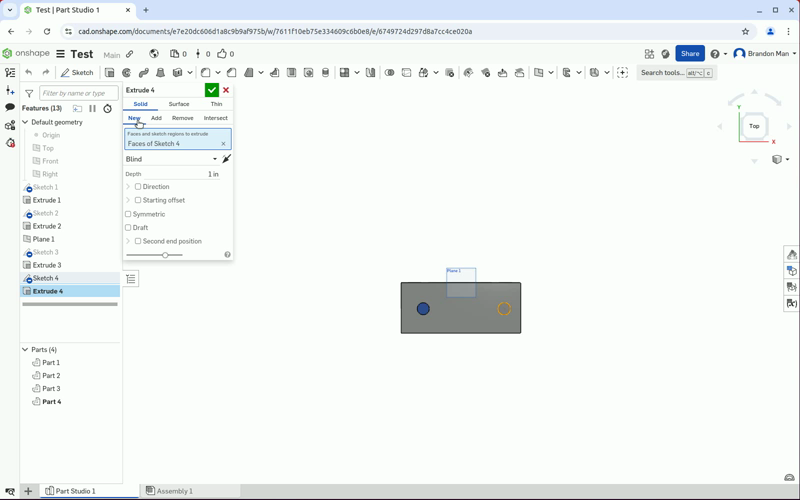
key(tab, 4)
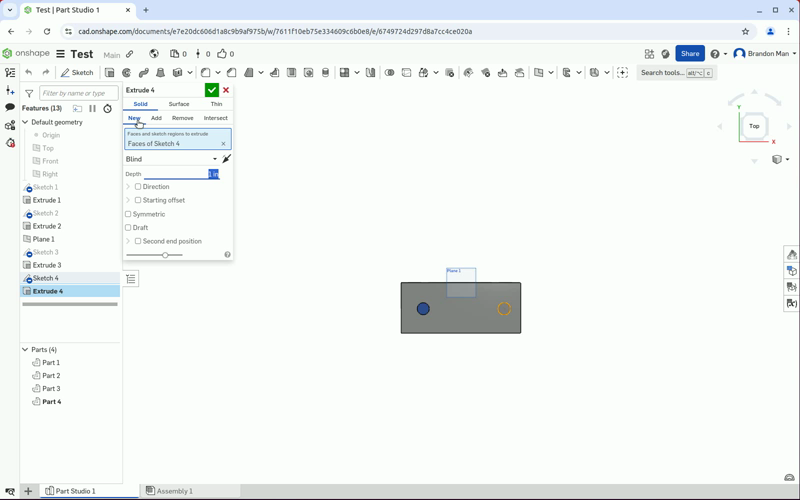
text(6.258)
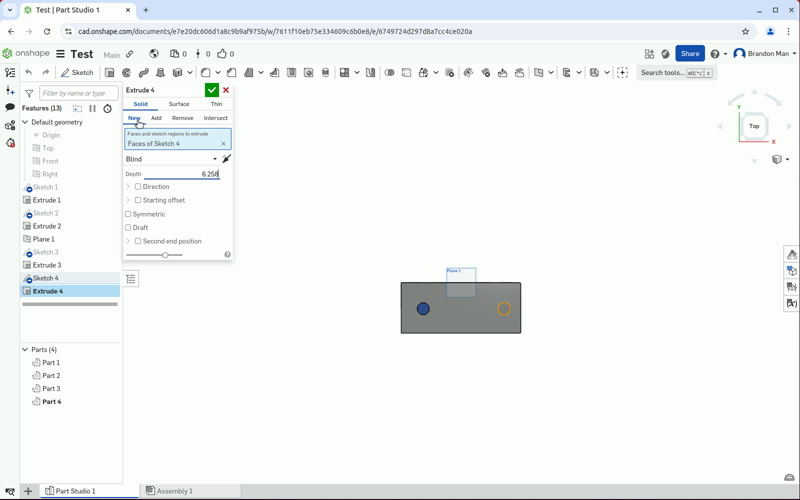
key(enter)
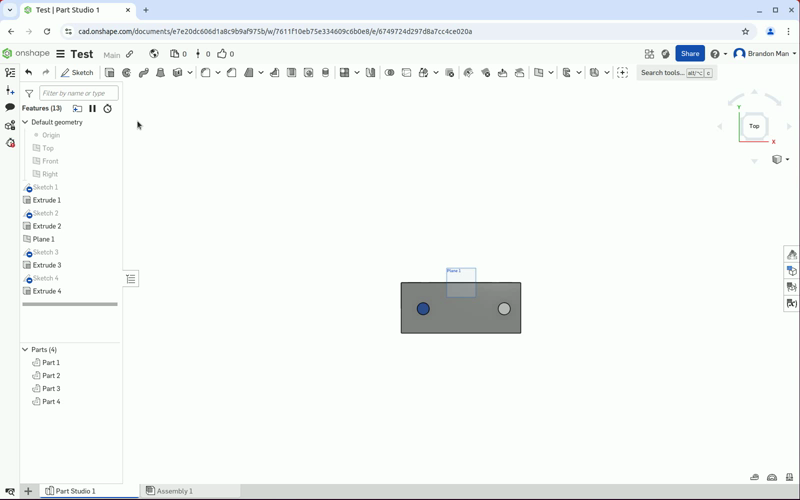
key(shift+h)
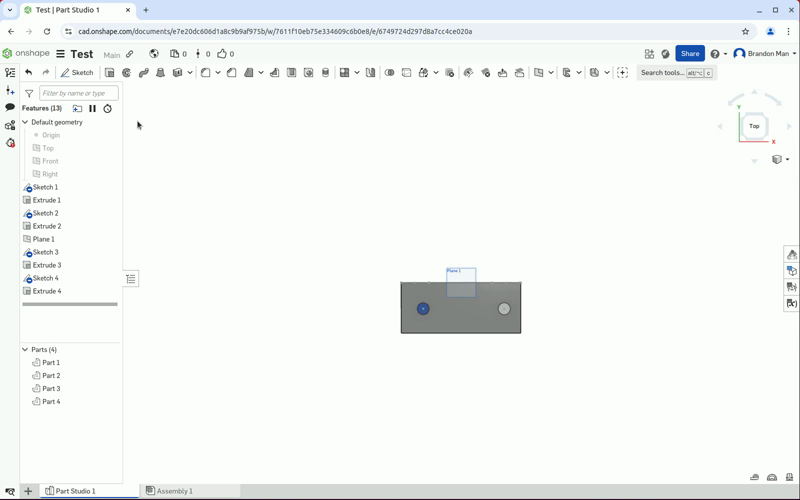
key(shift+h)
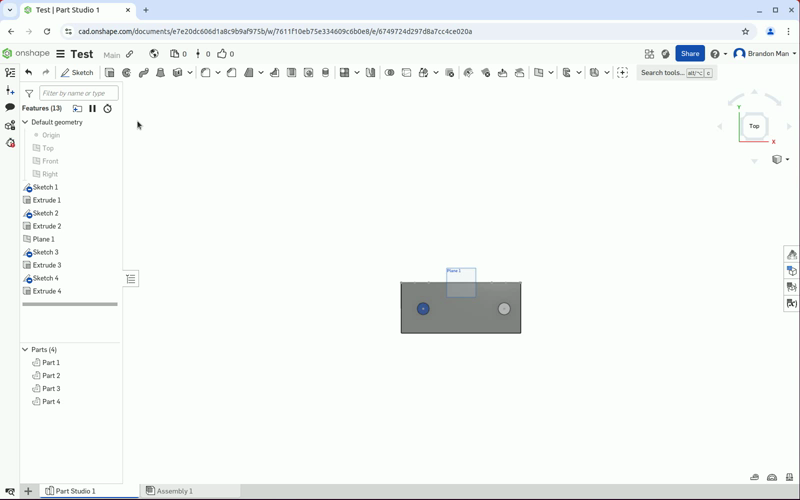
key(shift+7)
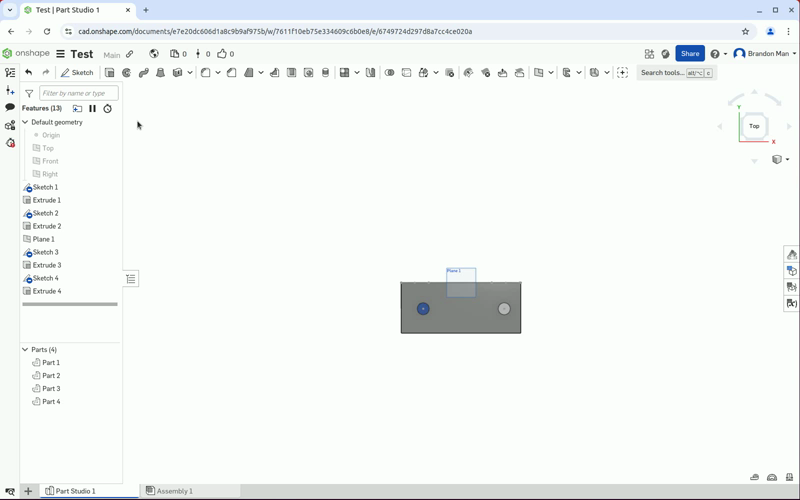
key(up, 3)
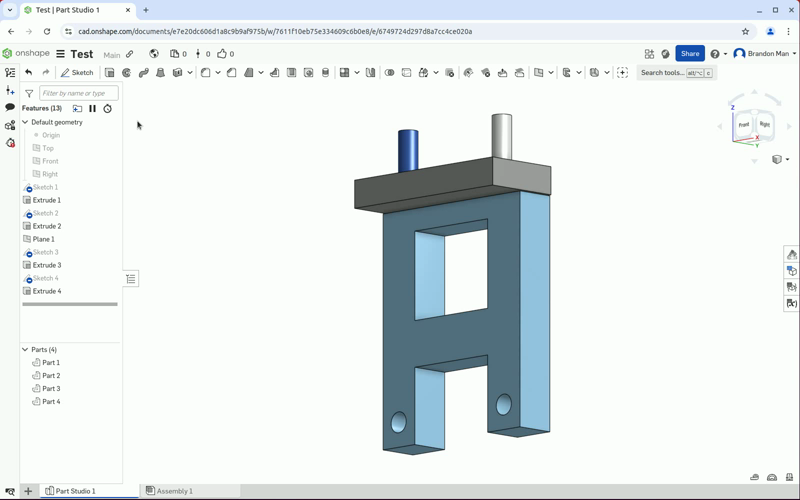
key(left, 3)
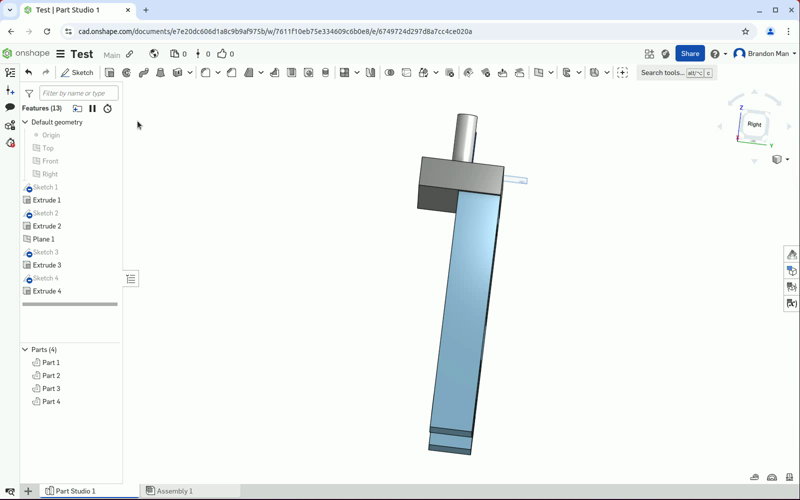
key(right, 3)
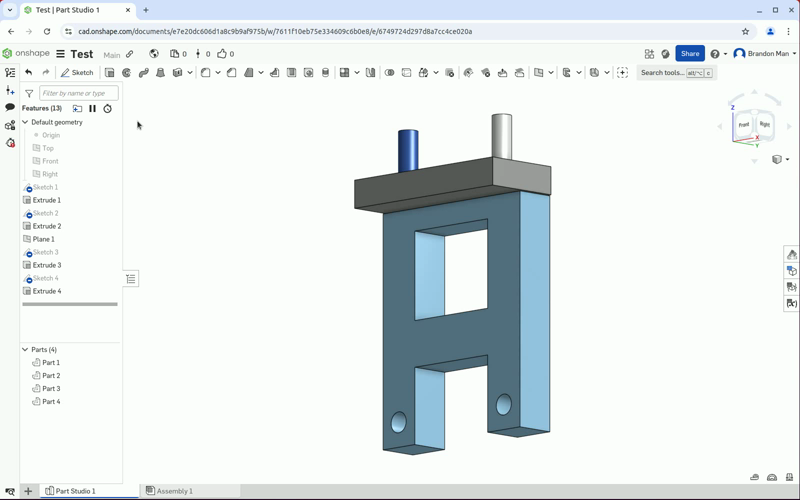
key(down, 3)
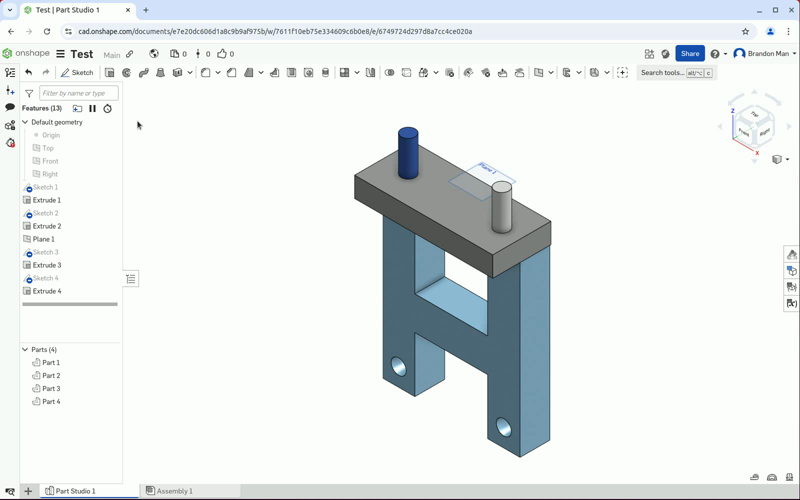
mouse_move(73, 189)
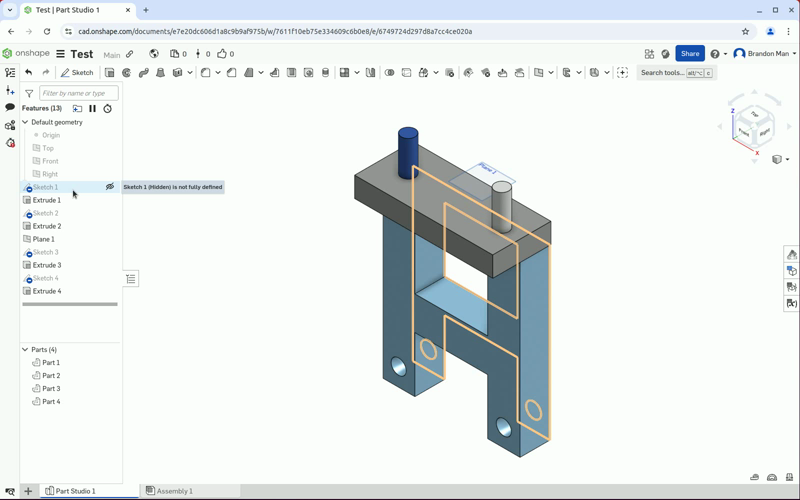
click(73, 189)